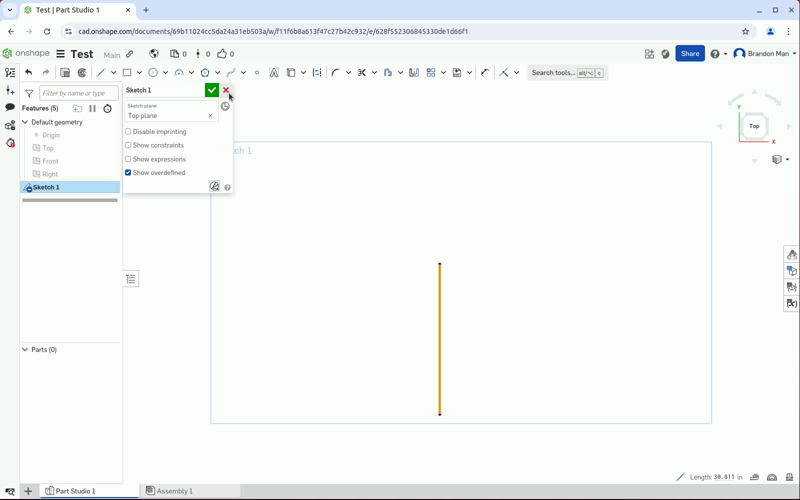
key(shift+h)
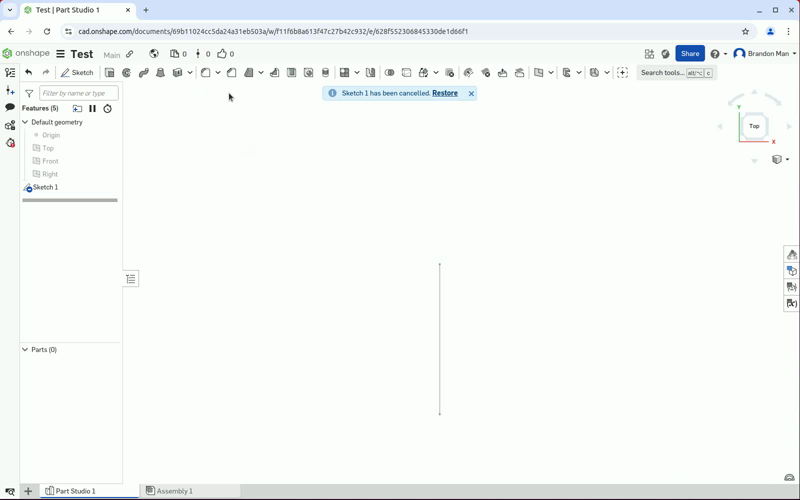
key(shift+s)
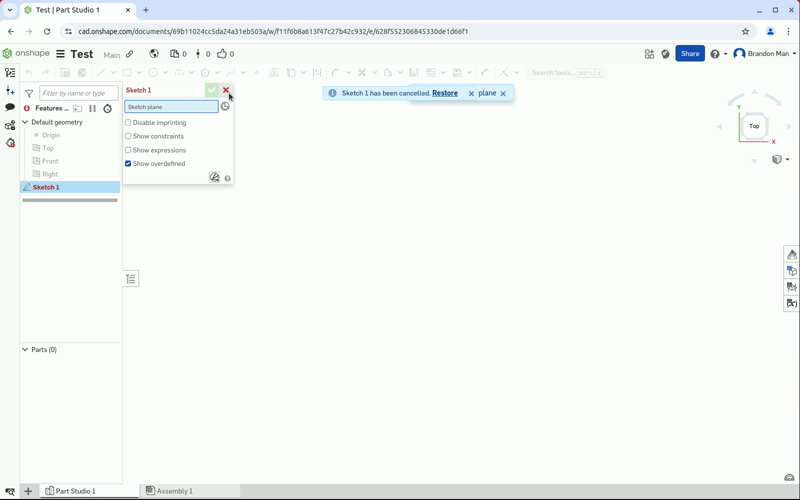
mouse_move(73, 150)
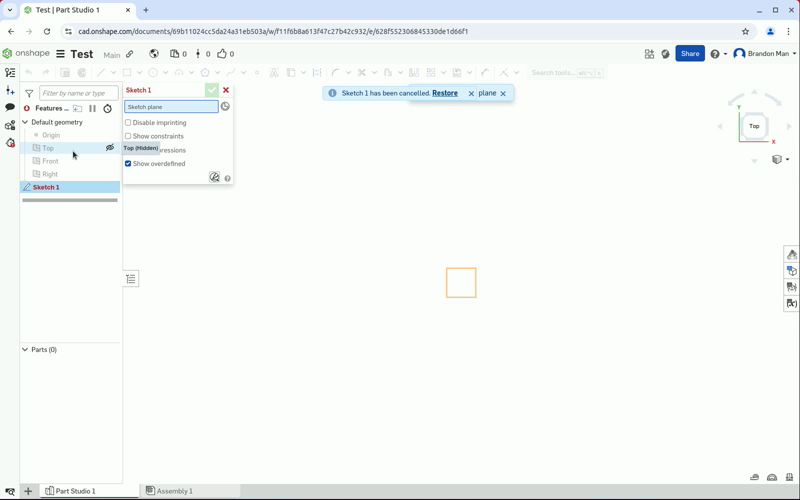
click(73, 150)
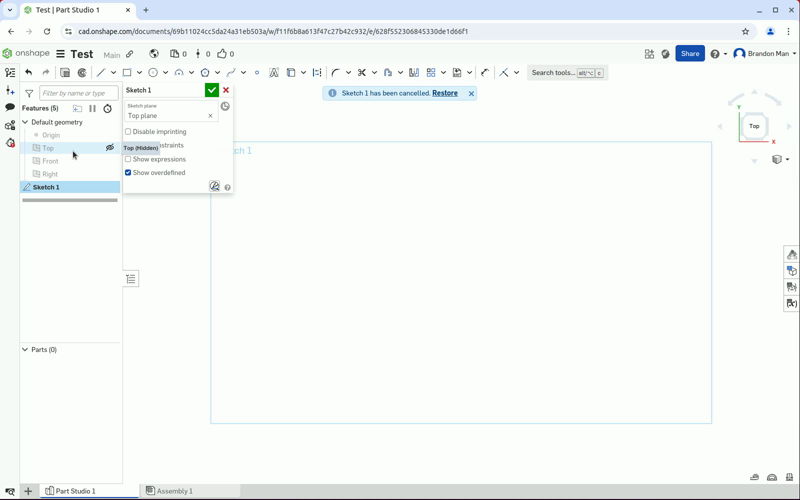
mouse_move(73, 352)
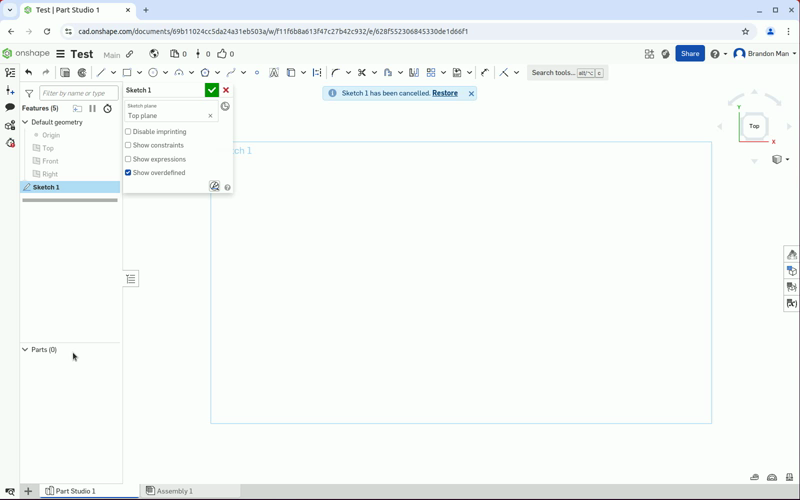
key(y)
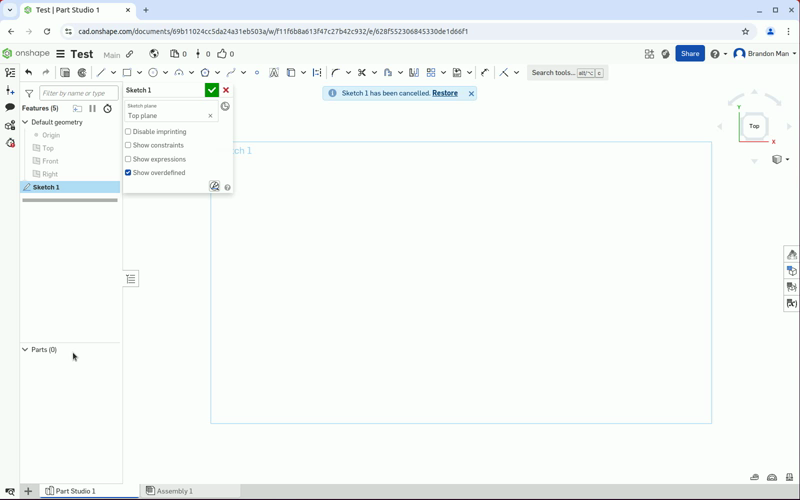
key(l)
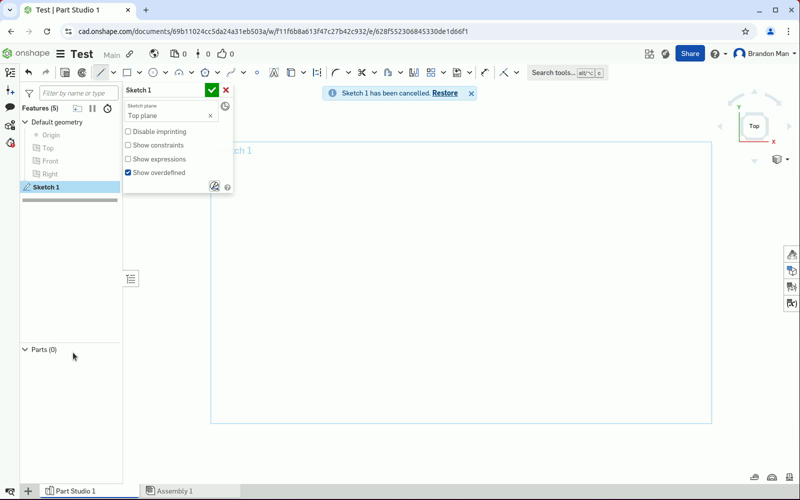
key_down(shift)
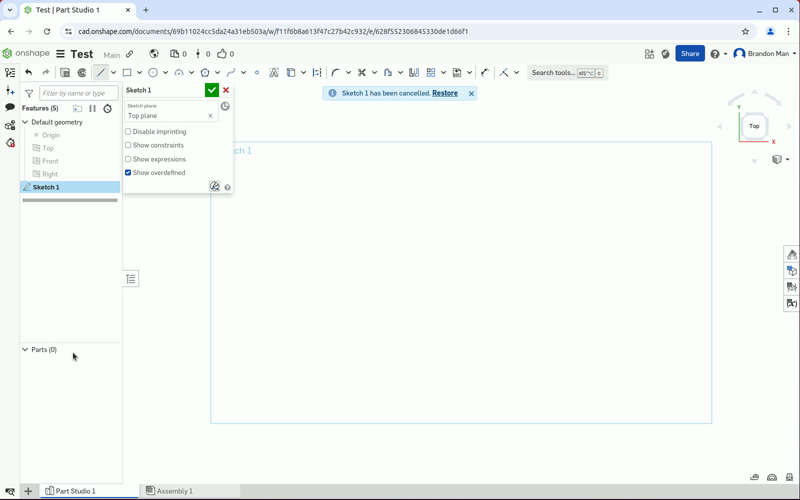
mouse_move(388, 315)
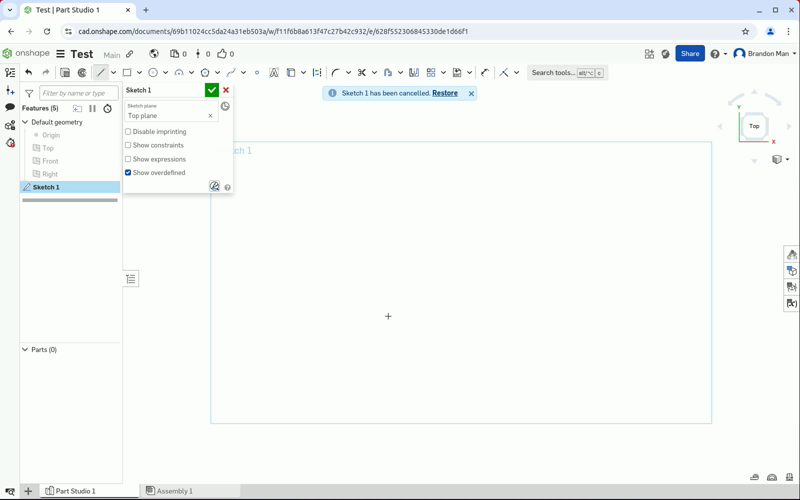
click(388, 315)
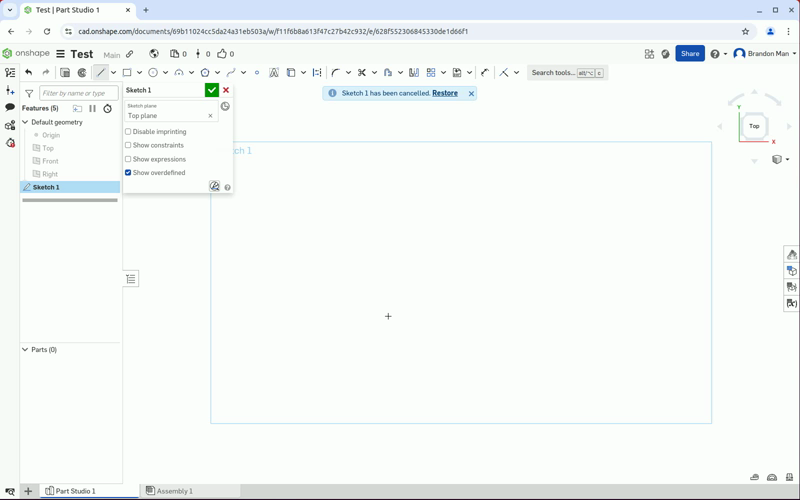
key_up(shift)
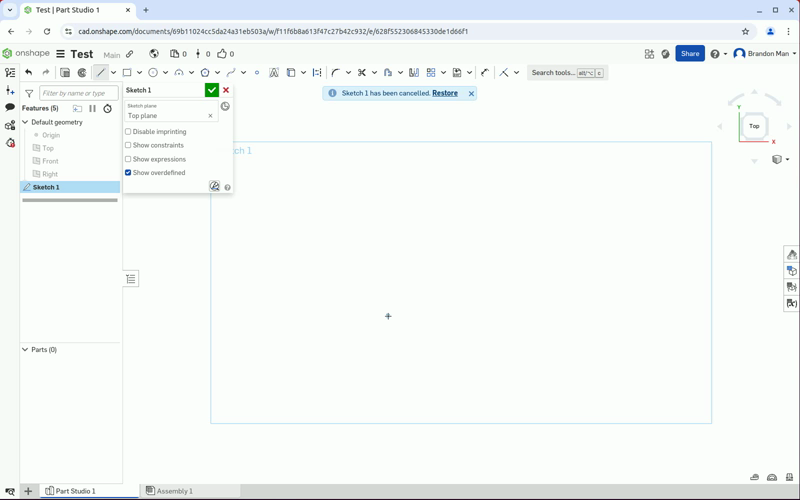
key_down(shift)
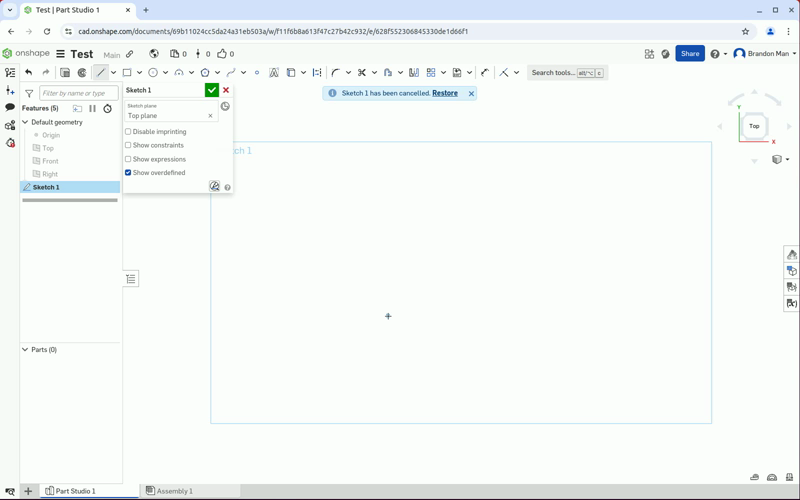
mouse_move(537, 315)
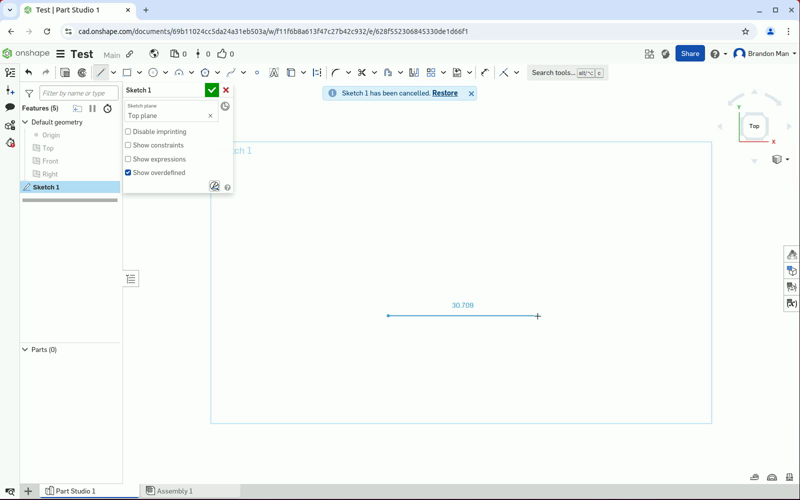
click(537, 315)
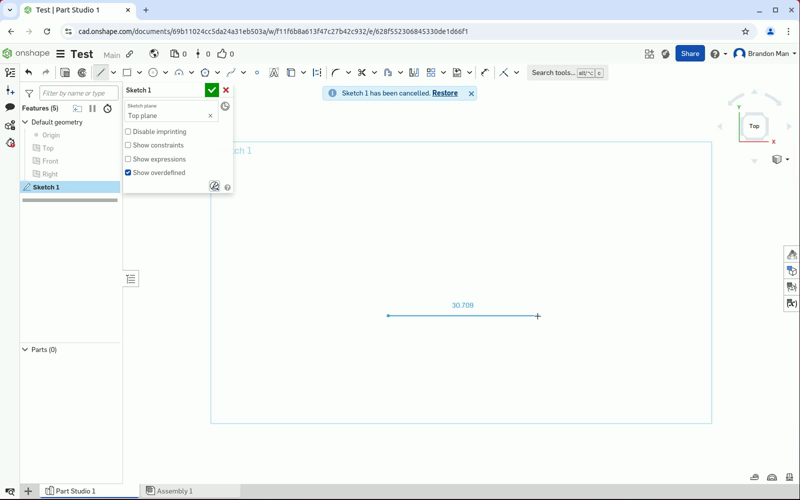
key_up(shift)
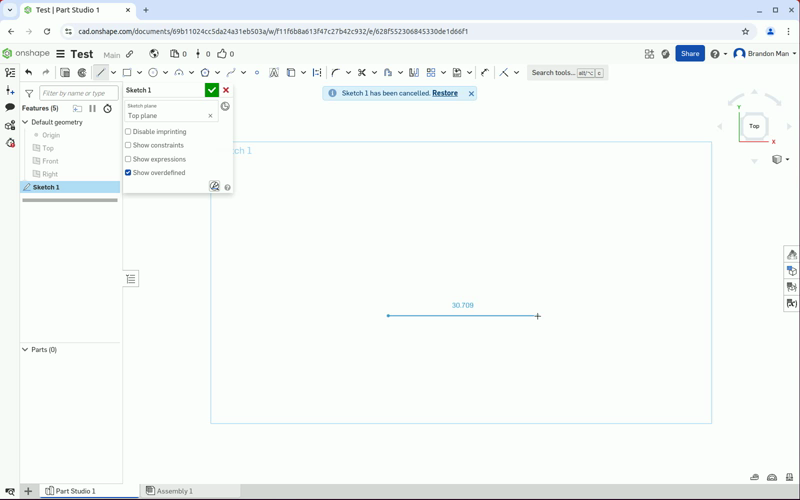
key_down(shift)
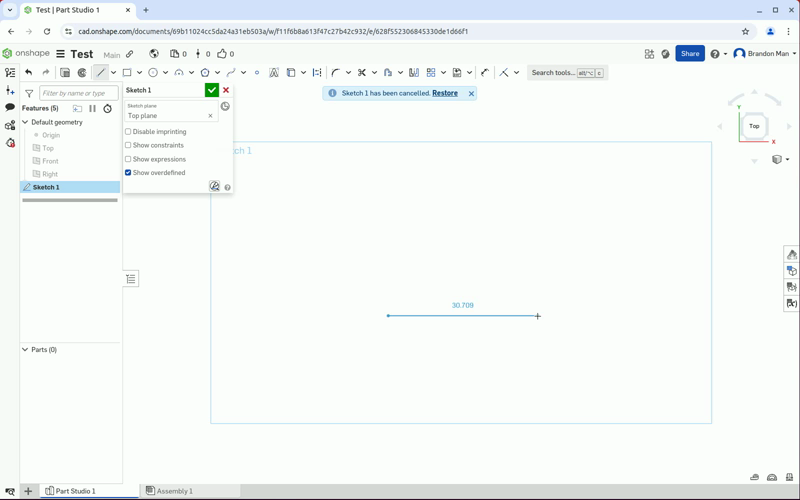
mouse_move(567, 315)
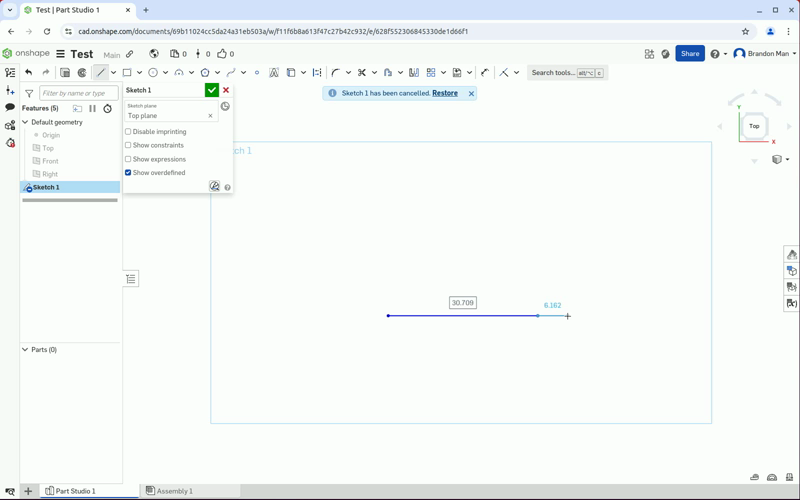
mouse_move(537, 311)
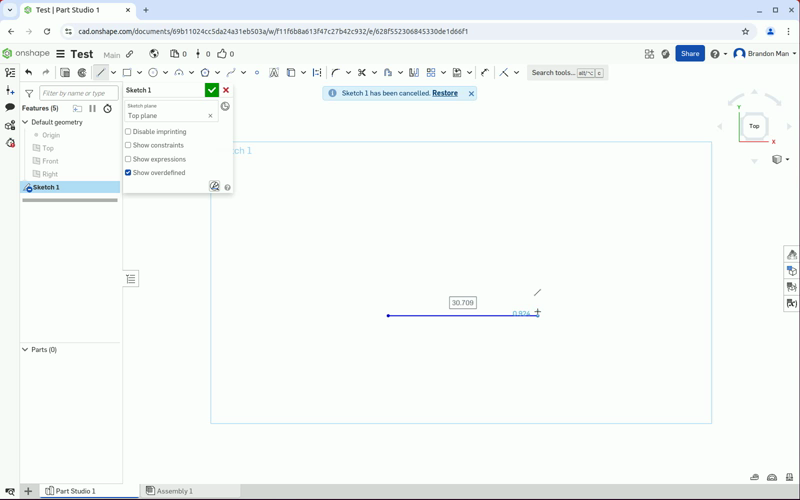
scroll(6)
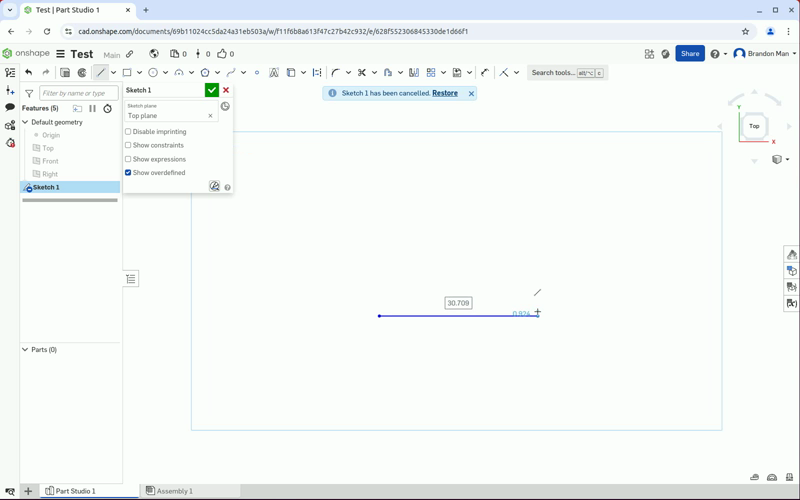
scroll(6)
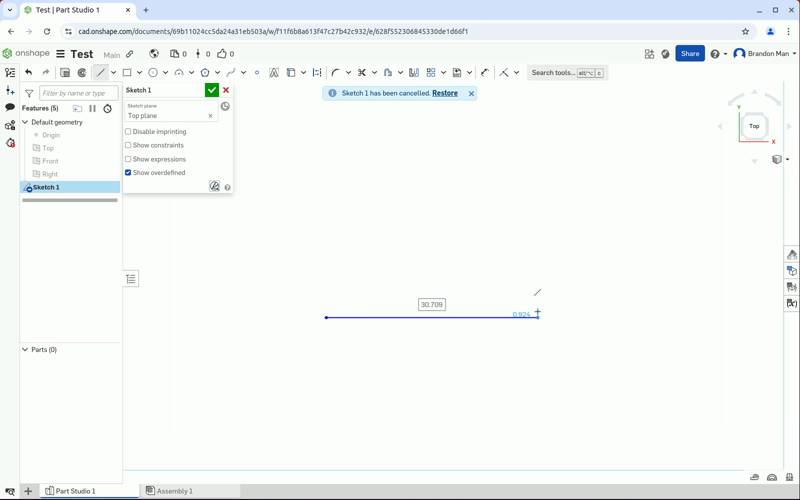
scroll(6)
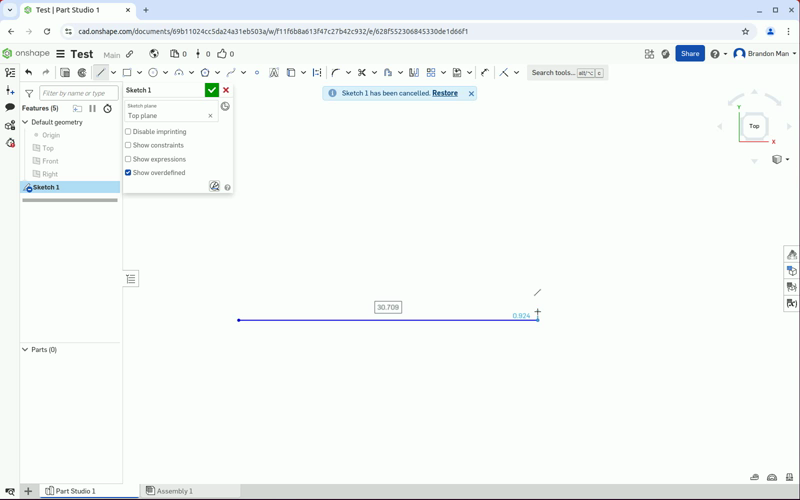
scroll(6)
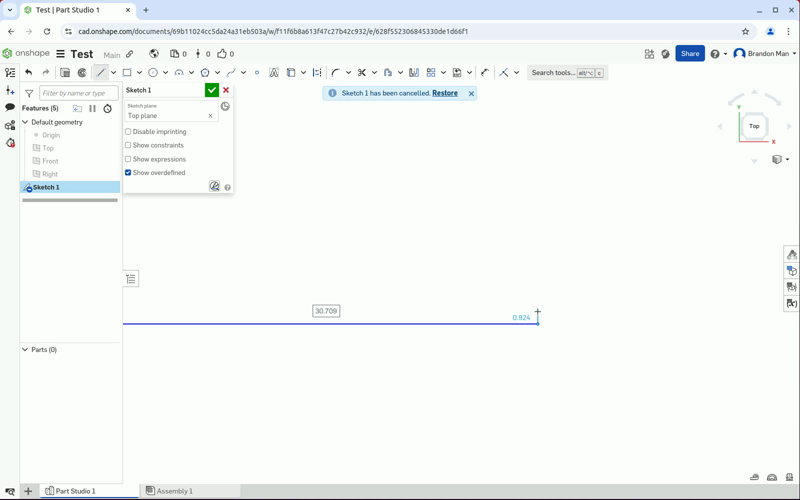
scroll(6)
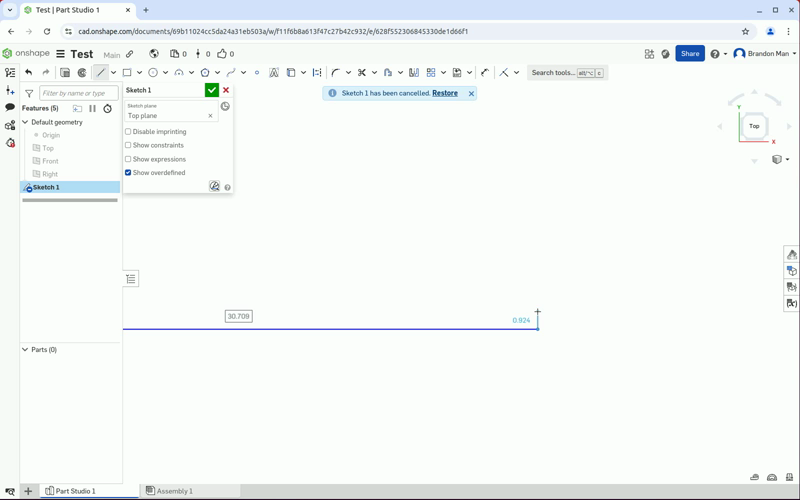
scroll(6)
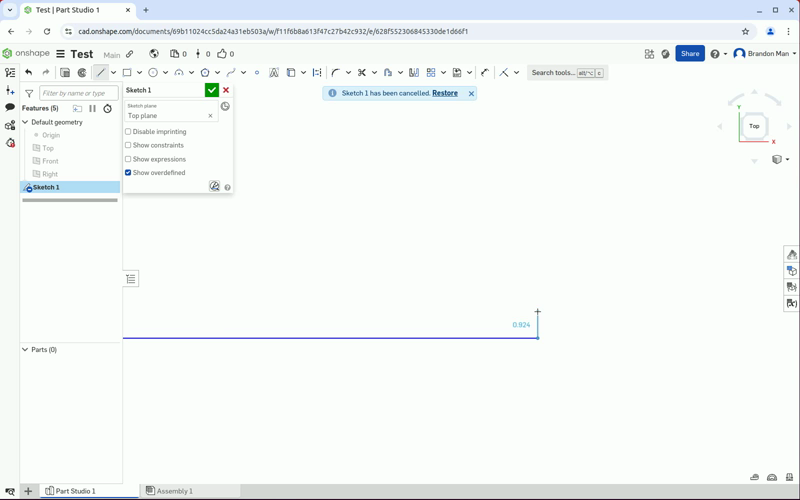
scroll(6)
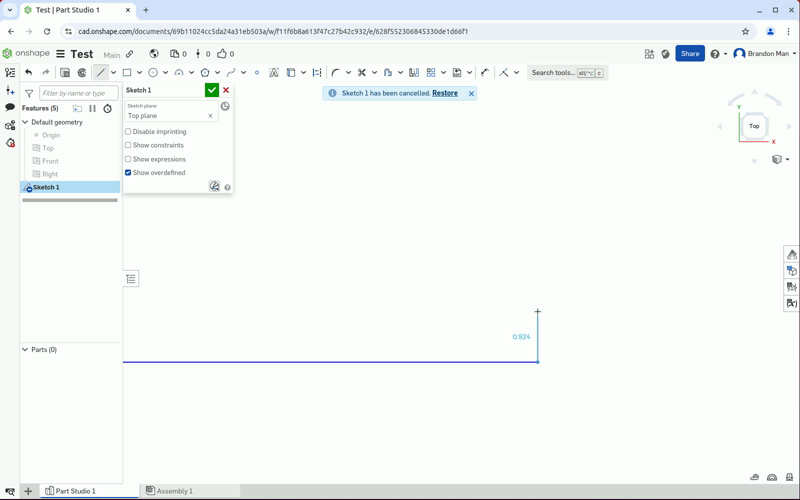
click(537, 311)
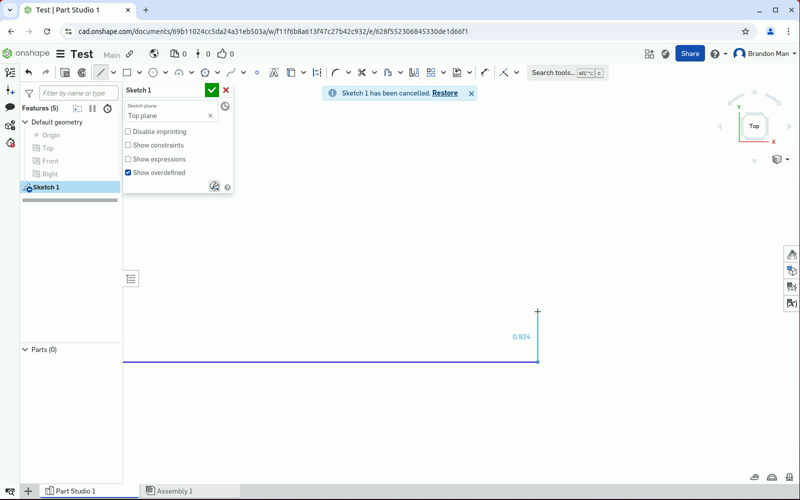
scroll(-6)
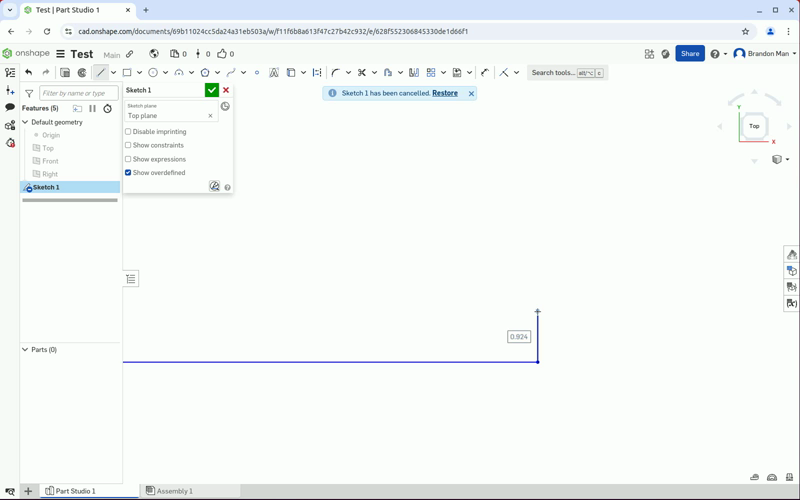
scroll(-6)
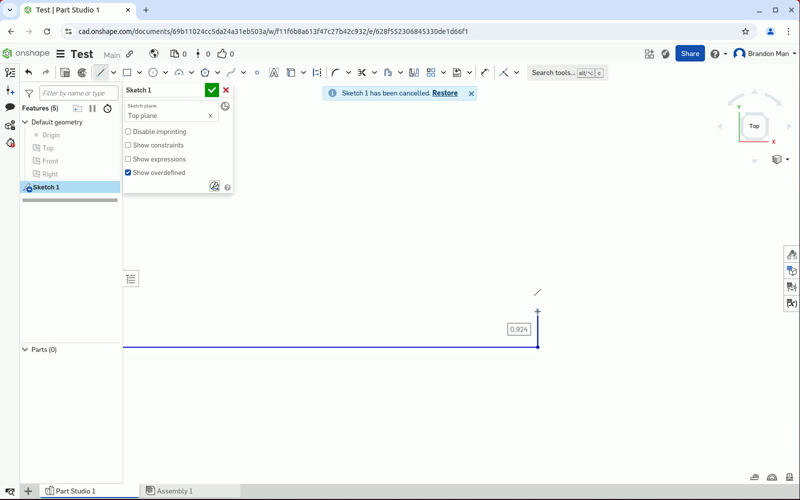
scroll(-6)
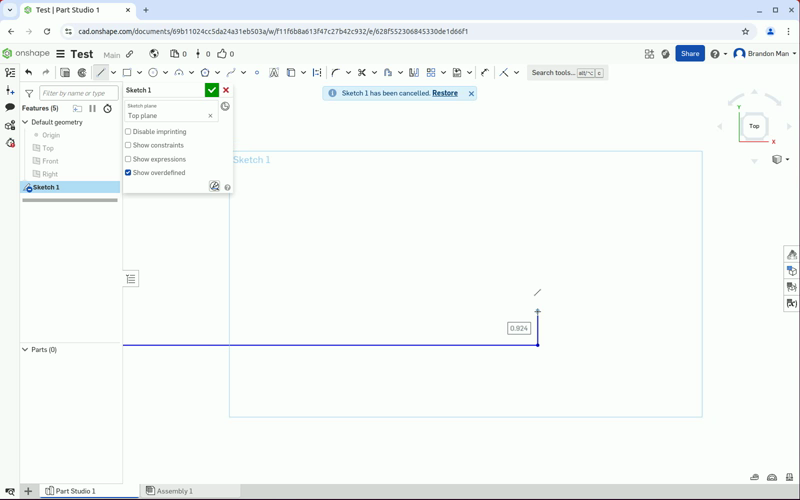
scroll(-6)
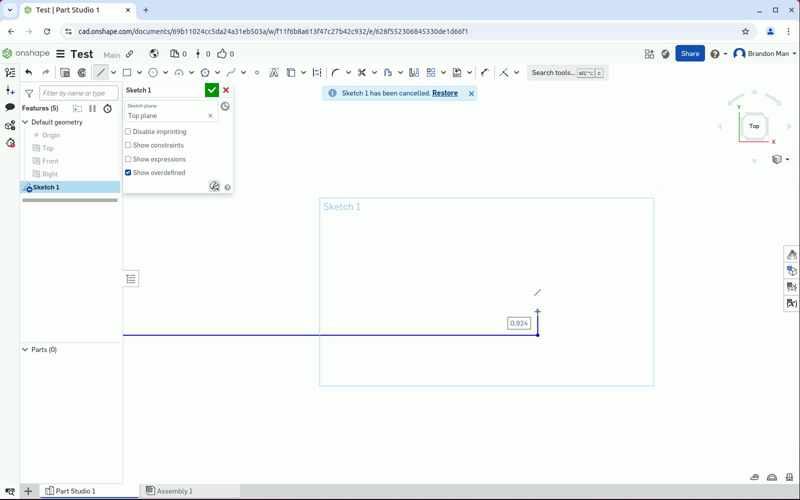
scroll(-6)
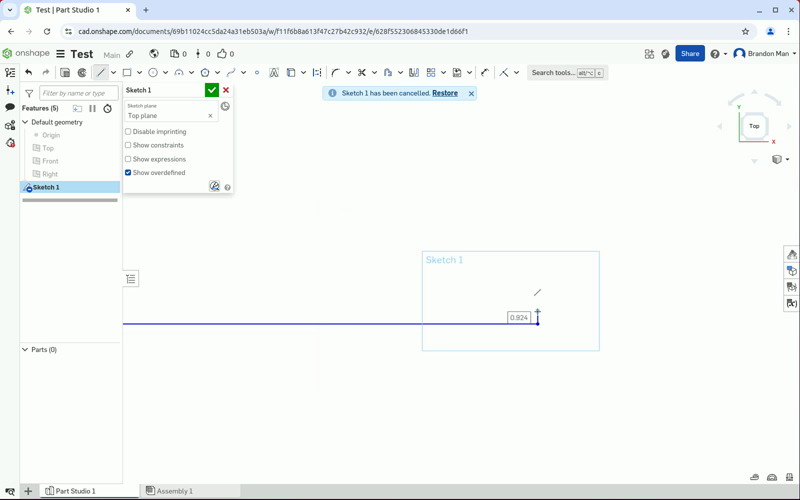
scroll(-6)
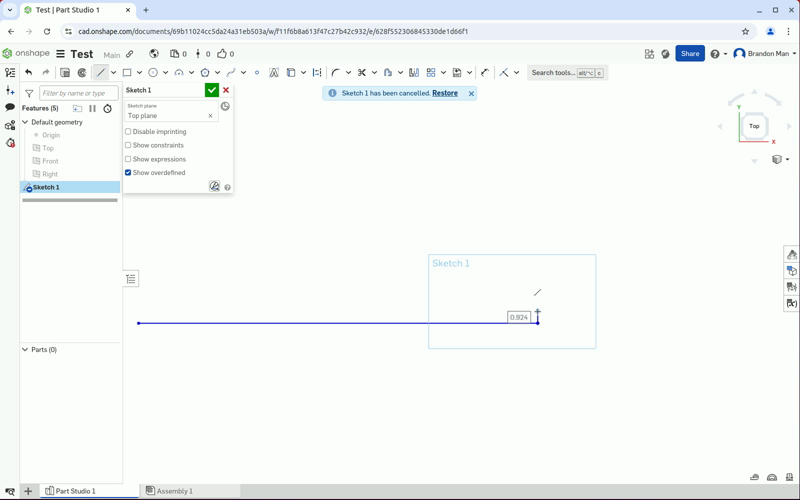
scroll(-6)
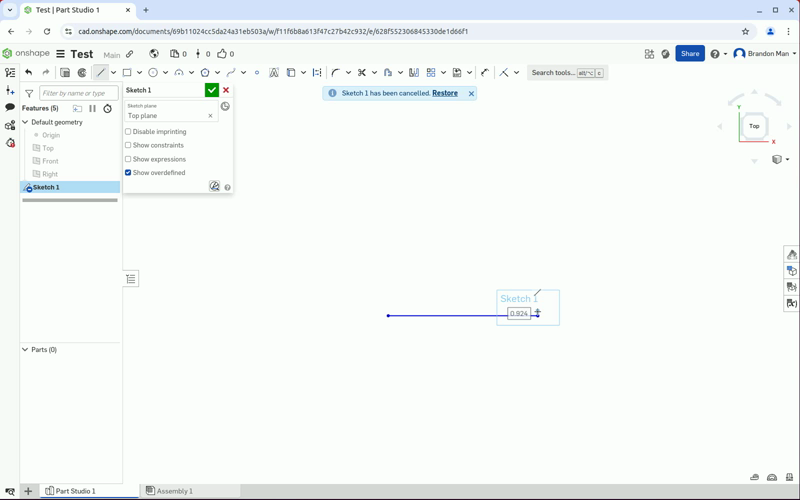
key_up(shift)
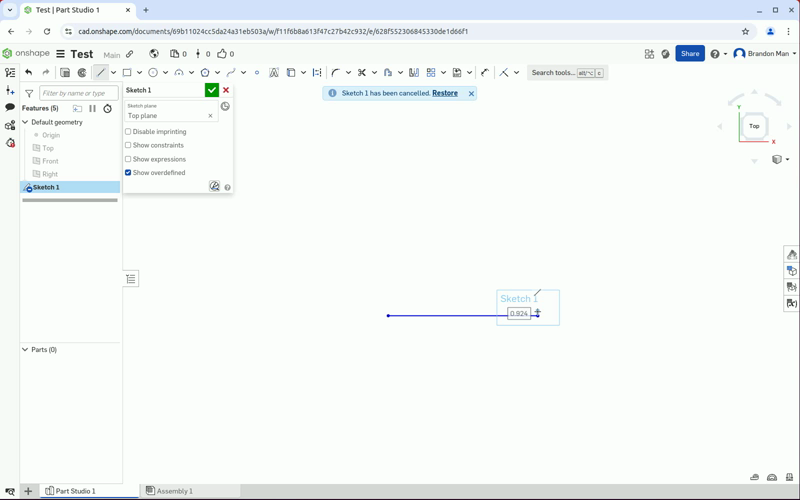
key_down(shift)
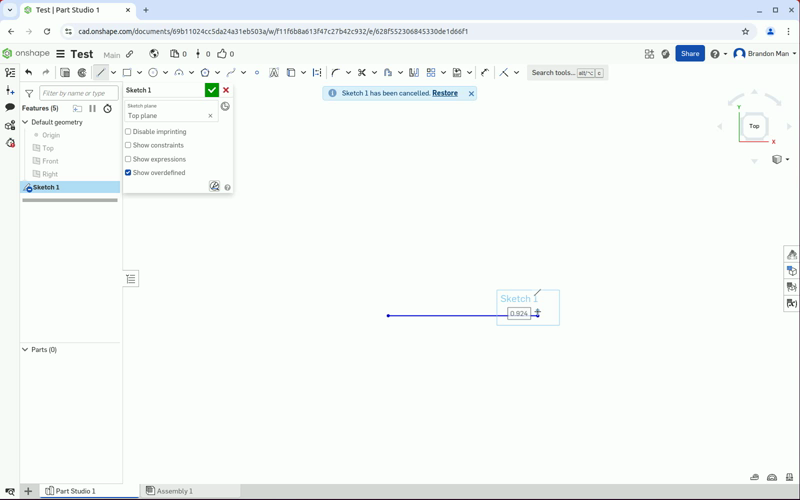
mouse_move(567, 311)
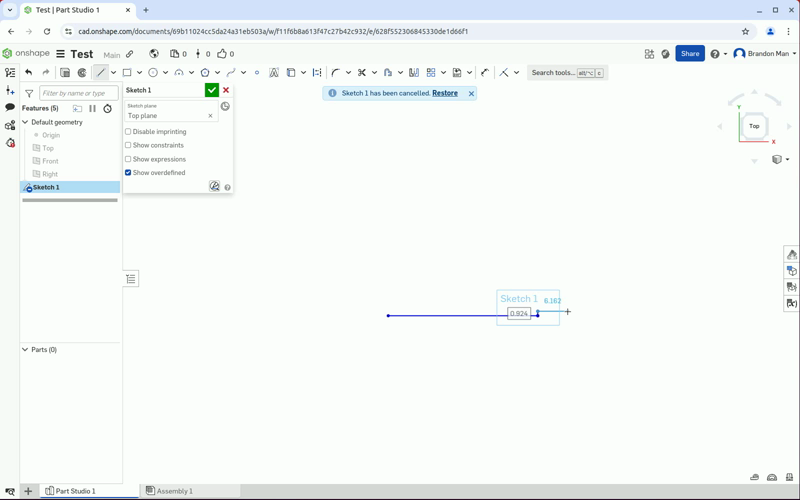
mouse_move(487, 311)
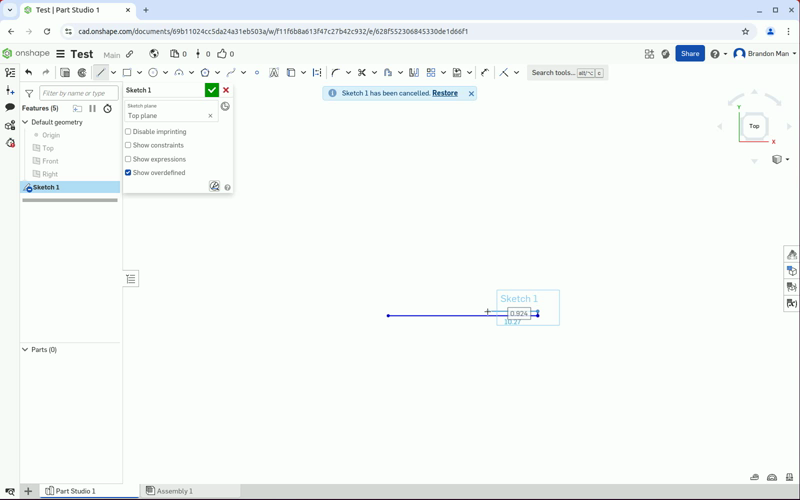
click(487, 311)
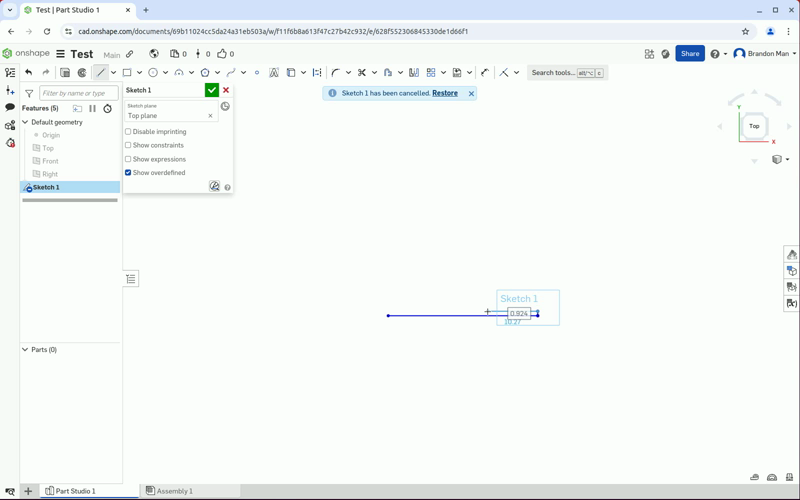
key_up(shift)
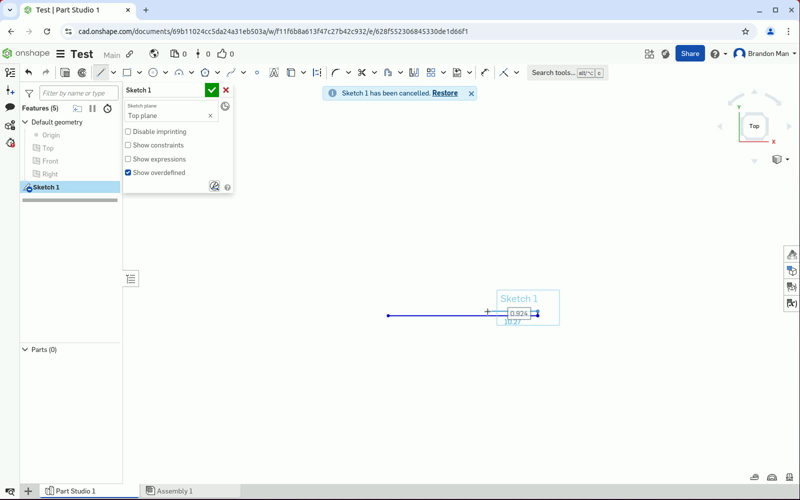
key_down(shift)
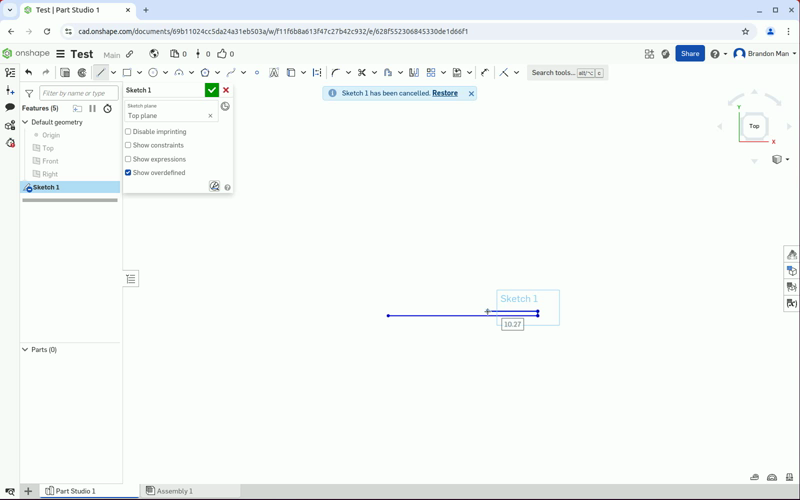
mouse_move(517, 311)
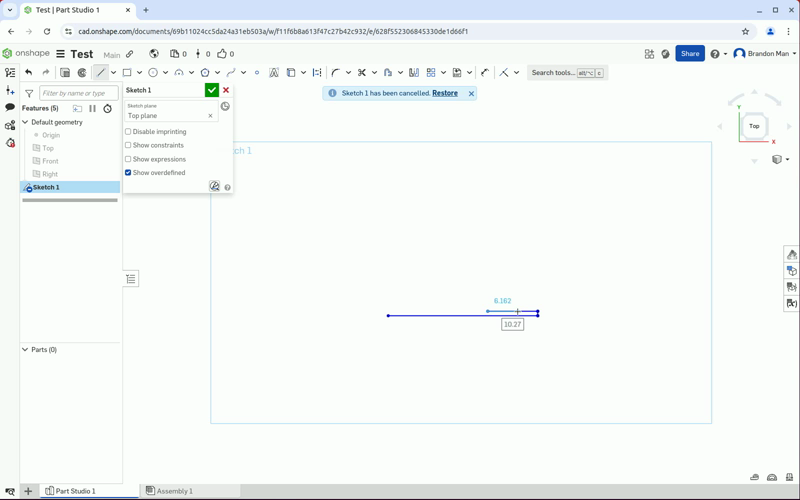
mouse_move(487, 290)
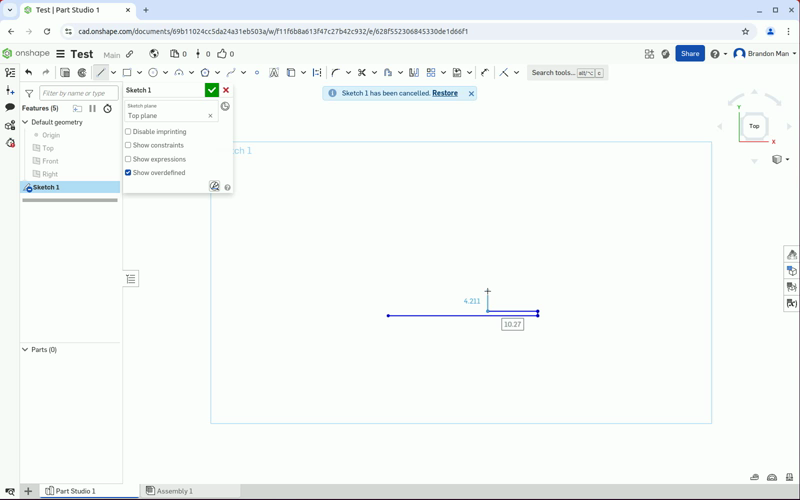
click(487, 290)
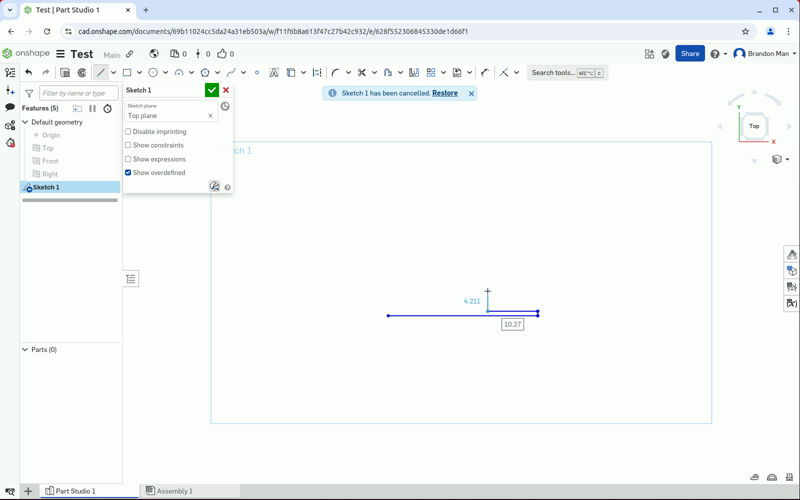
key_up(shift)
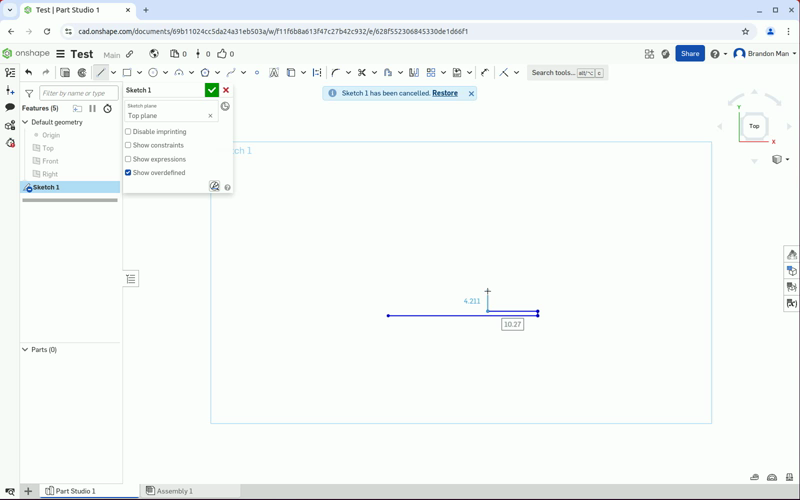
key_down(shift)
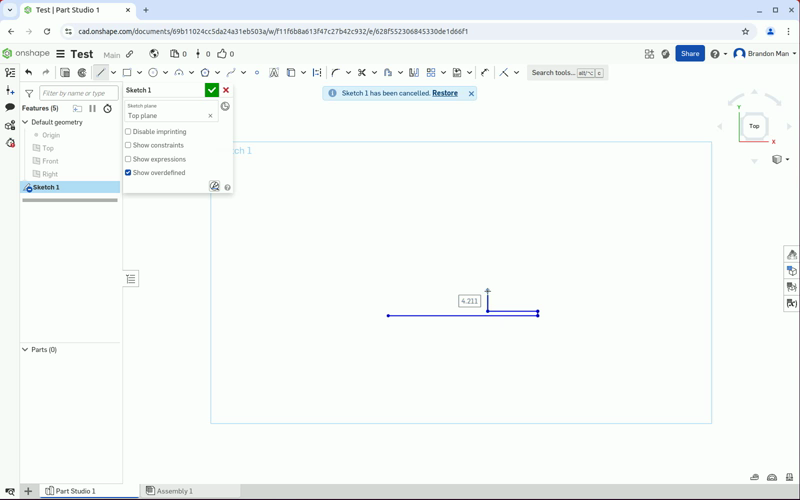
mouse_move(517, 290)
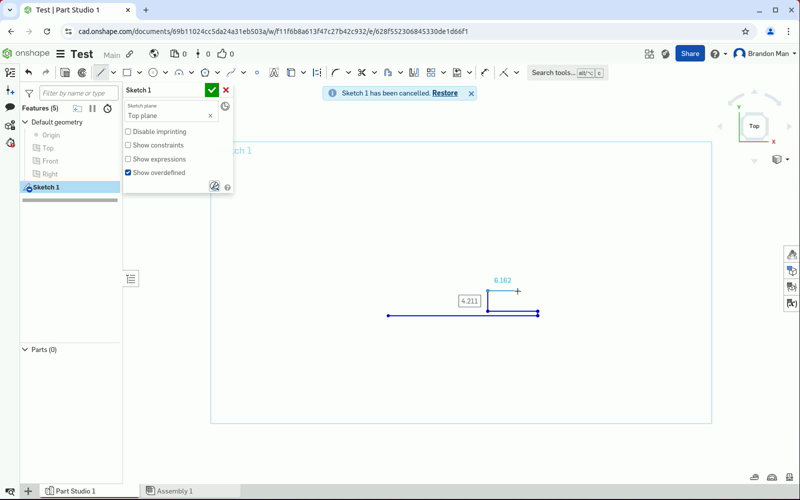
mouse_move(429, 290)
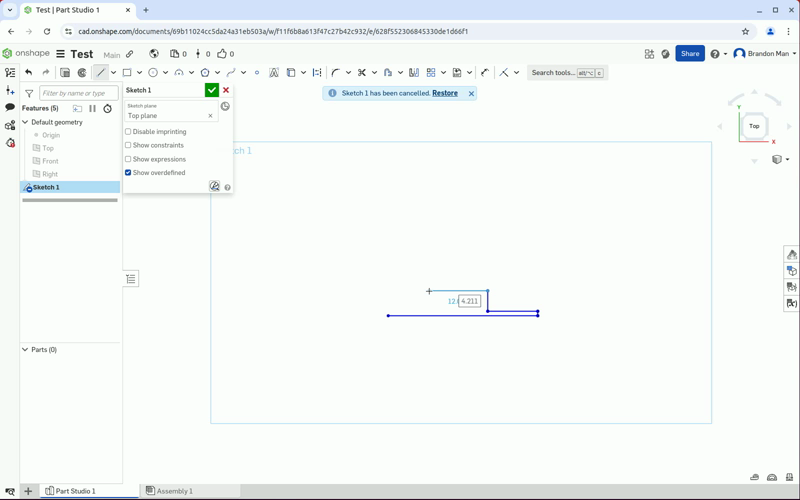
click(429, 290)
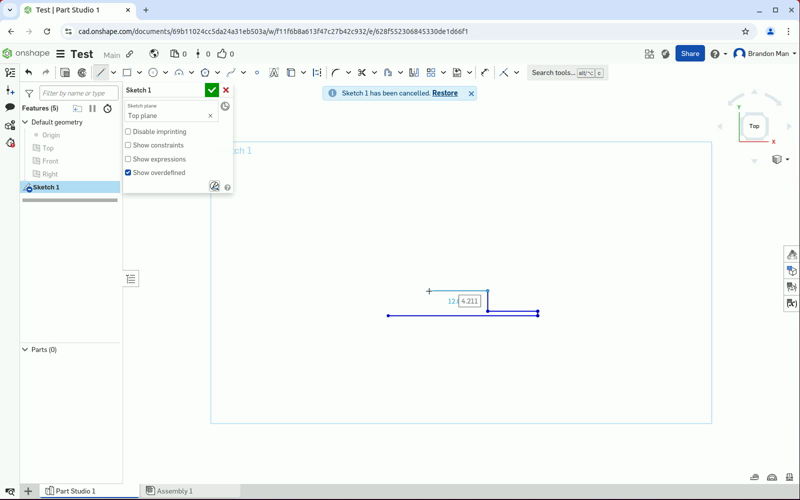
key_up(shift)
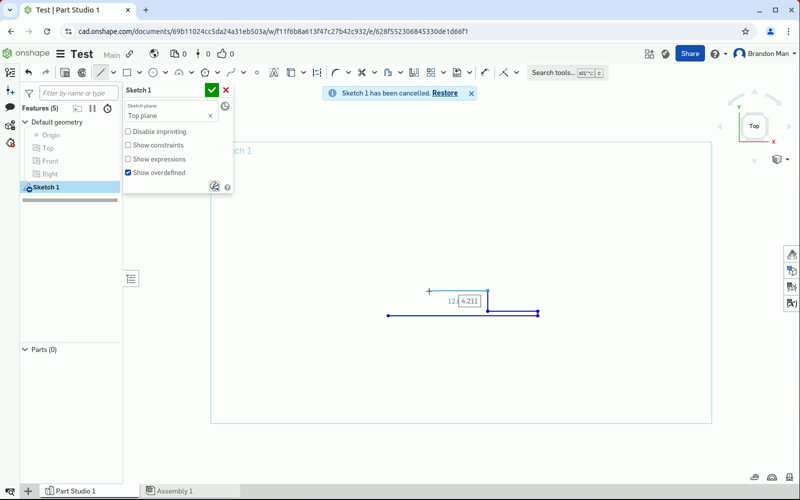
key_down(shift)
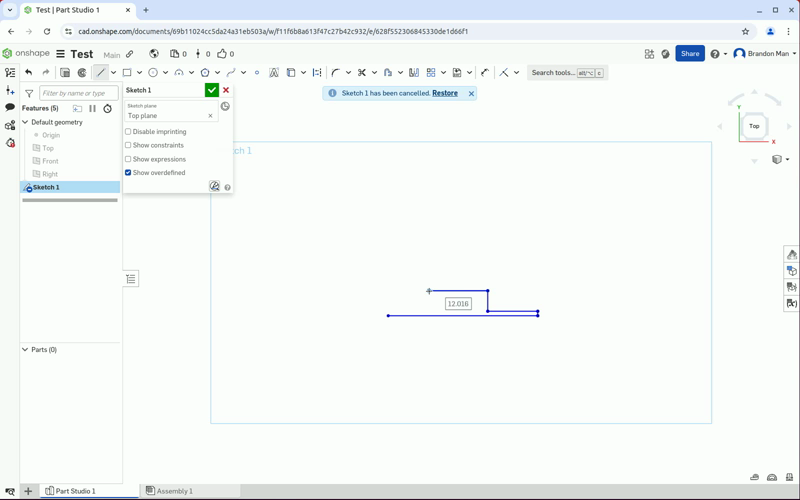
mouse_move(459, 290)
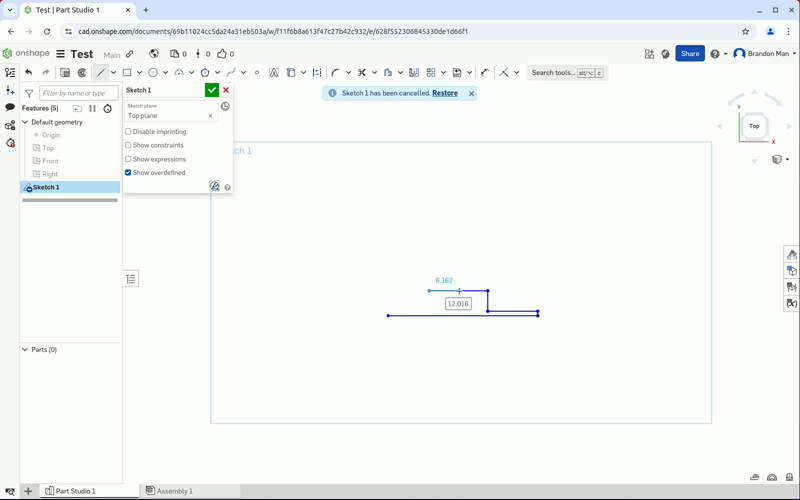
mouse_move(429, 311)
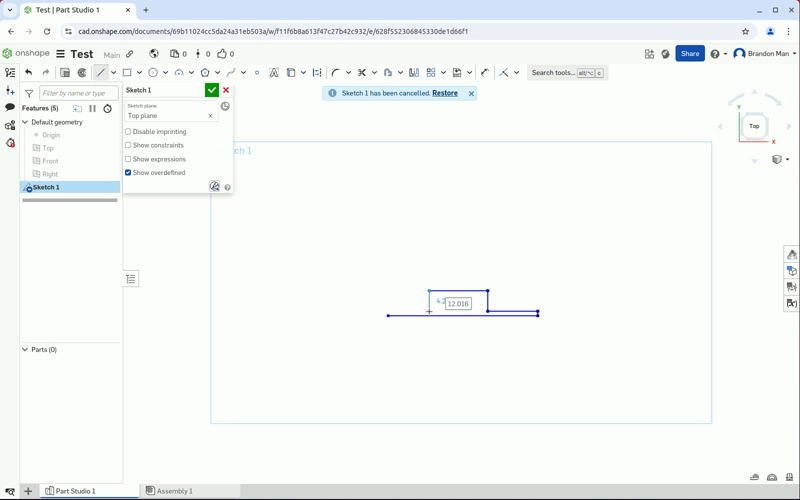
click(429, 311)
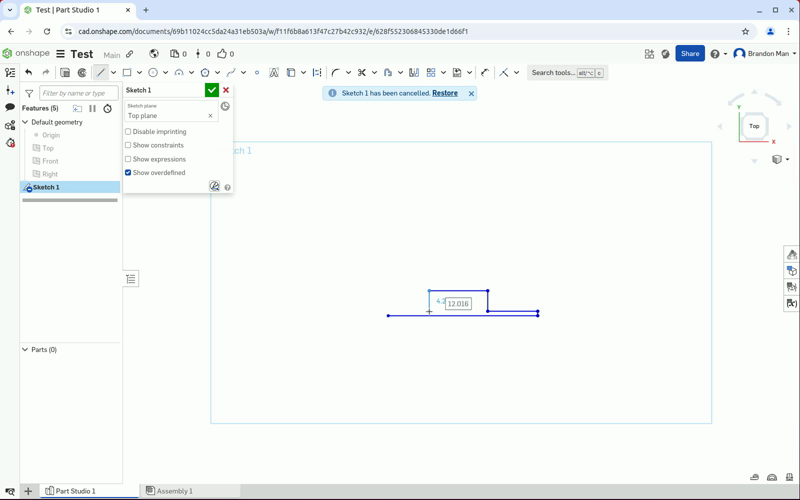
key_up(shift)
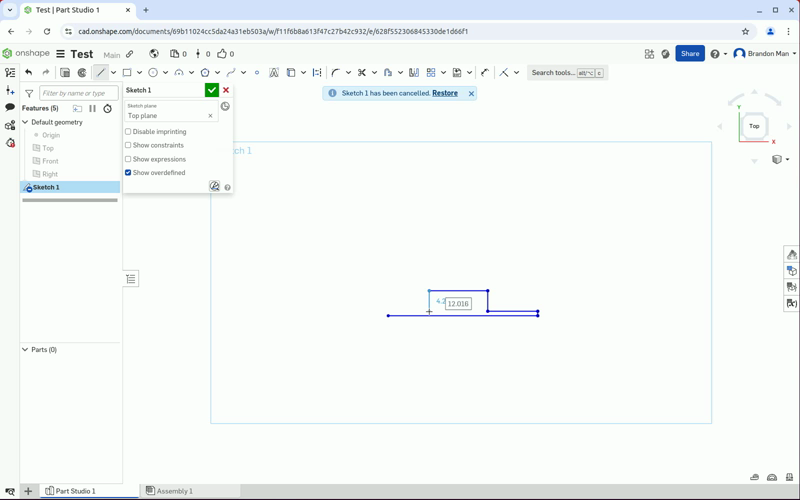
key_down(shift)
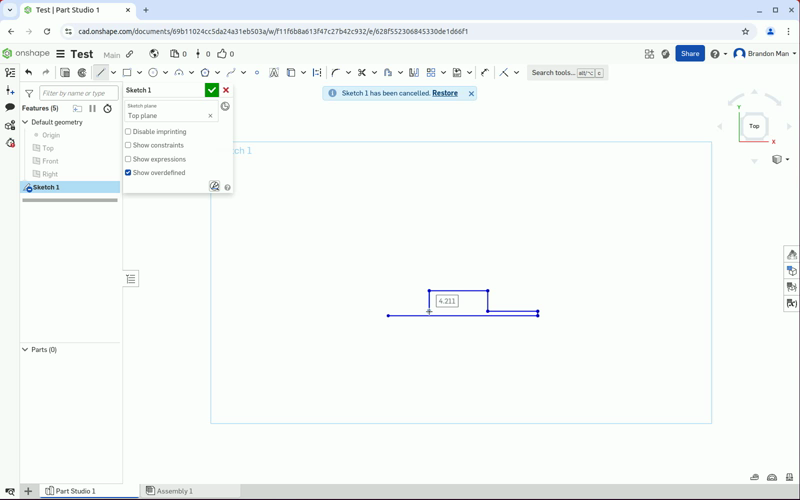
mouse_move(459, 311)
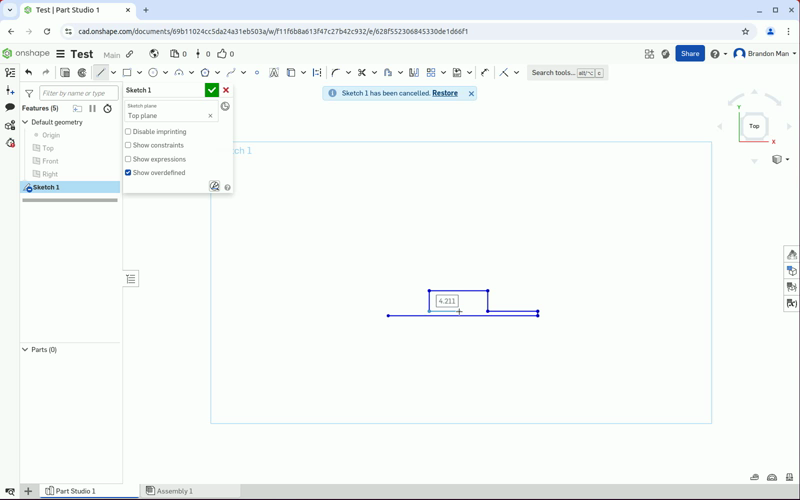
mouse_move(388, 311)
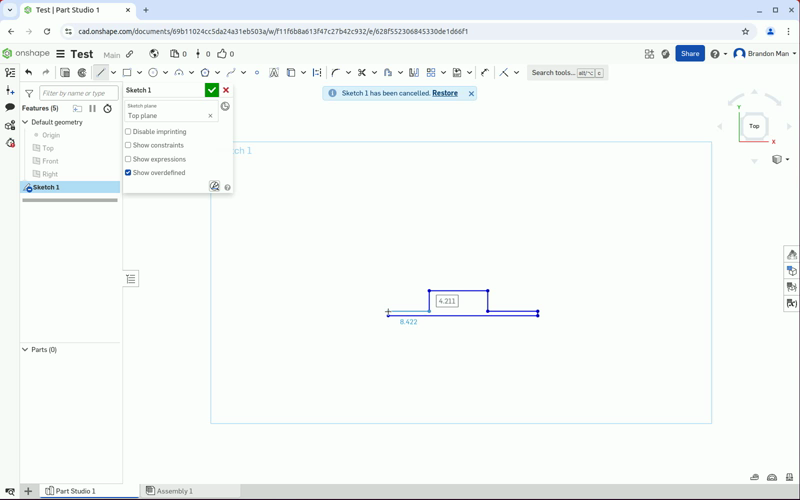
click(388, 311)
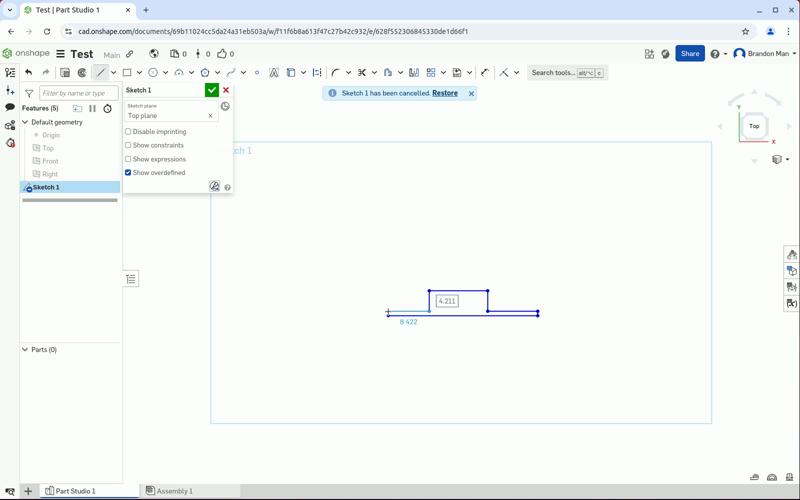
key_up(shift)
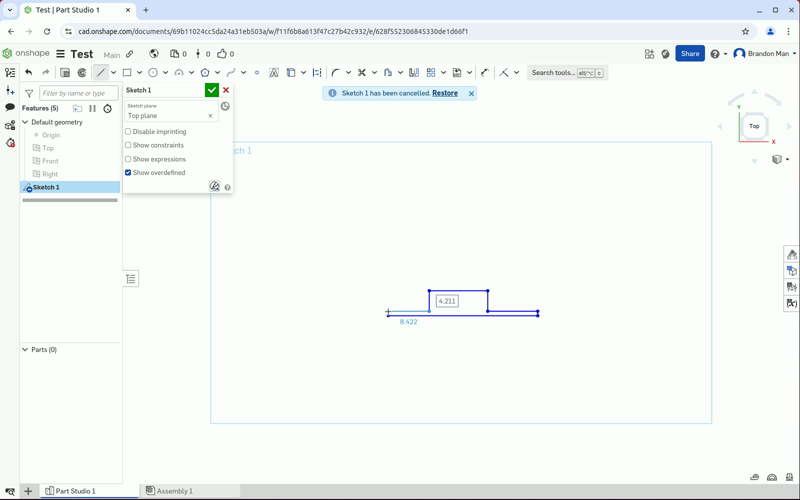
mouse_move(418, 311)
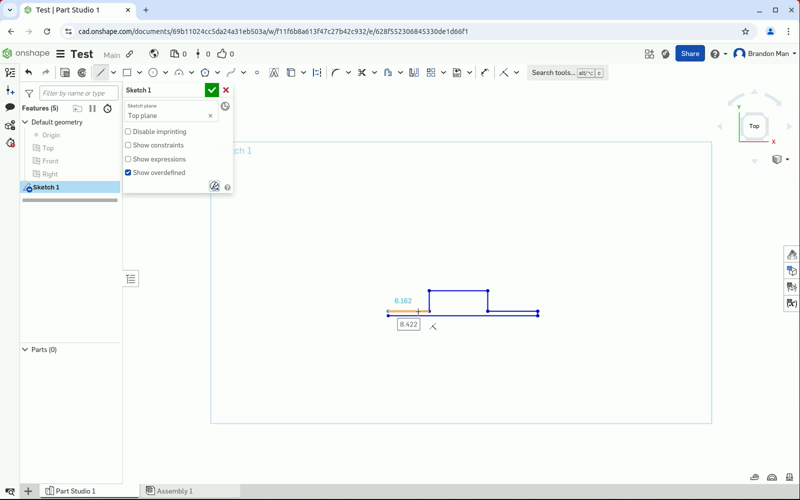
key_down(shift)
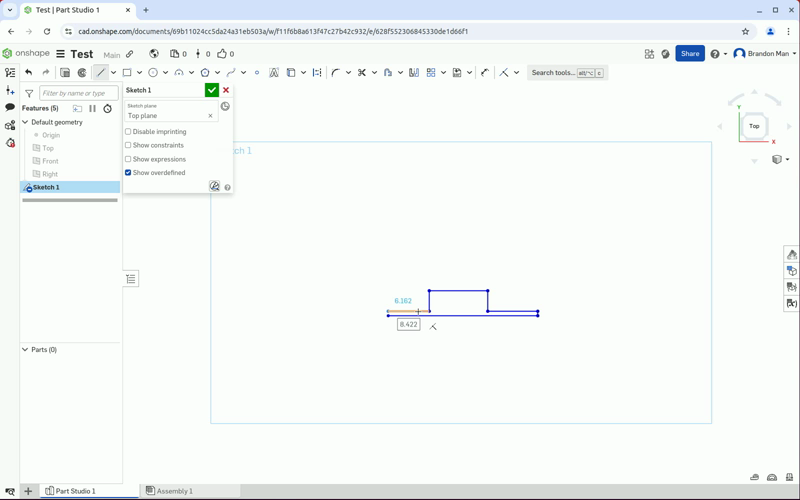
mouse_move(388, 315)
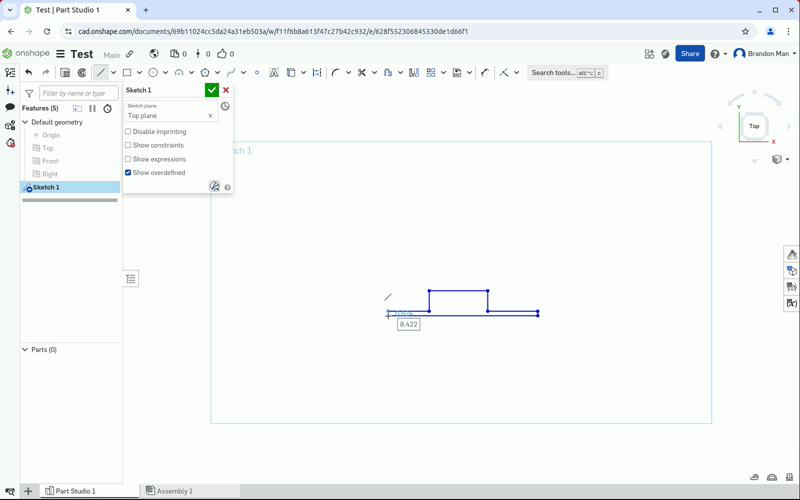
scroll(6)
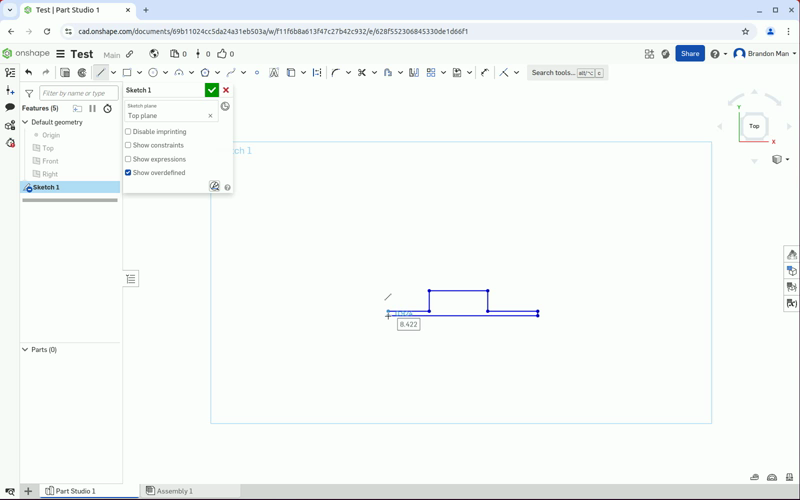
scroll(6)
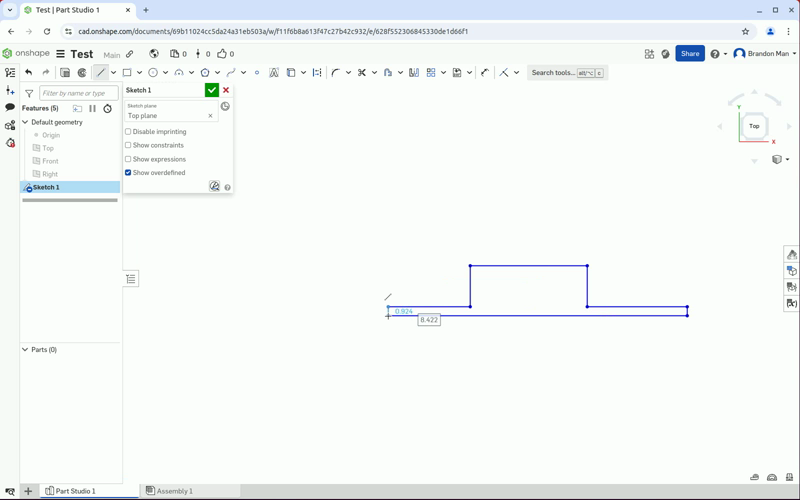
scroll(6)
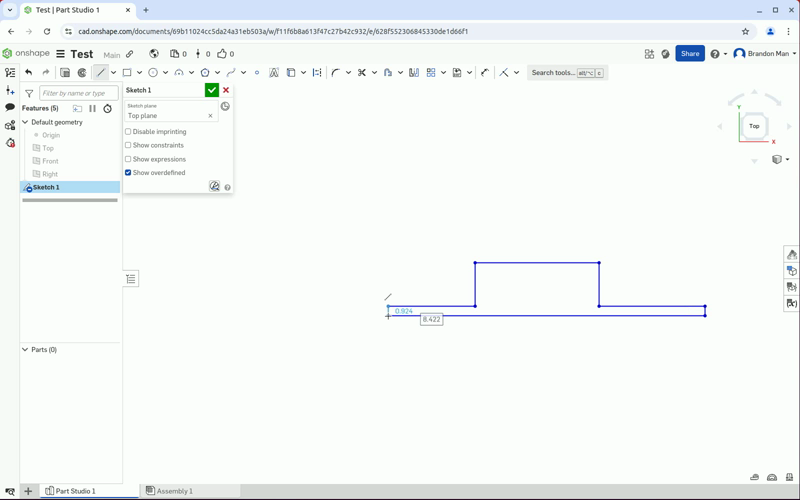
scroll(6)
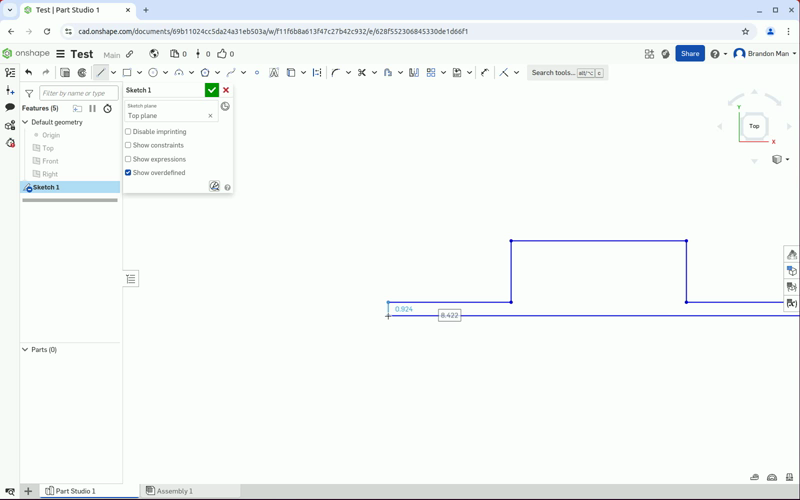
scroll(6)
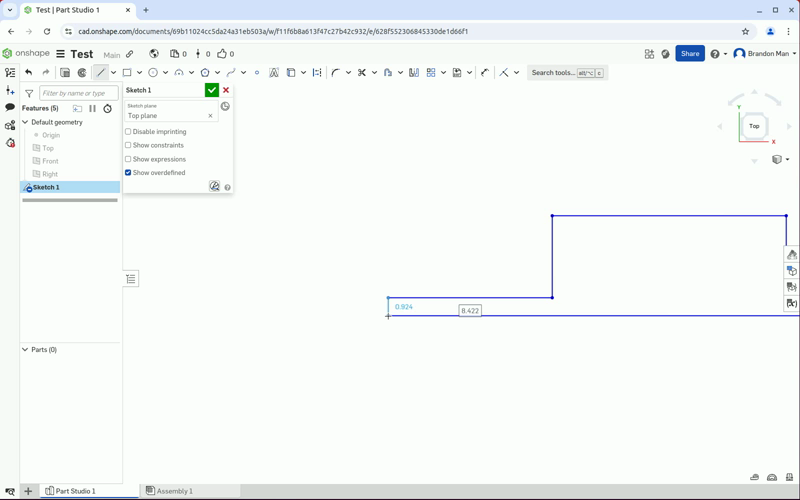
scroll(6)
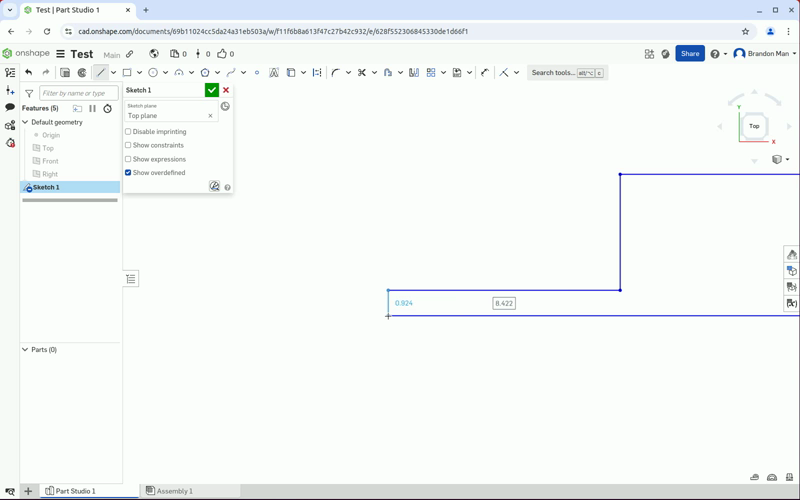
scroll(6)
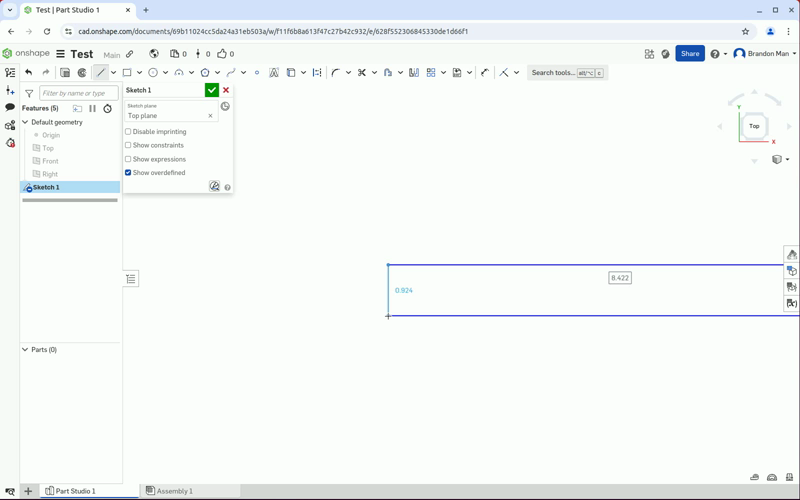
key_up(shift)
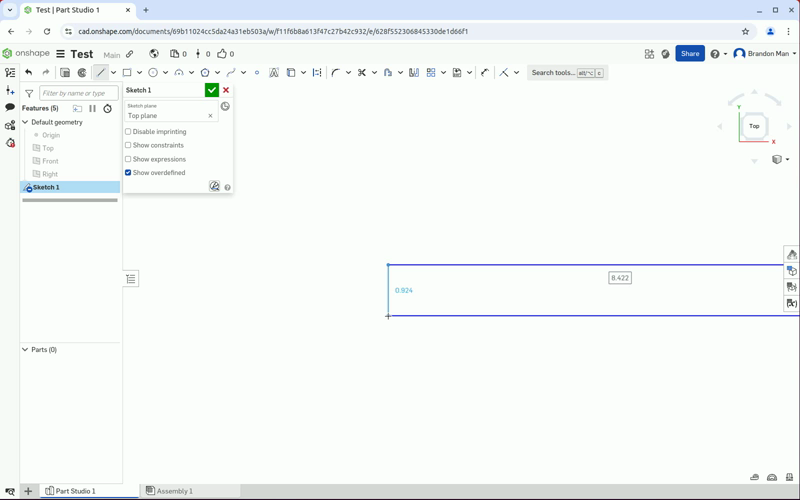
click(388, 315)
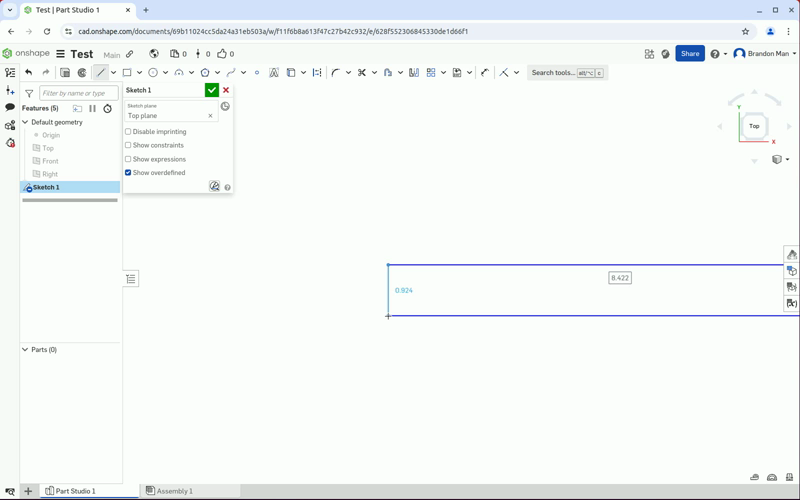
scroll(-6)
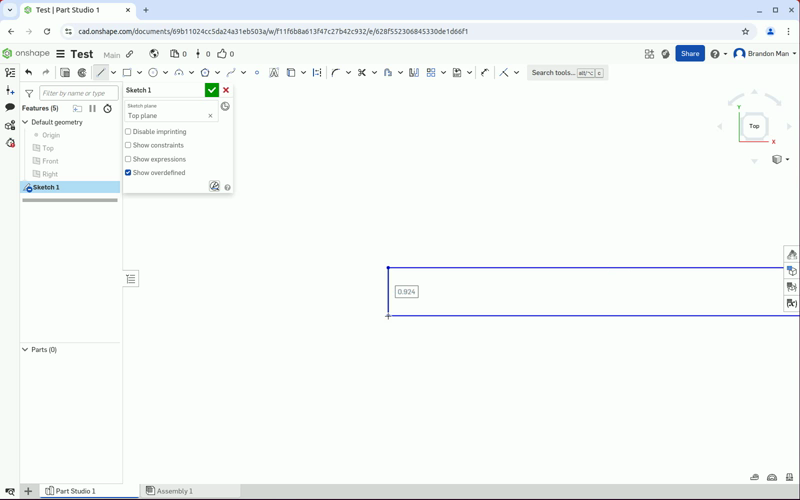
scroll(-6)
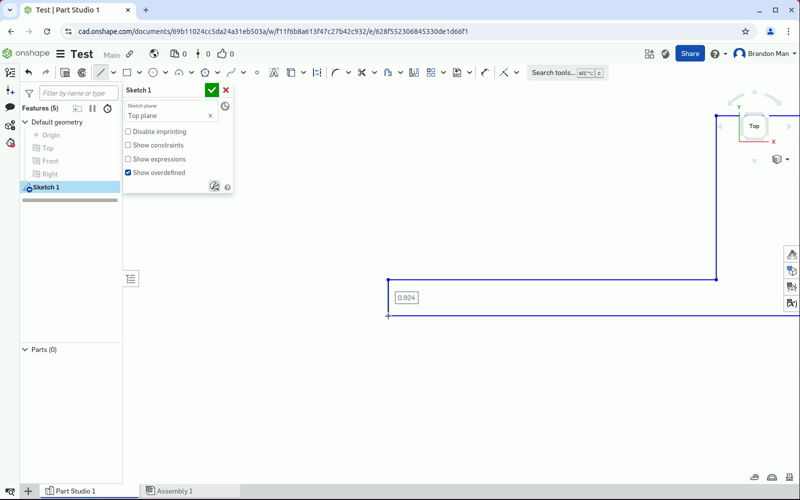
scroll(-6)
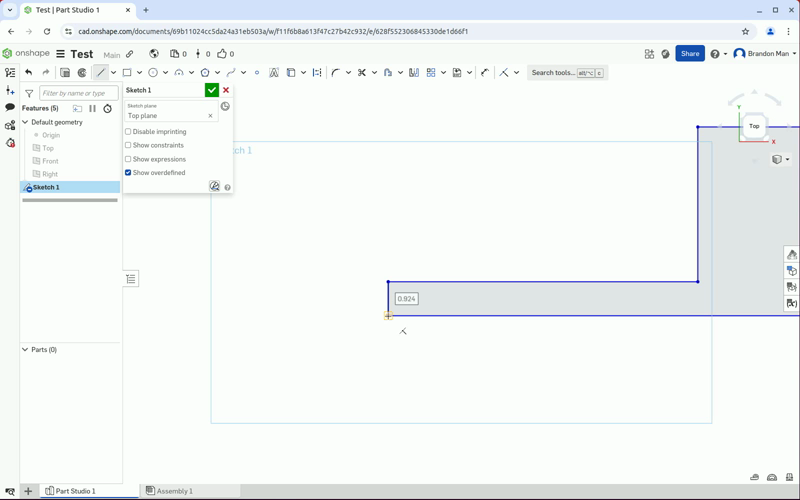
scroll(-6)
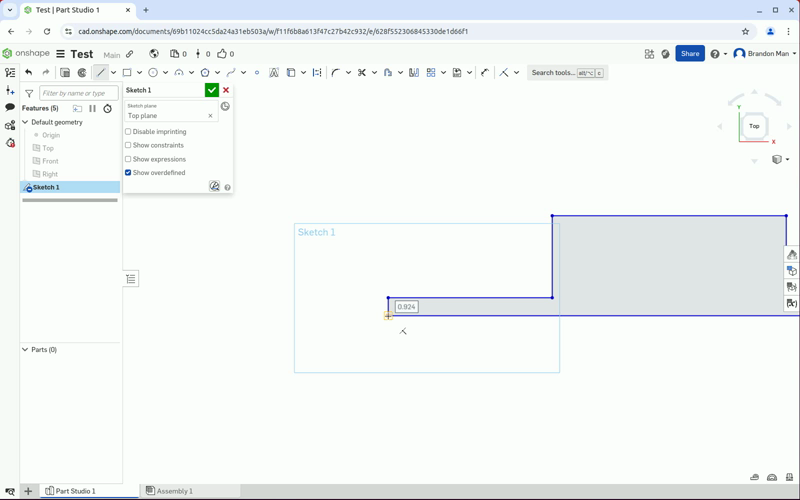
scroll(-6)
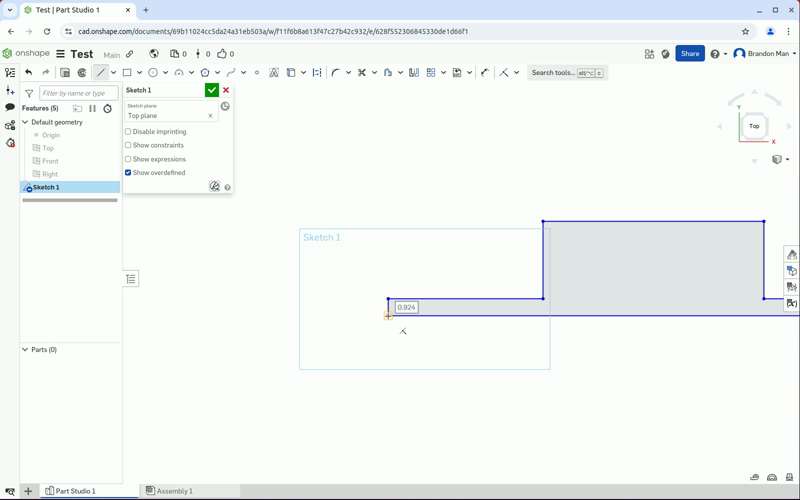
scroll(-6)
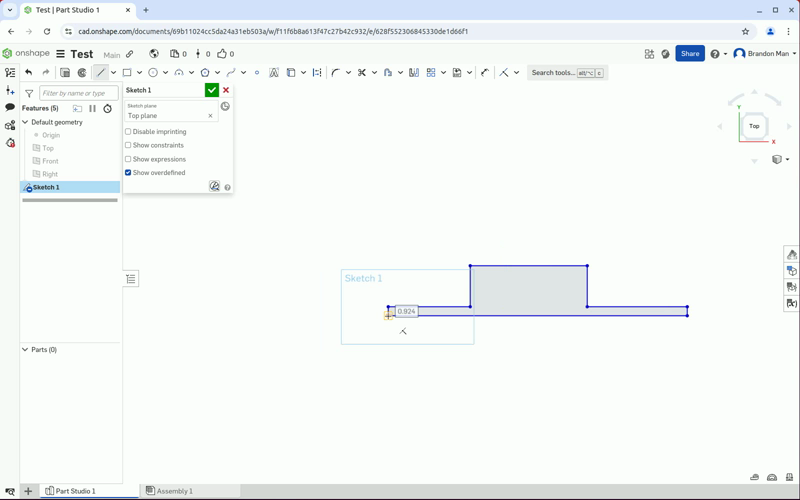
scroll(-6)
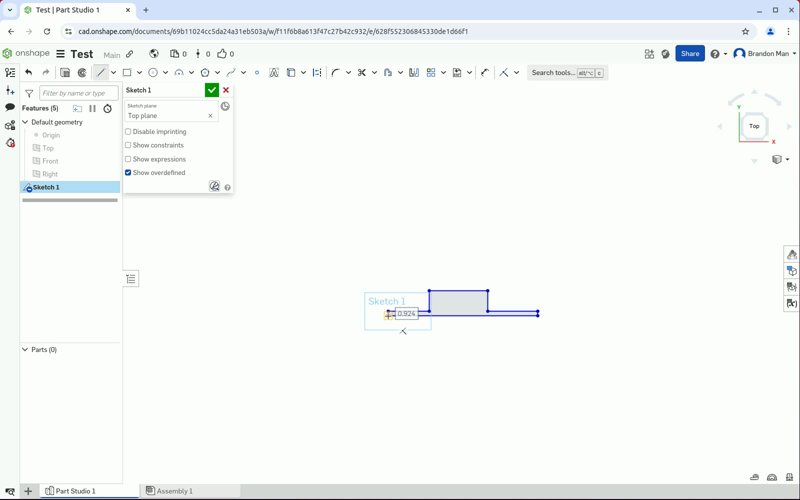
key(esc)
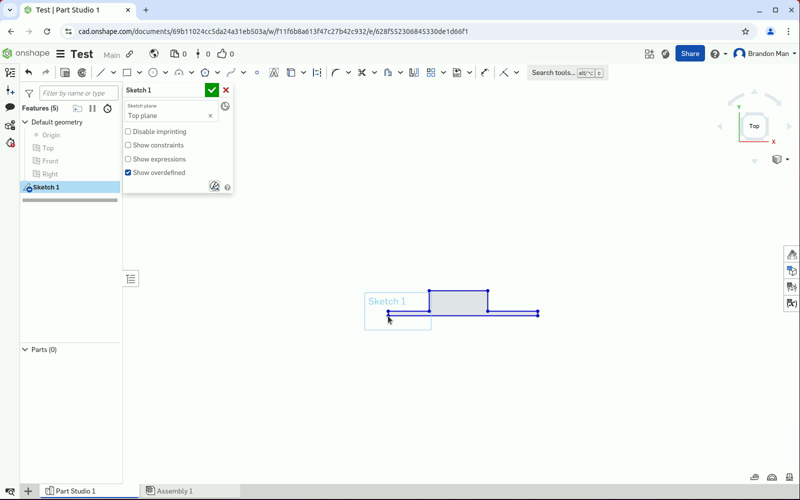
mouse_move(480, 299)
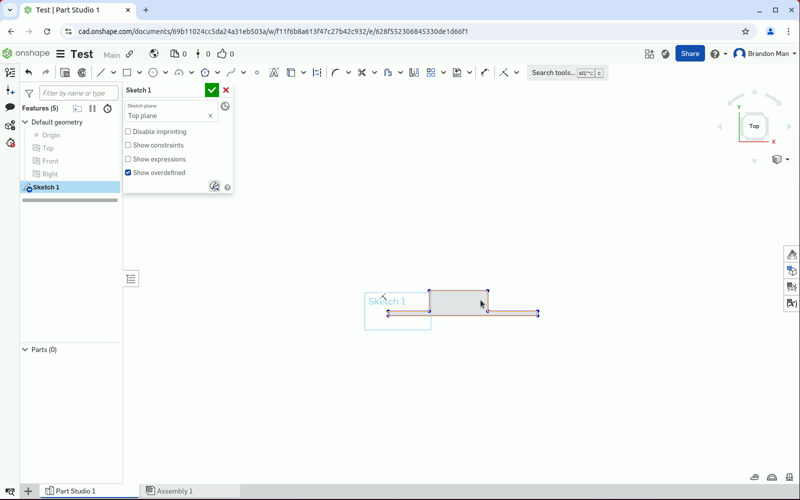
click(480, 299)
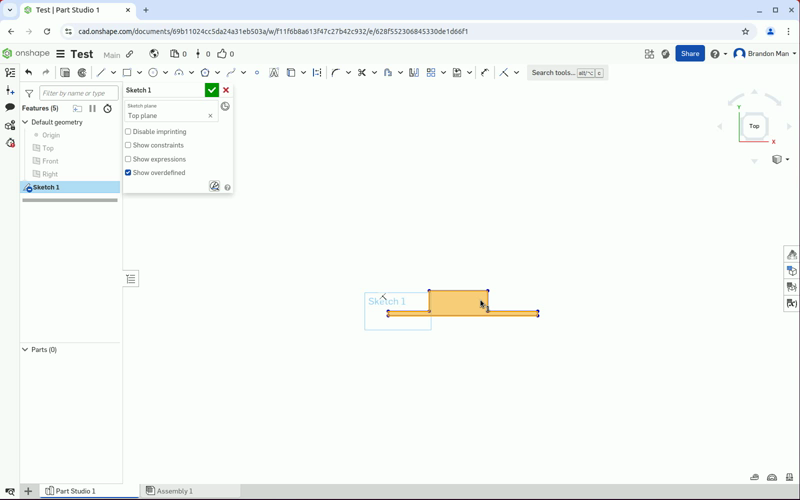
mouse_move(73, 352)
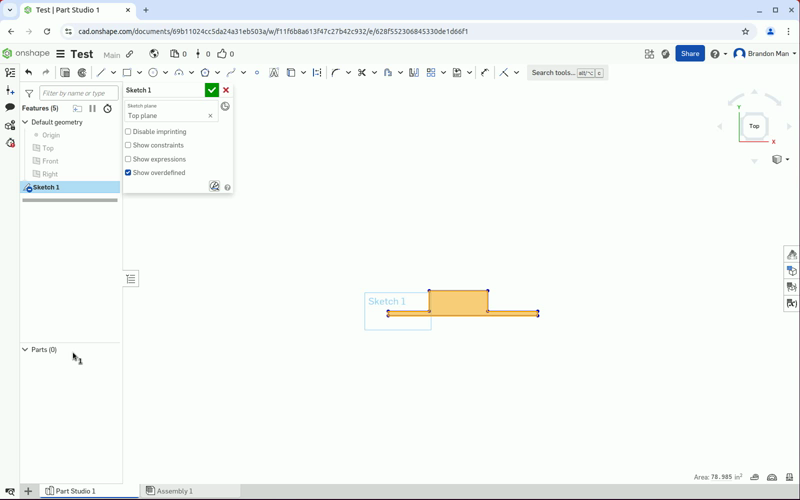
key(shift+y)
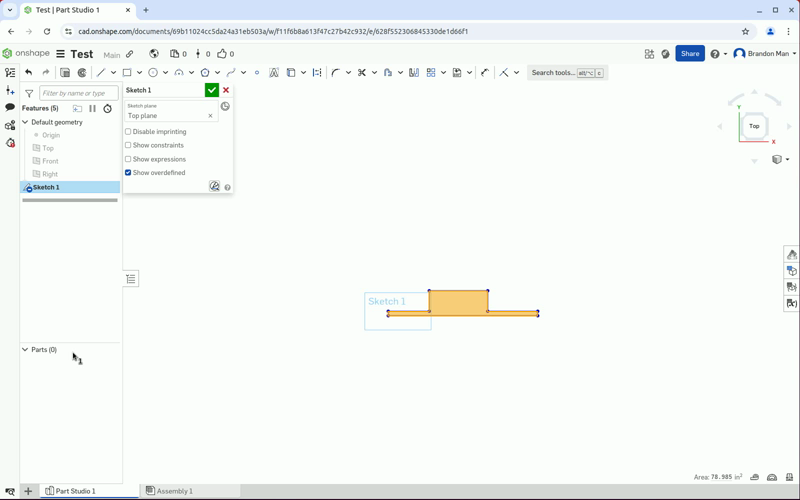
key(shift+e)
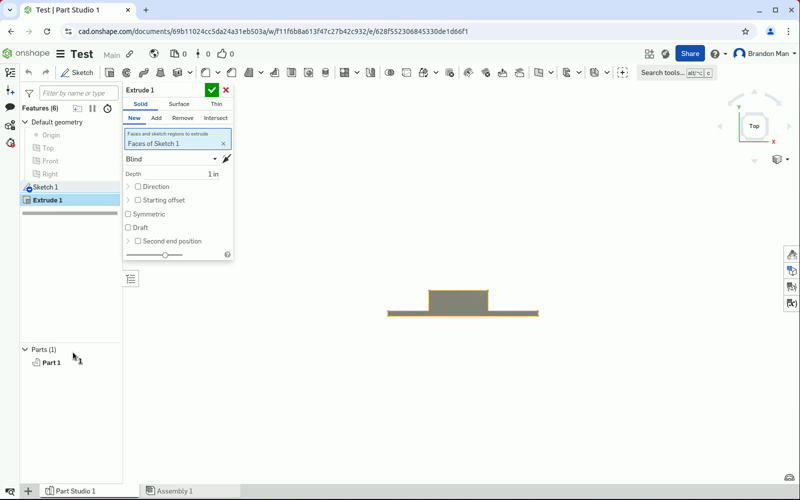
mouse_move(143, 106)
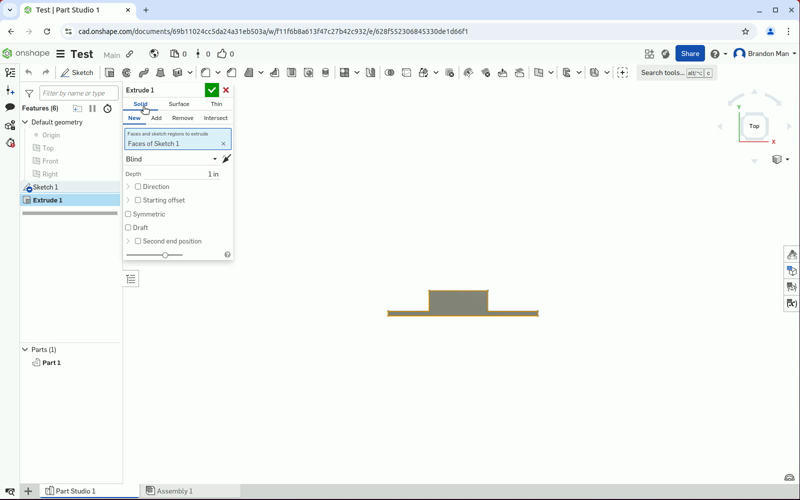
click(143, 106)
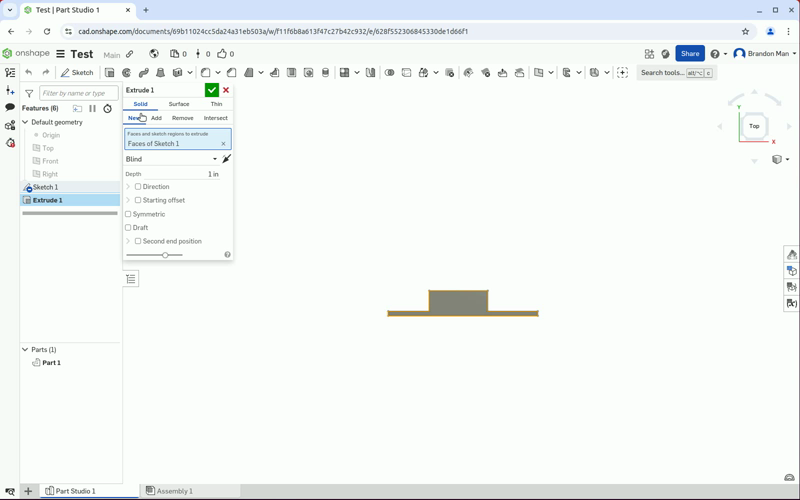
mouse_move(137, 120)
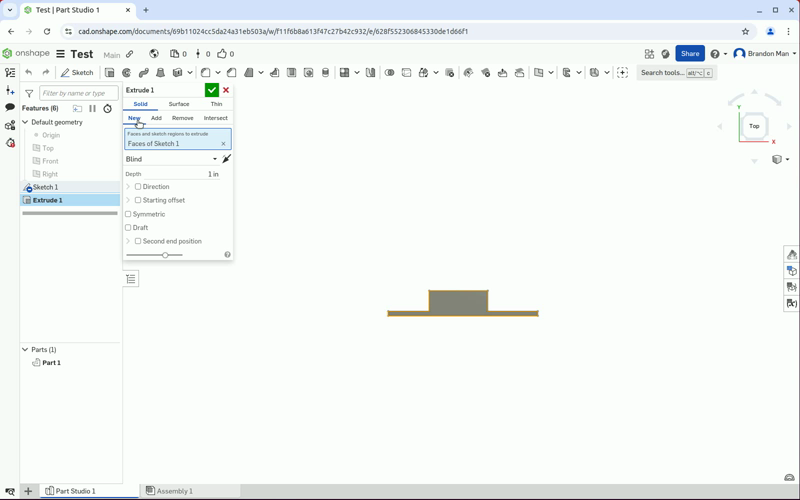
click(137, 120)
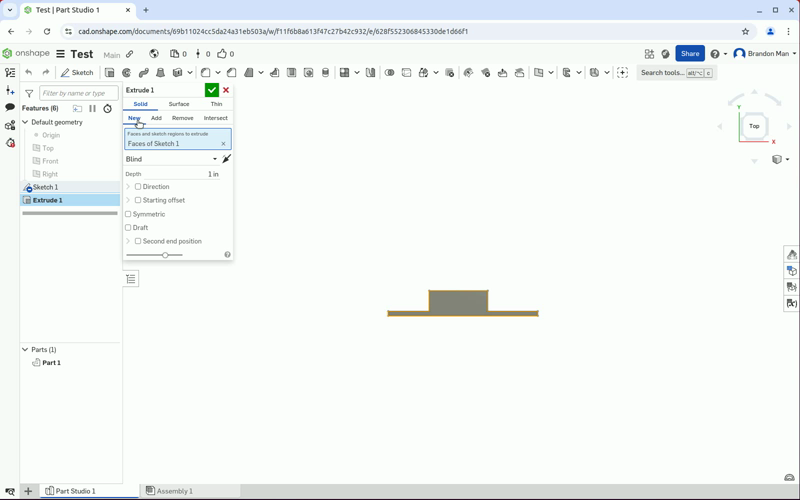
key(tab, 4)
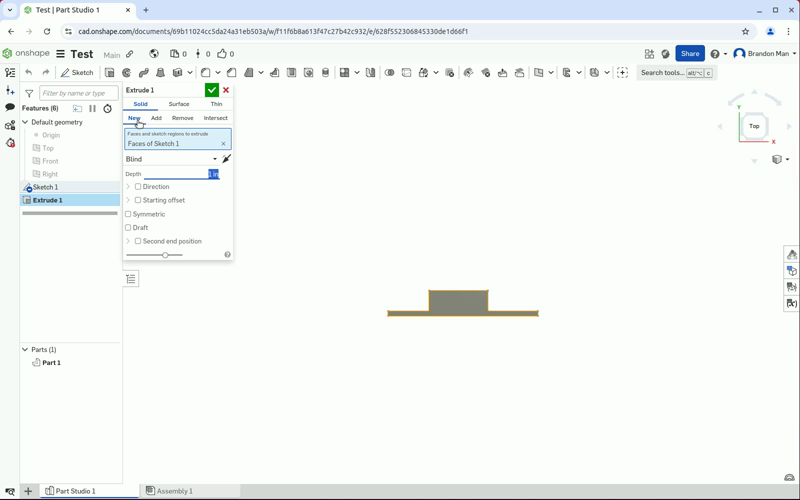
text(23.108)
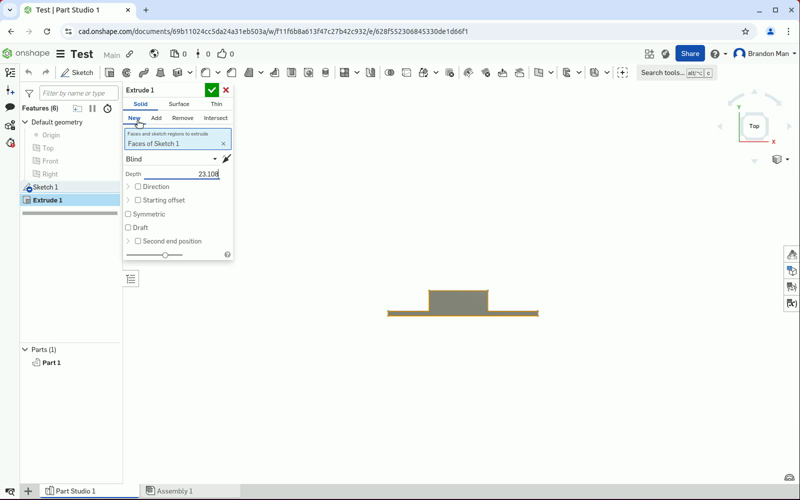
key(enter)
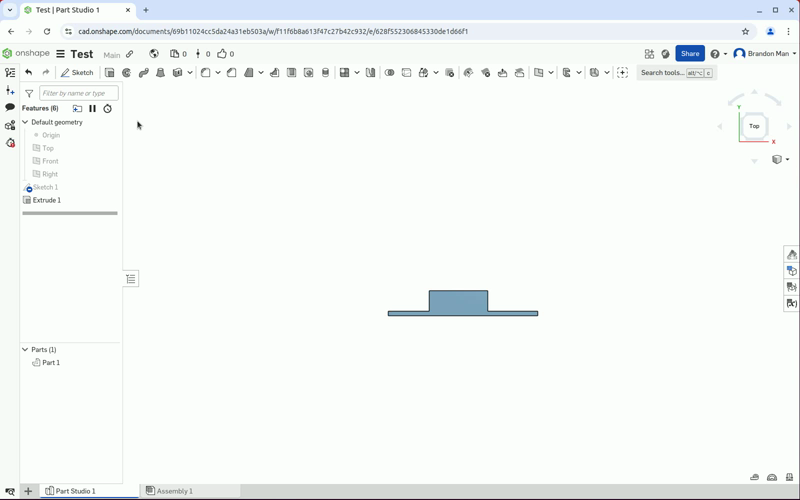
key(shift+h)
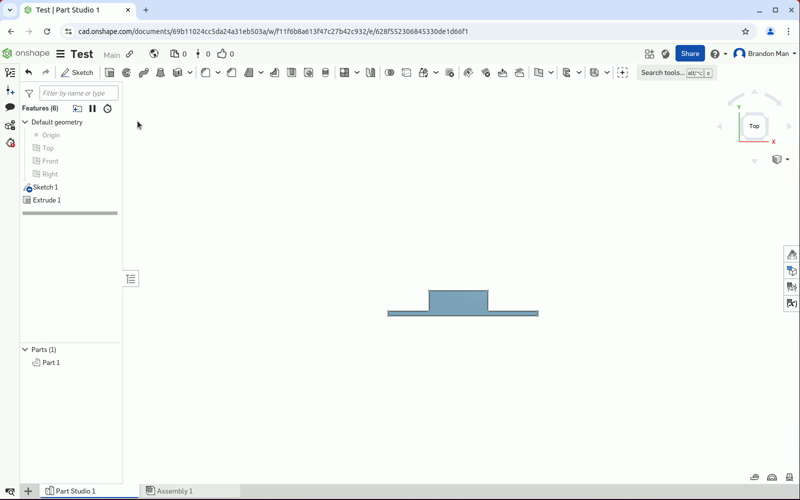
key(shift+h)
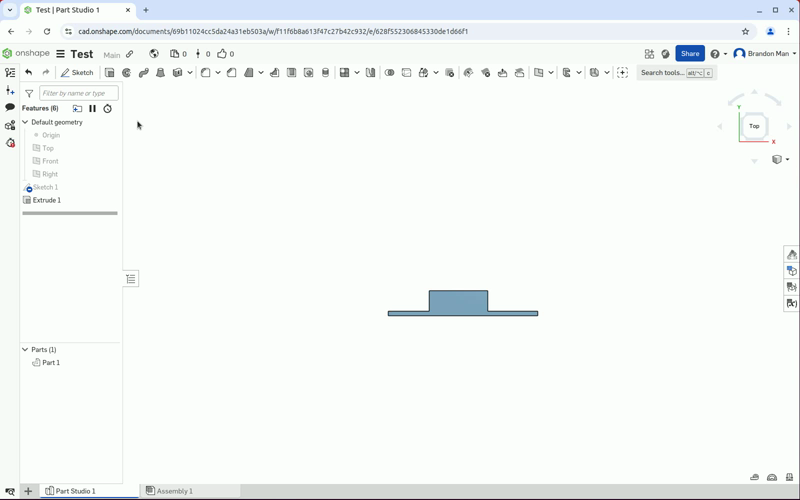
mouse_move(73, 189)
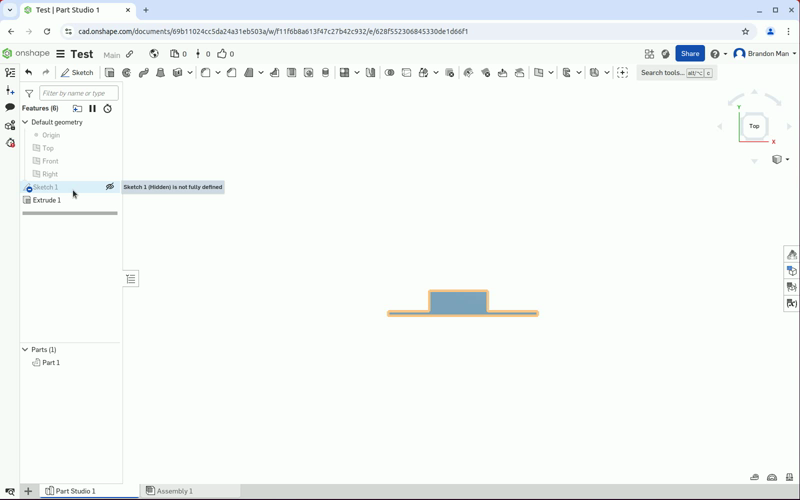
click(73, 189)
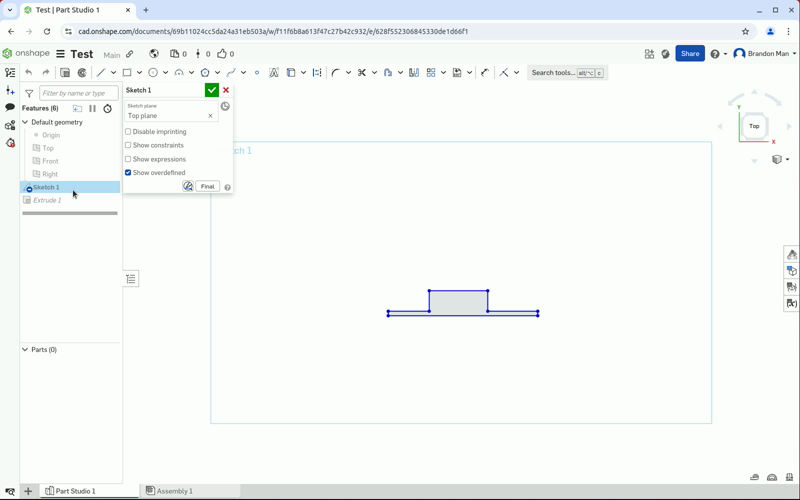
mouse_move(229, 92)
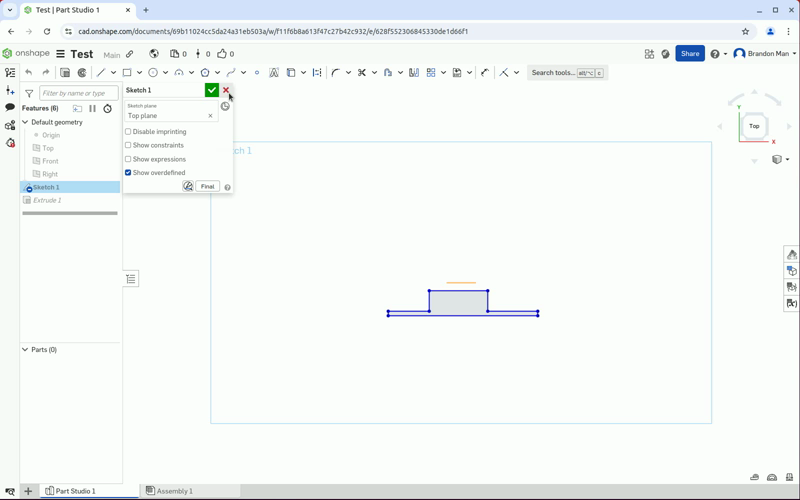
click(229, 92)
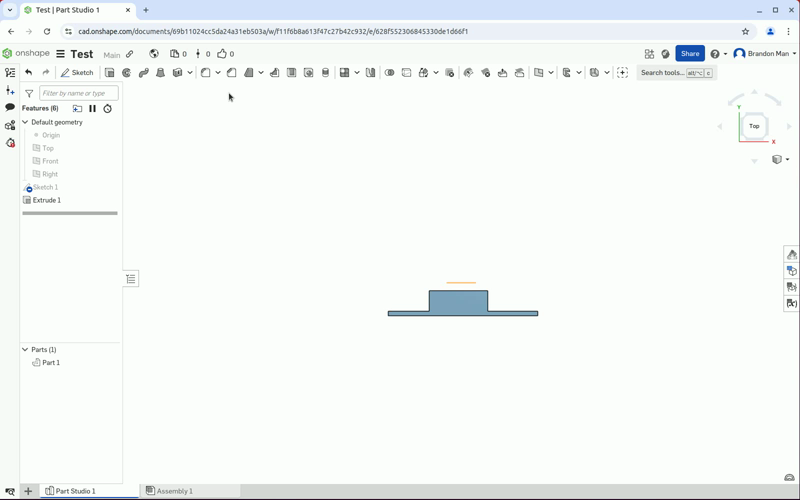
mouse_move(73, 352)
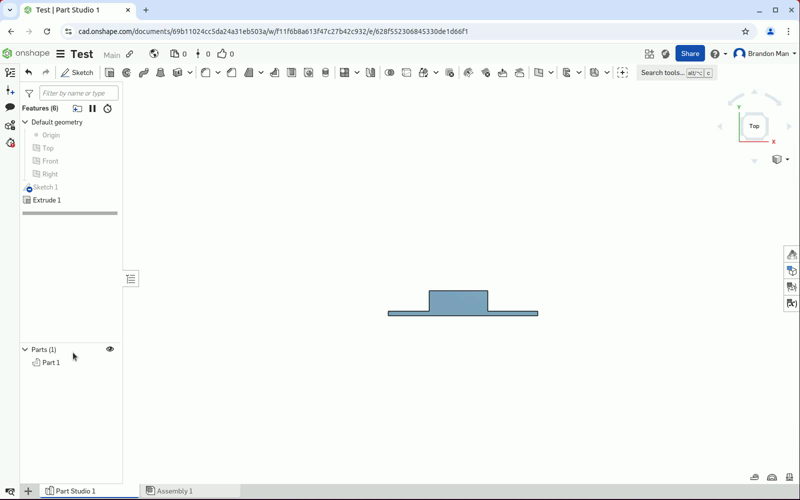
key(y)
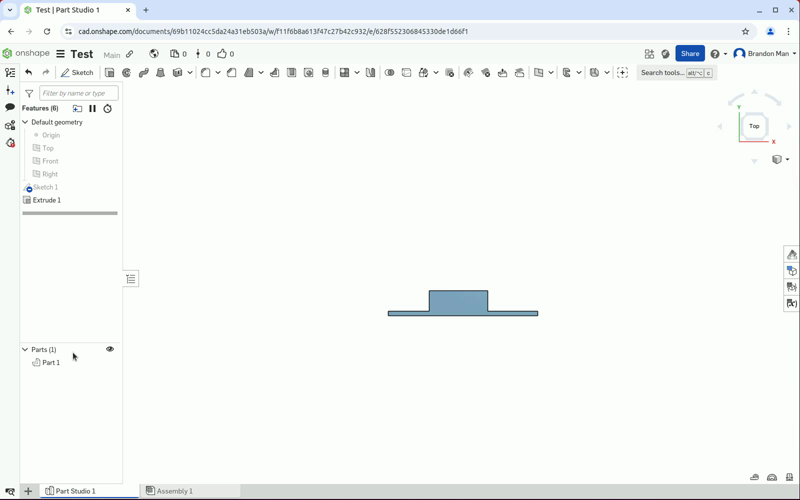
key(shift+p)
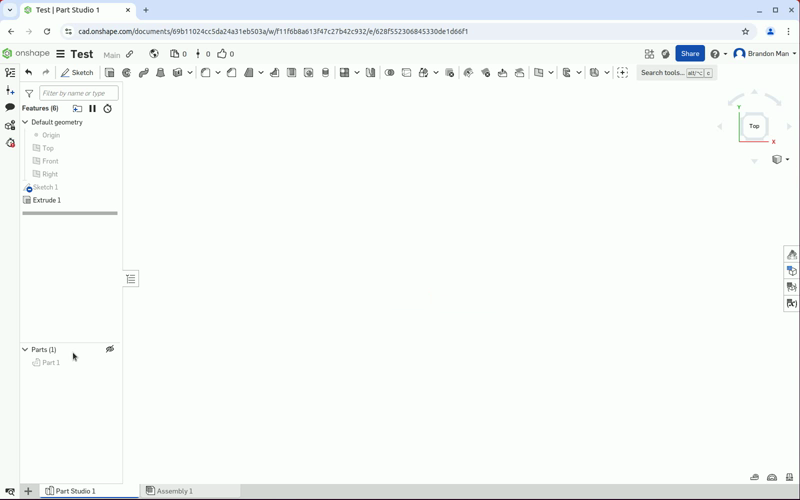
key(space)
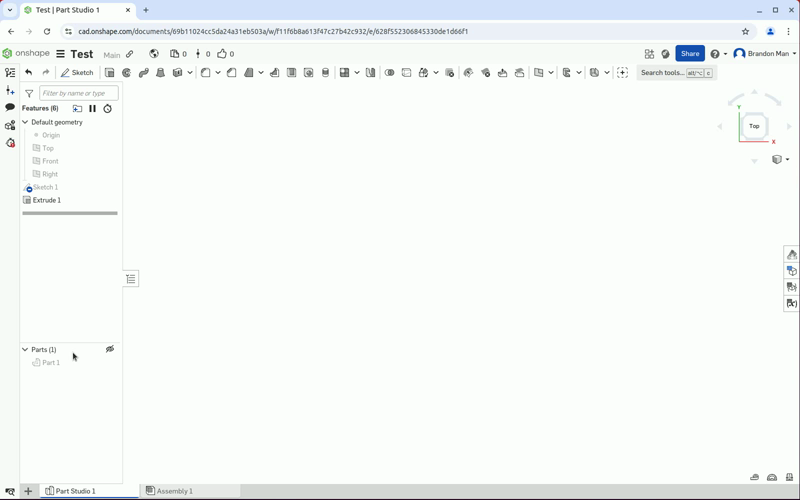
key_down(shift)
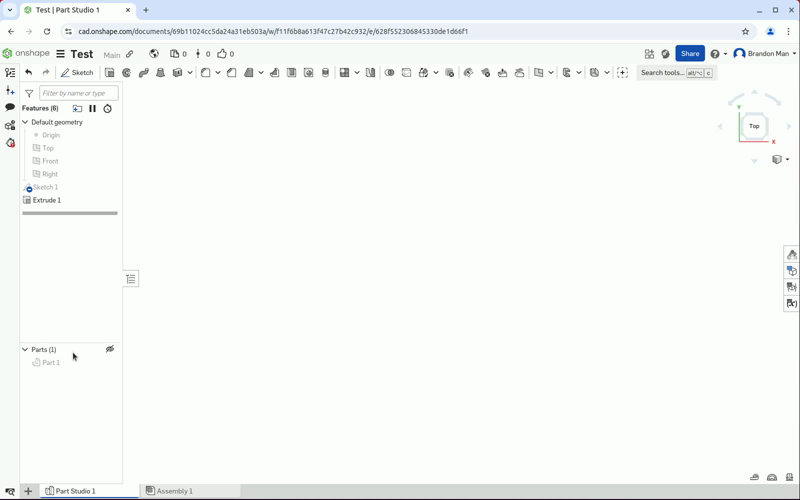
key(up)
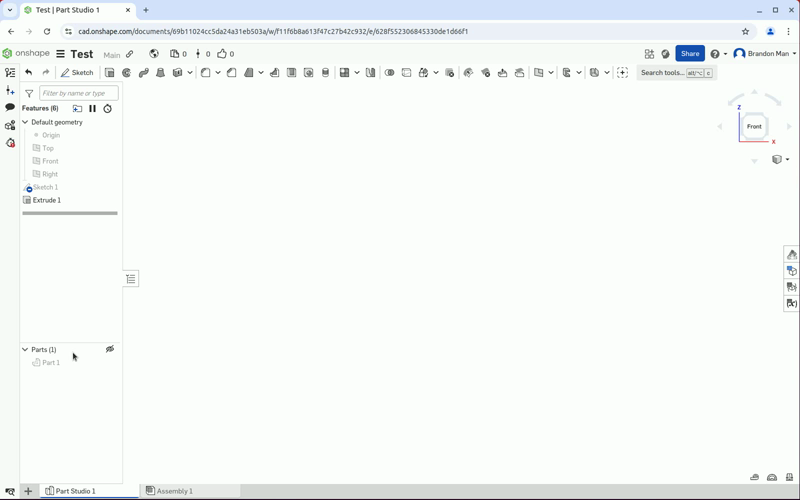
key_up(shift)
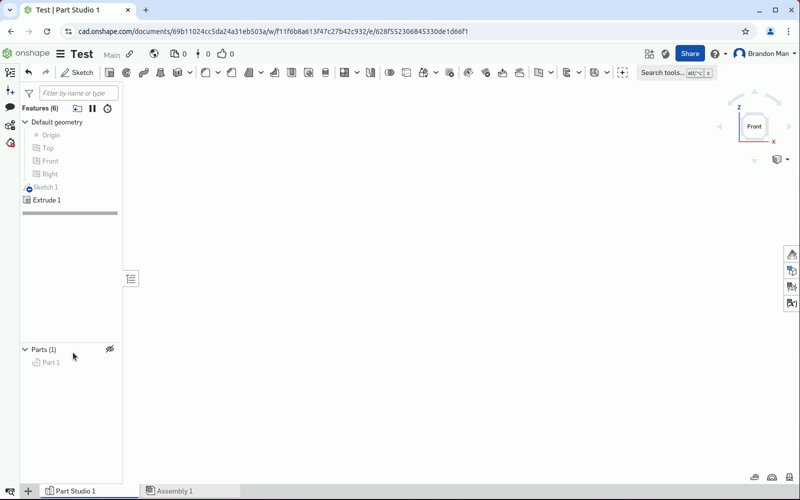
mouse_move(73, 352)
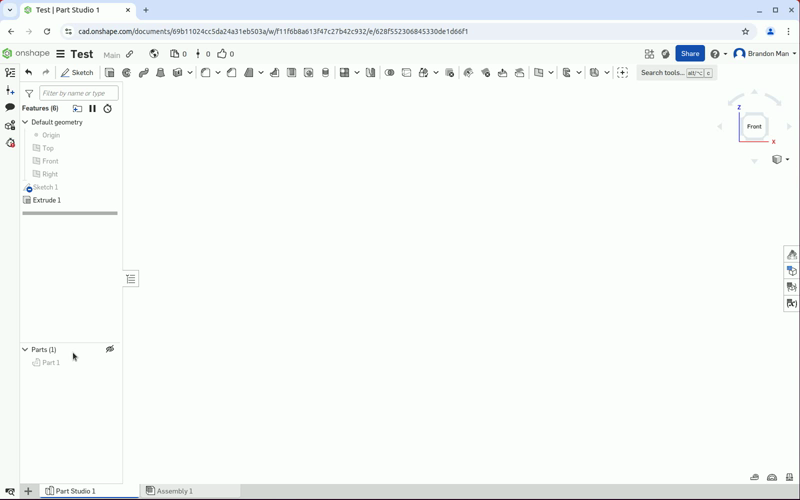
key(shift+y)
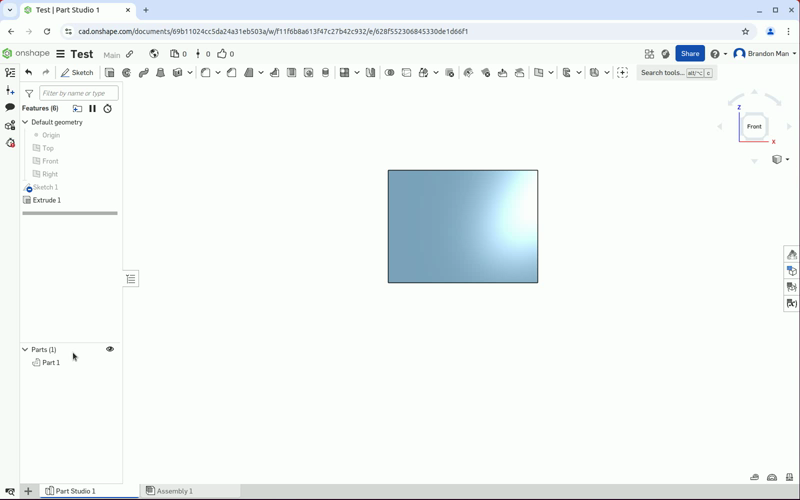
mouse_move(541, 75)
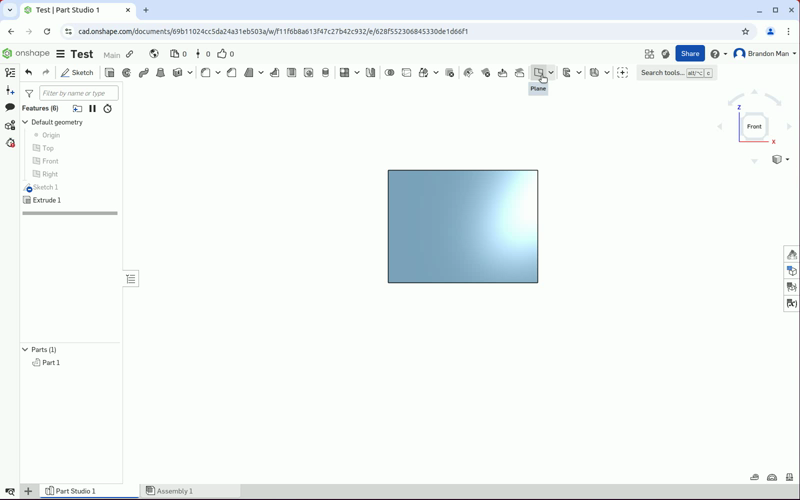
click(541, 75)
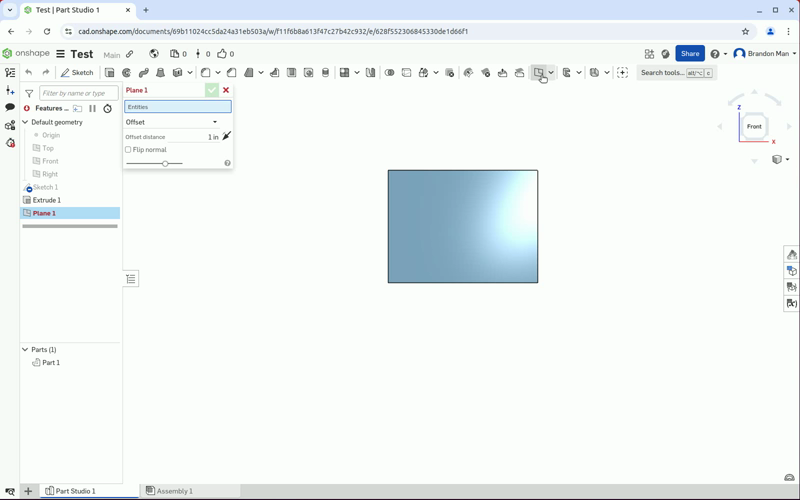
mouse_move(73, 163)
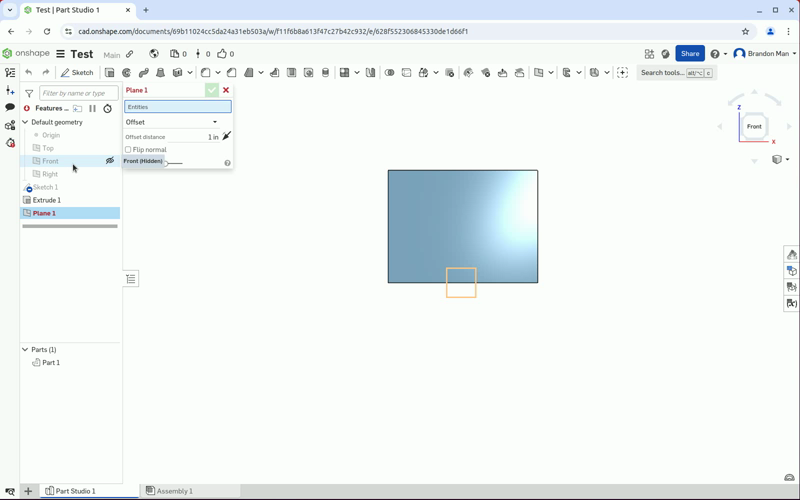
click(73, 163)
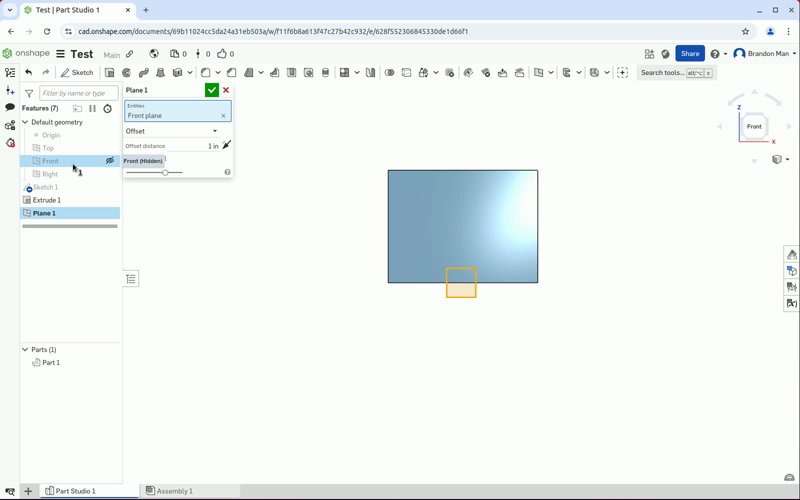
key(tab, 2)
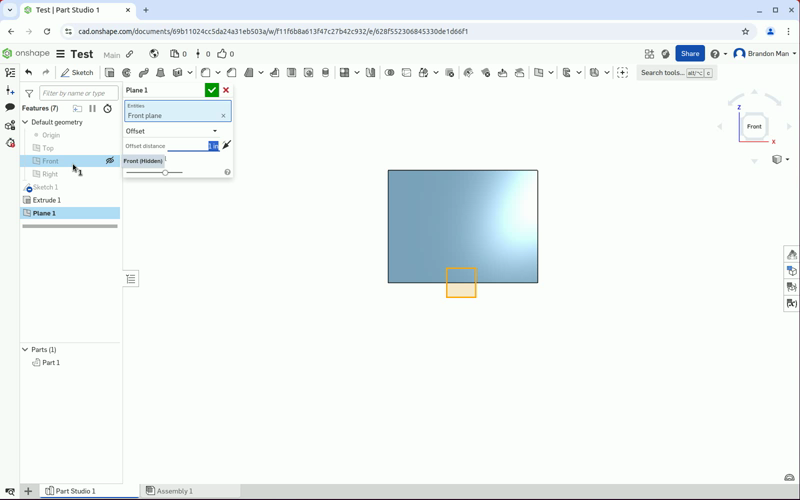
text(6.748)
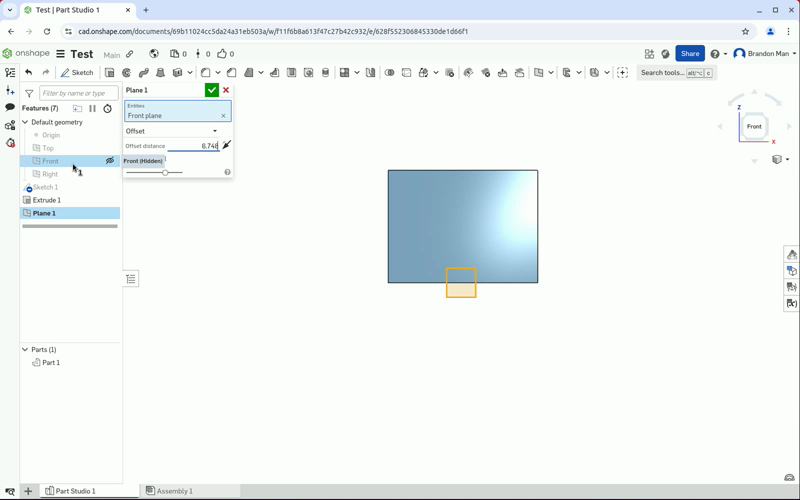
key(enter, 2)
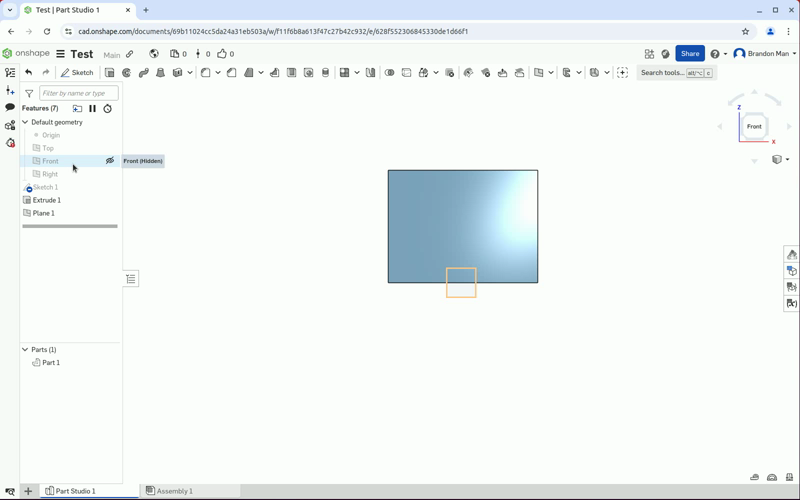
key(shift+s)
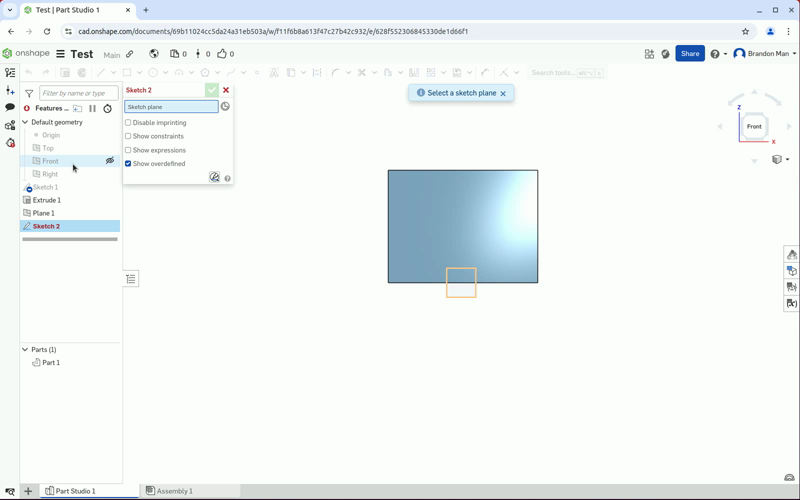
mouse_move(73, 215)
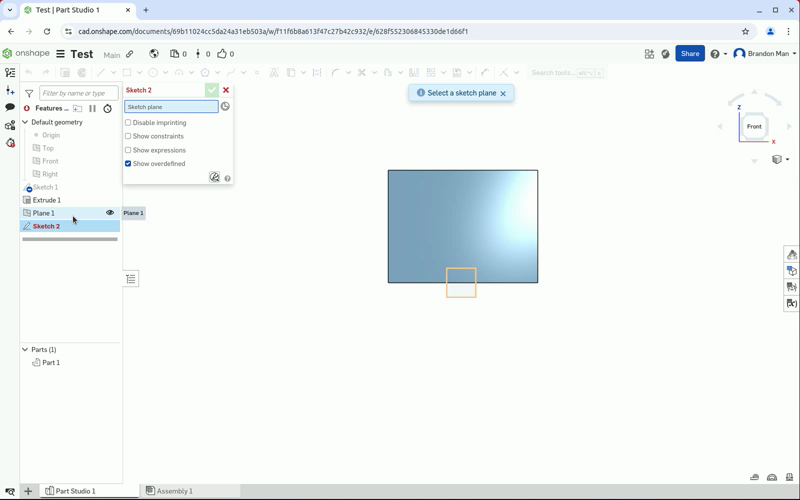
click(73, 215)
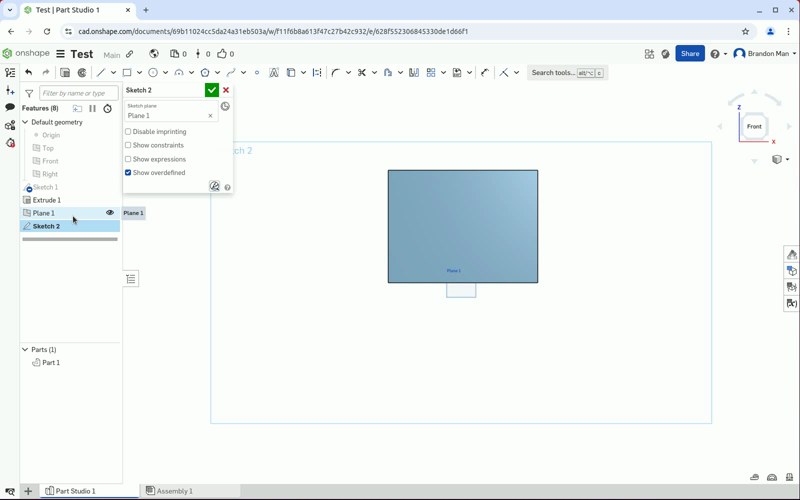
mouse_move(73, 352)
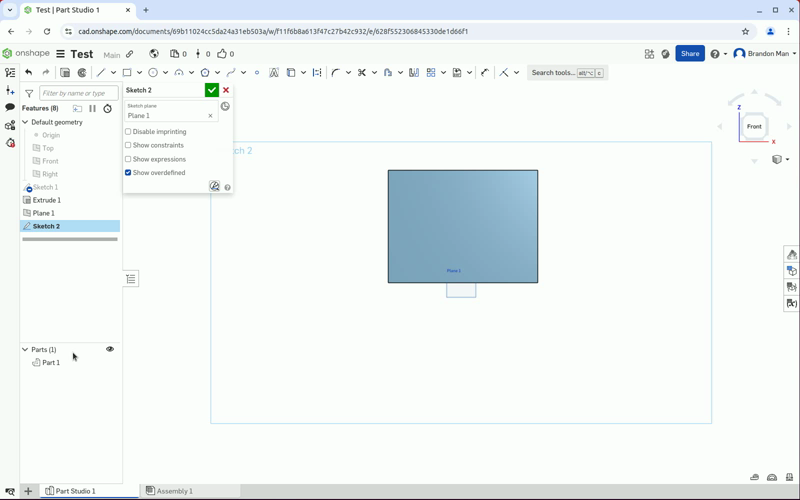
key(y)
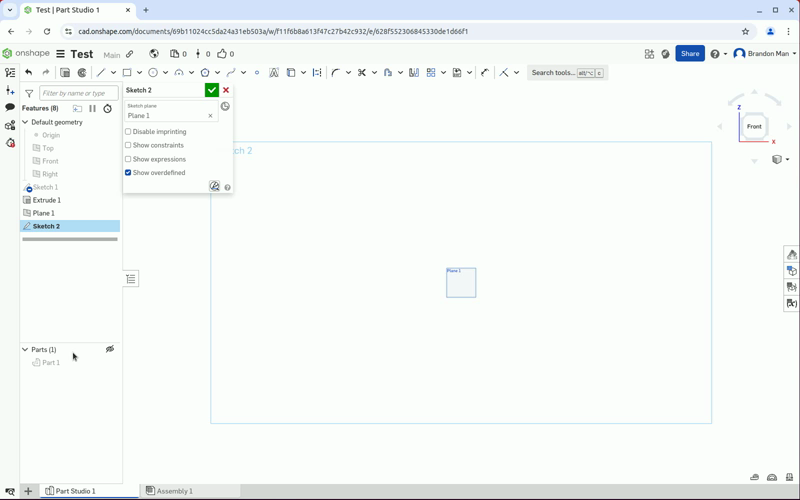
key(l)
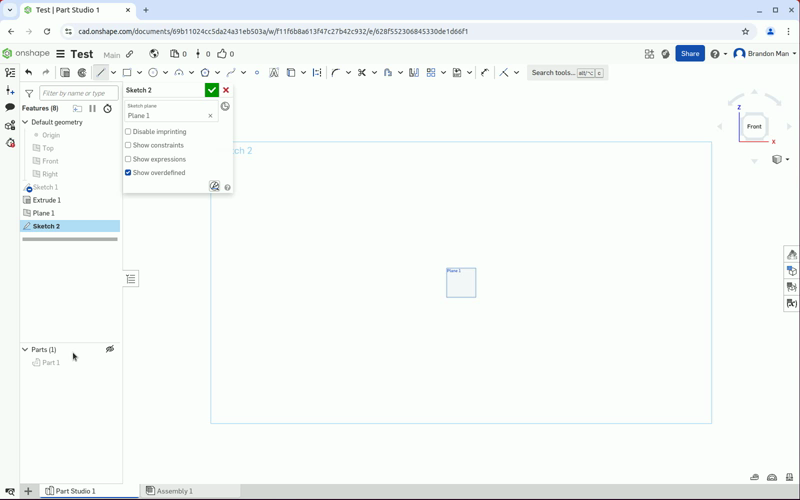
key_down(shift)
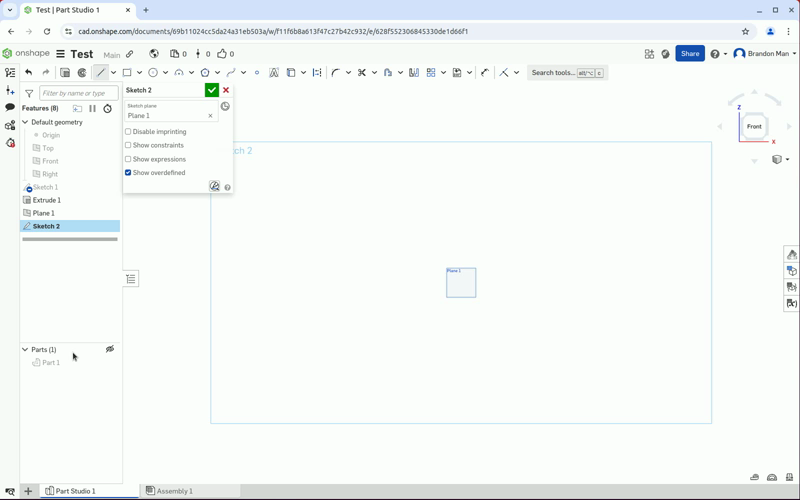
mouse_move(388, 282)
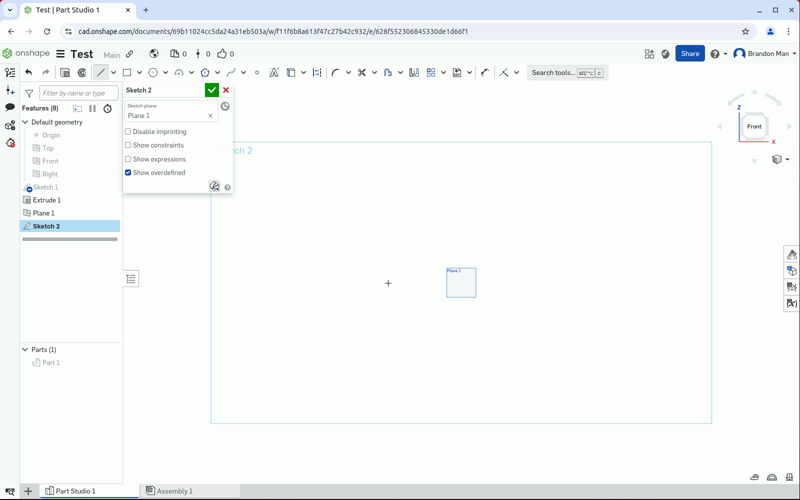
click(388, 282)
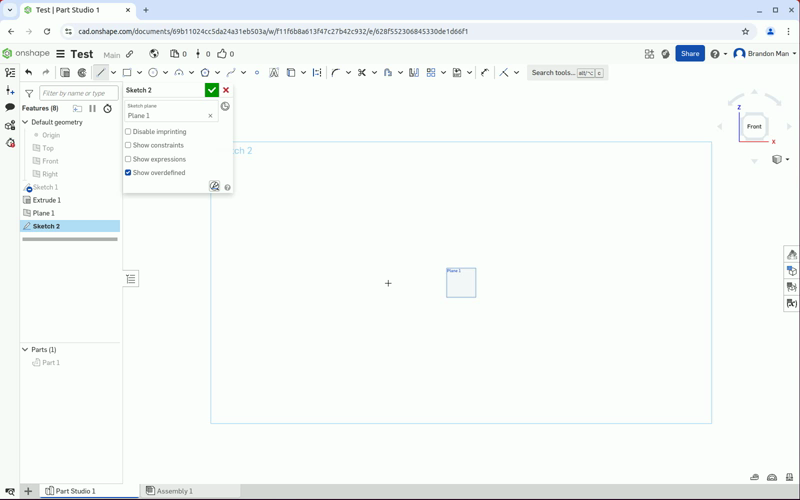
key_up(shift)
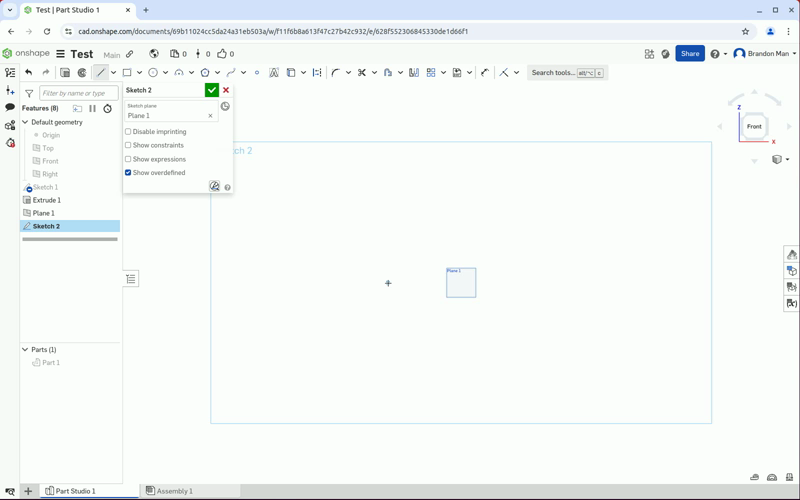
key_down(shift)
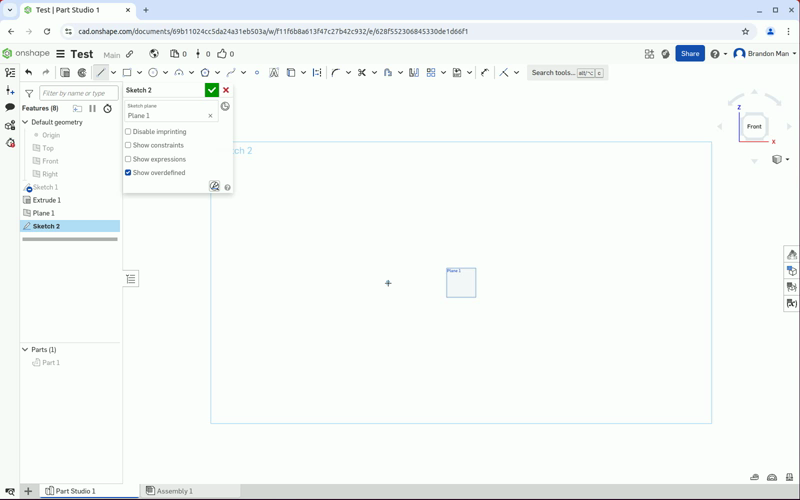
mouse_move(537, 282)
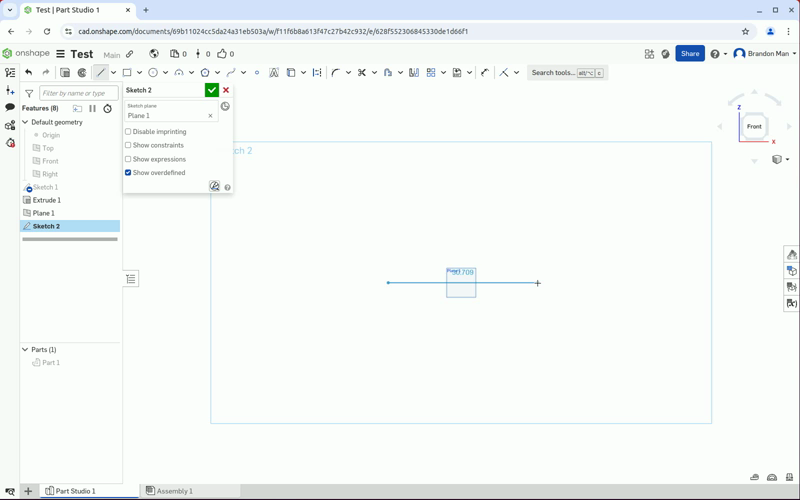
click(537, 282)
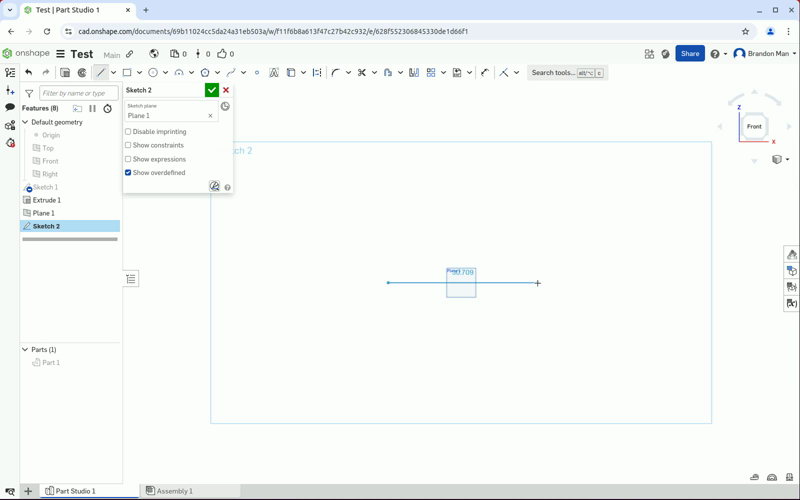
key_up(shift)
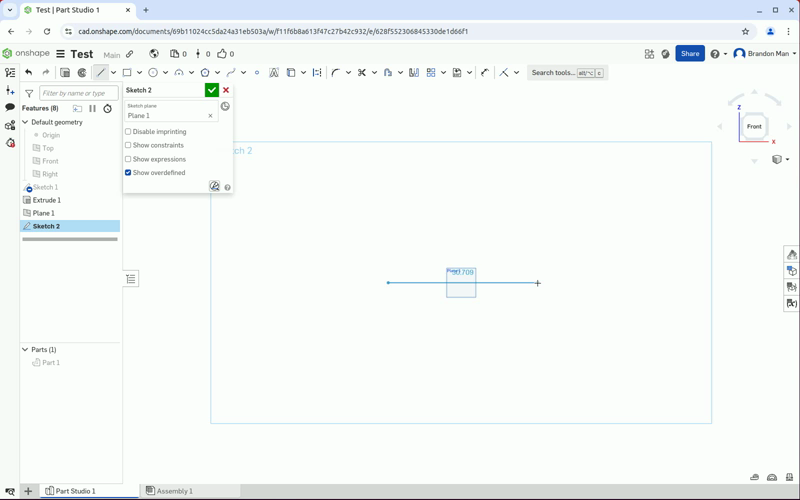
key_down(shift)
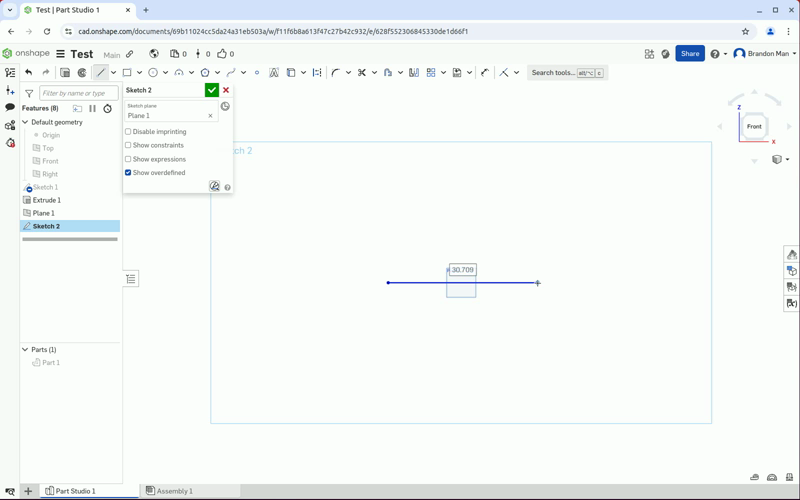
mouse_move(567, 282)
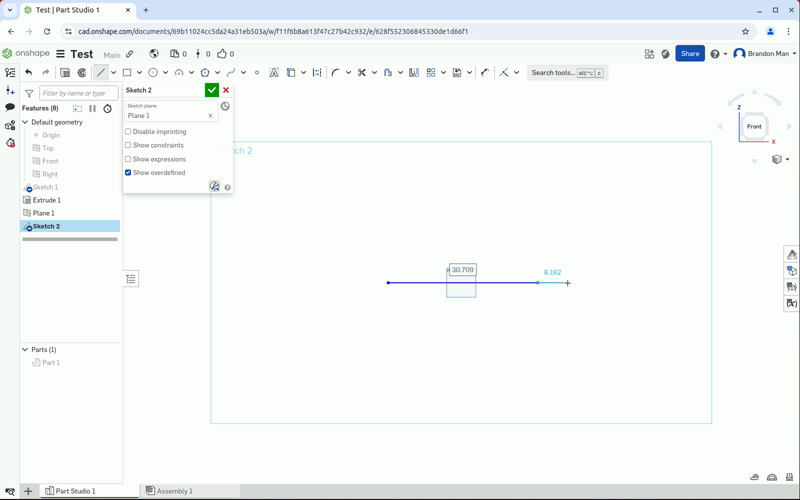
mouse_move(537, 279)
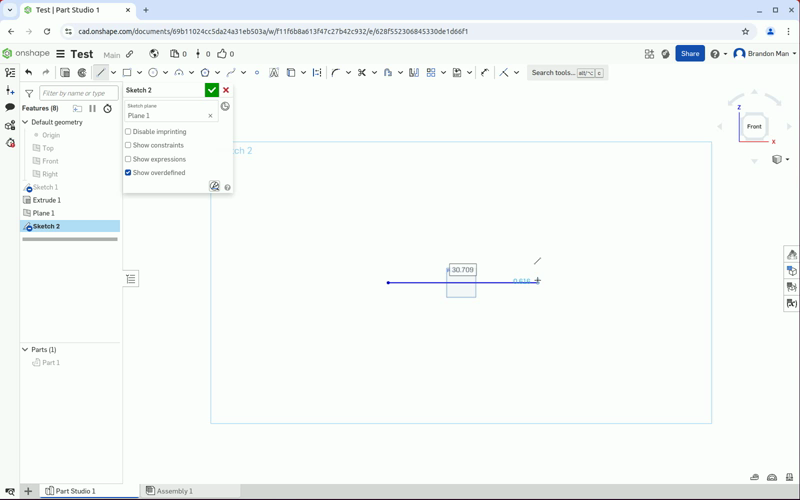
scroll(6)
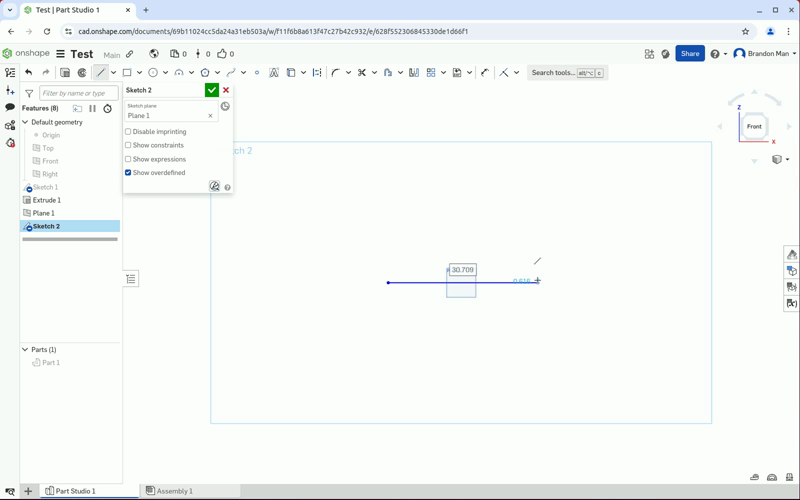
scroll(6)
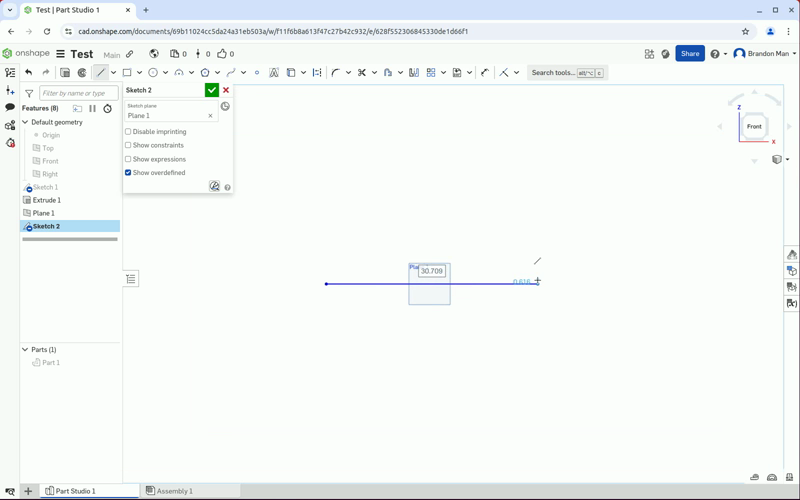
scroll(6)
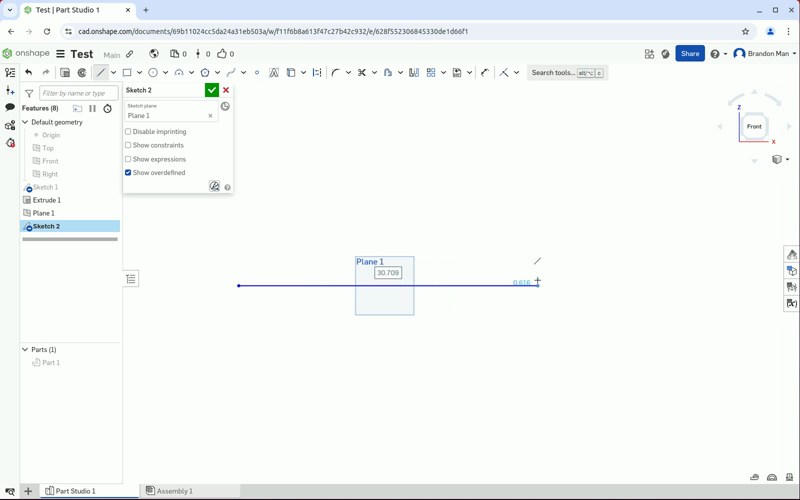
scroll(6)
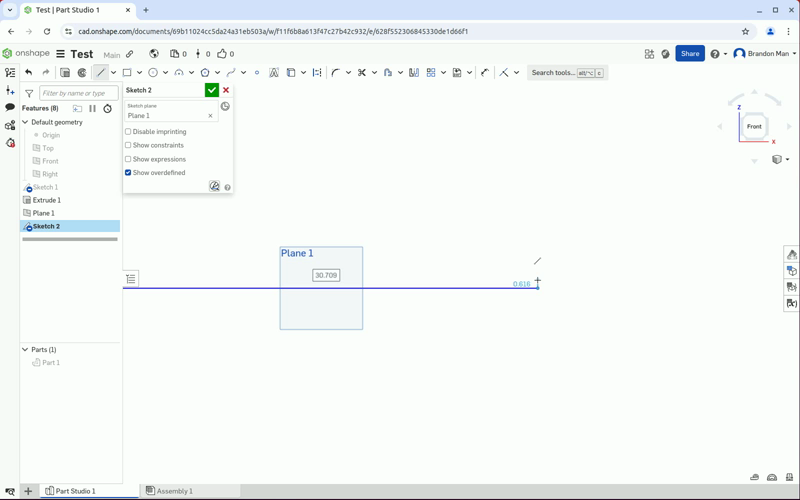
scroll(6)
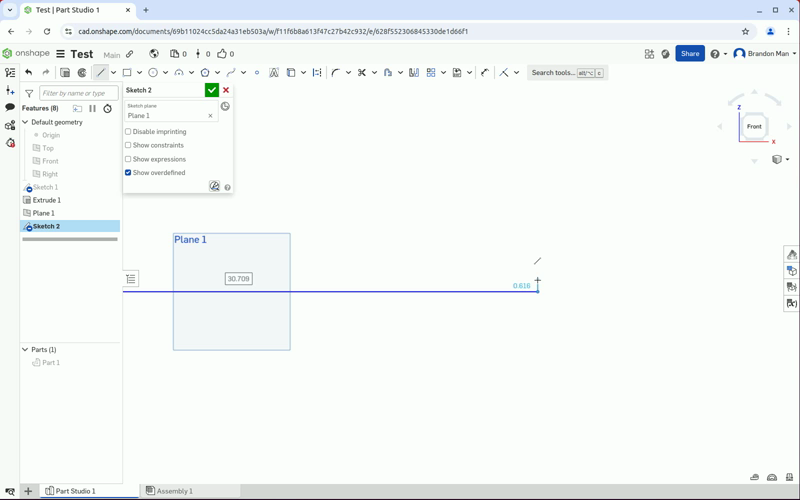
scroll(6)
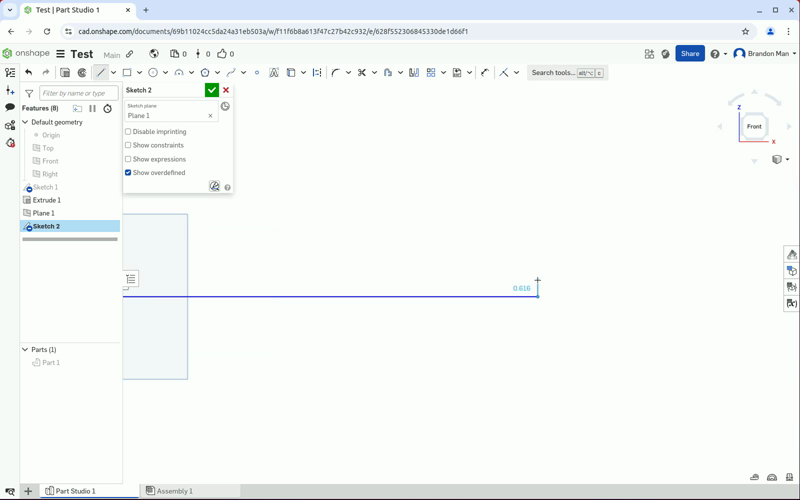
scroll(6)
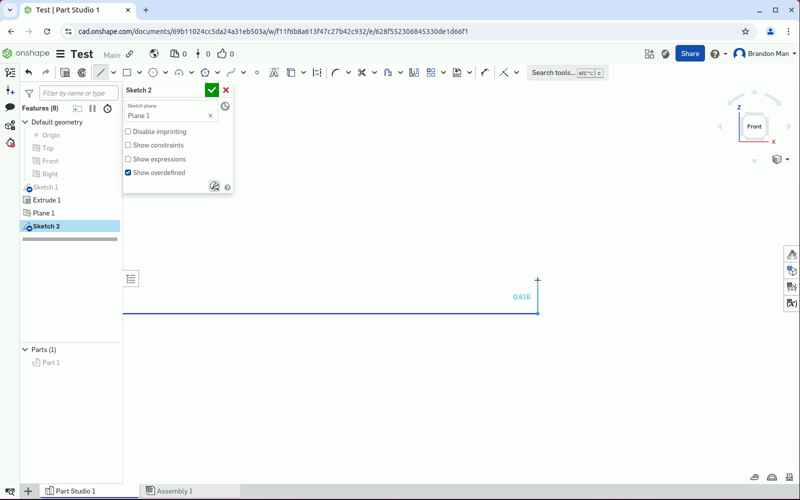
click(537, 279)
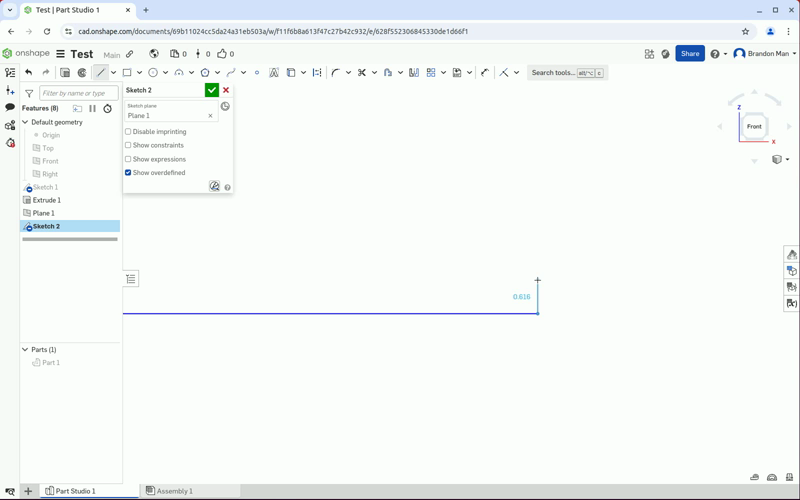
scroll(-6)
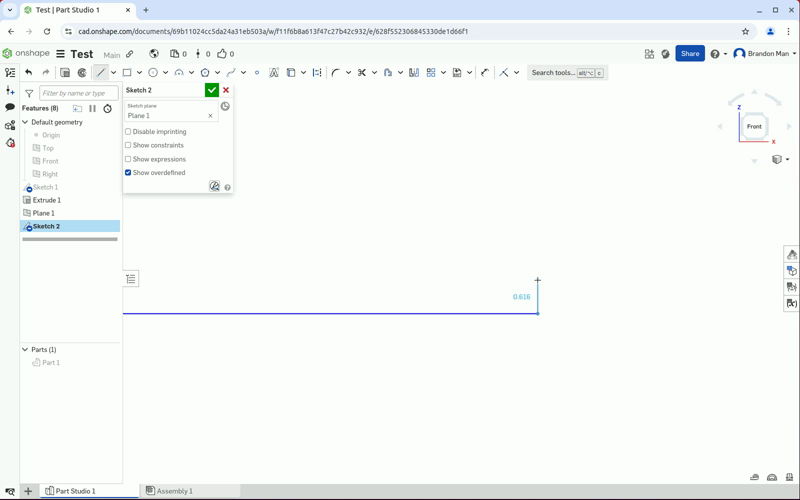
scroll(-6)
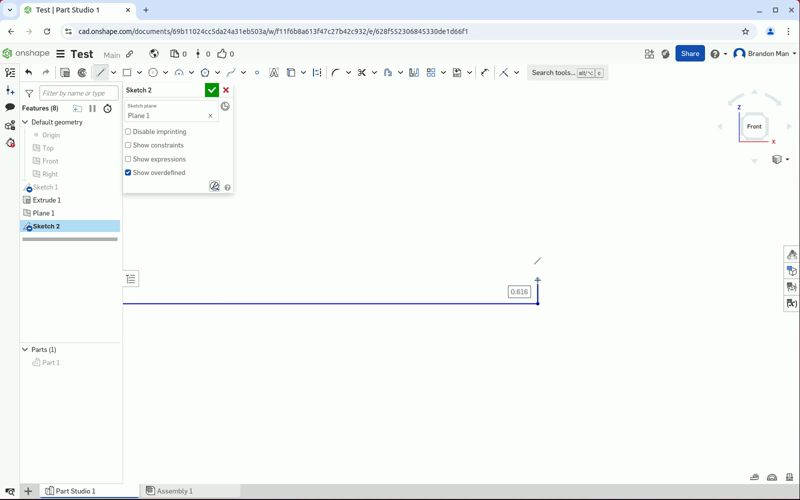
scroll(-6)
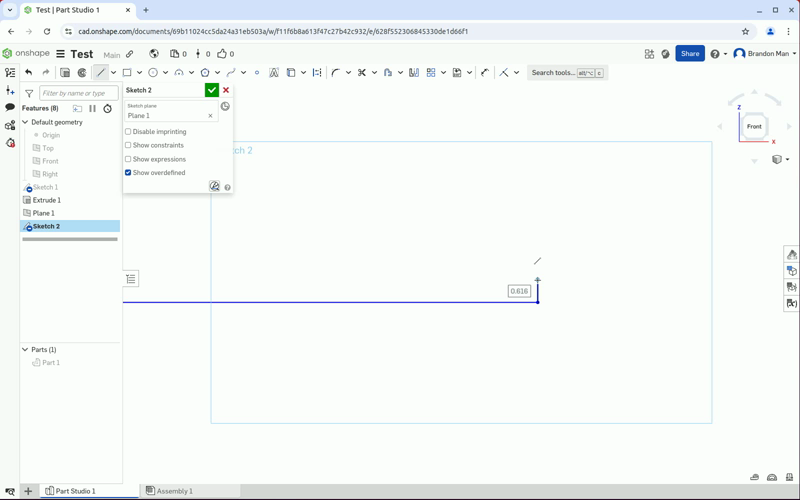
scroll(-6)
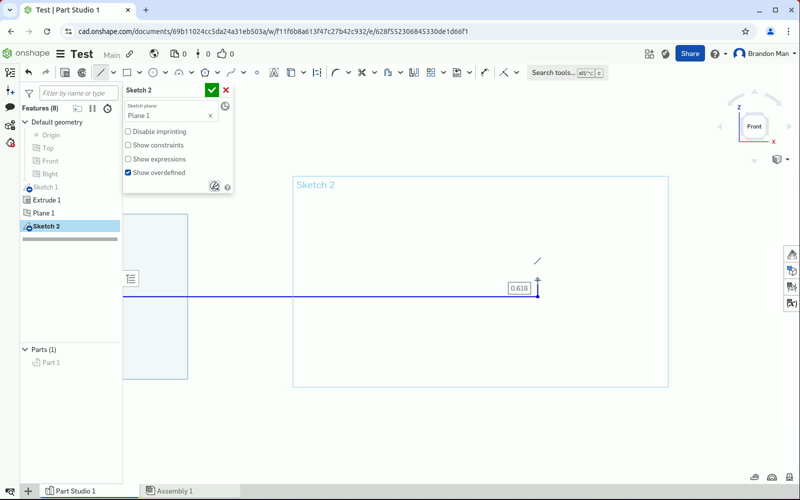
scroll(-6)
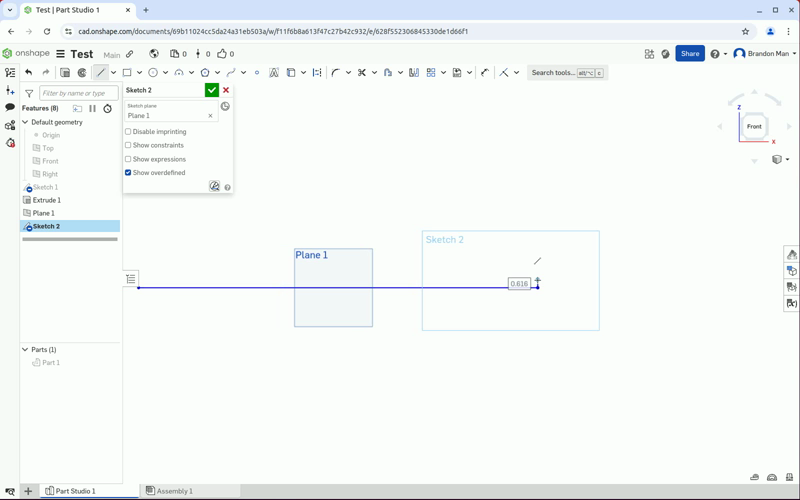
scroll(-6)
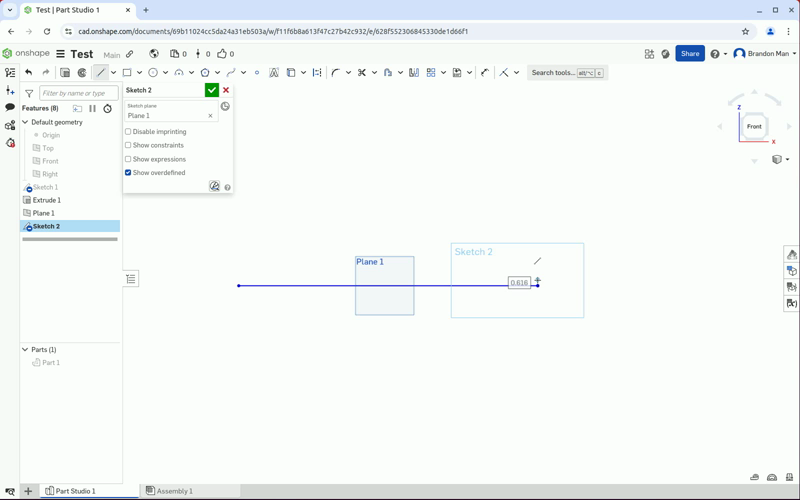
scroll(-6)
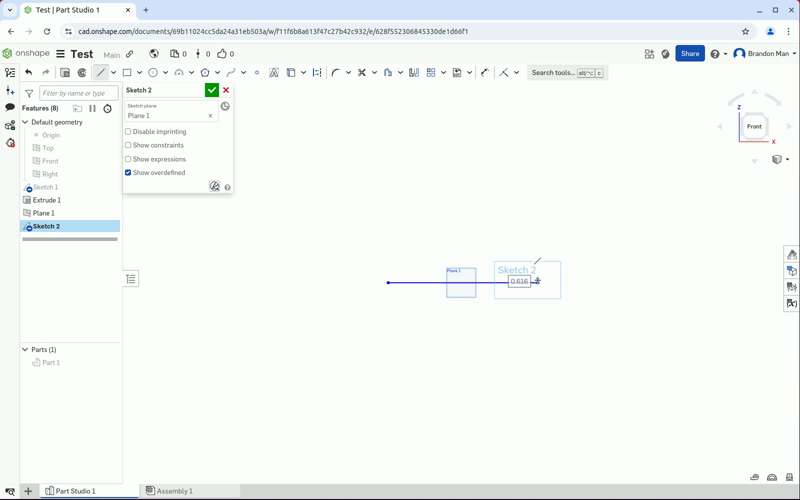
key_up(shift)
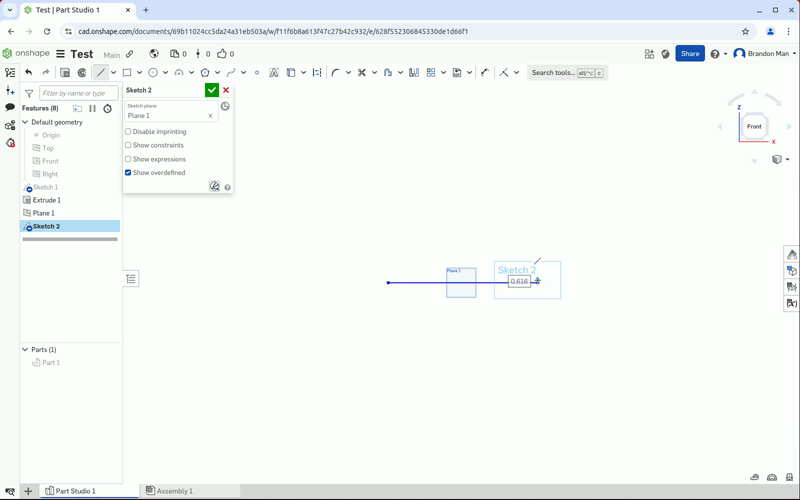
key_down(shift)
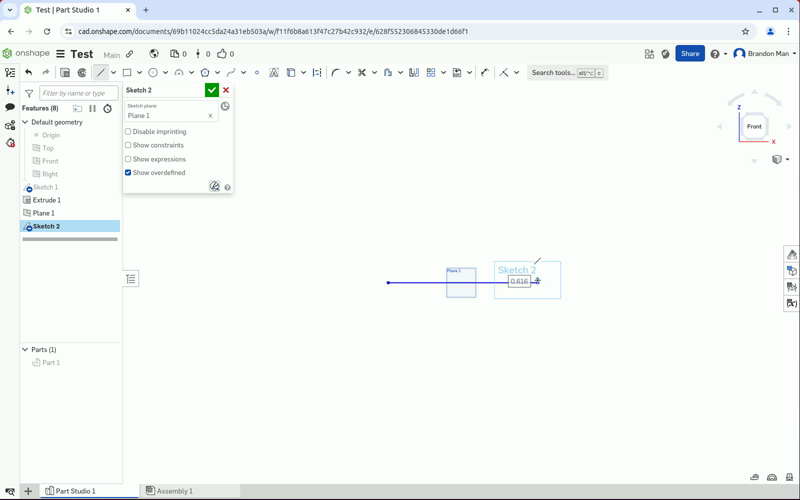
mouse_move(388, 279)
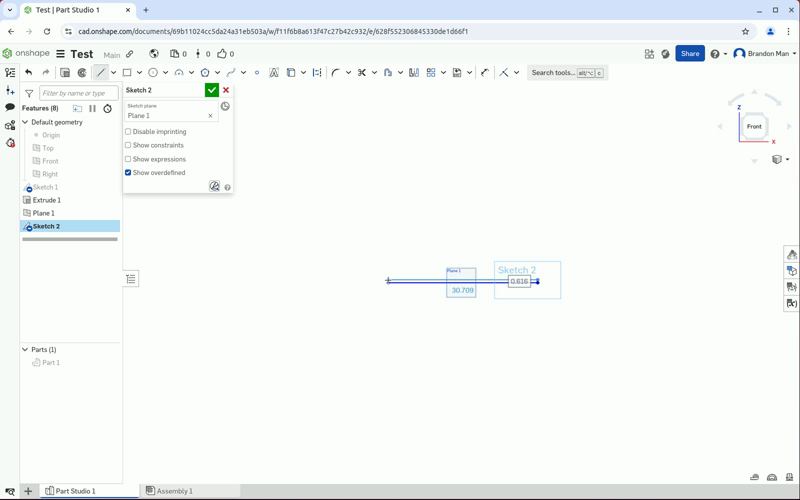
scroll(6)
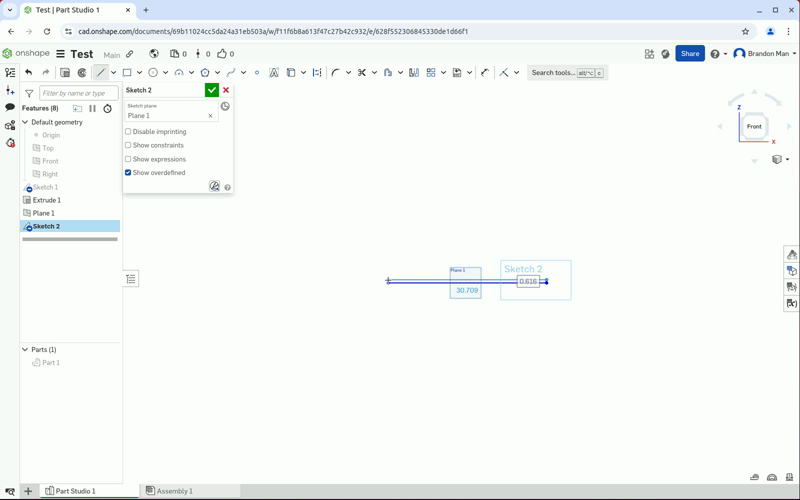
scroll(6)
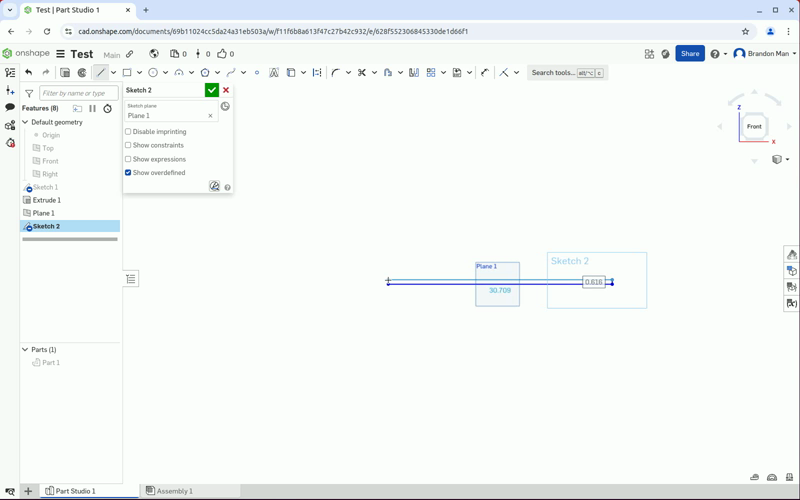
scroll(6)
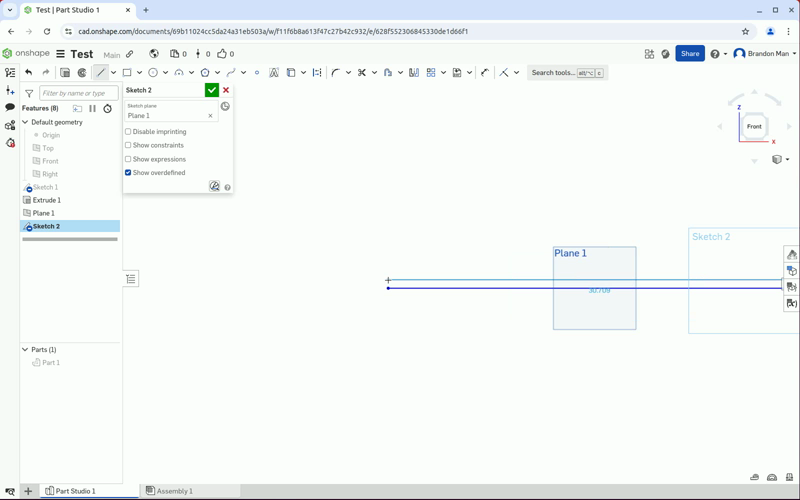
scroll(6)
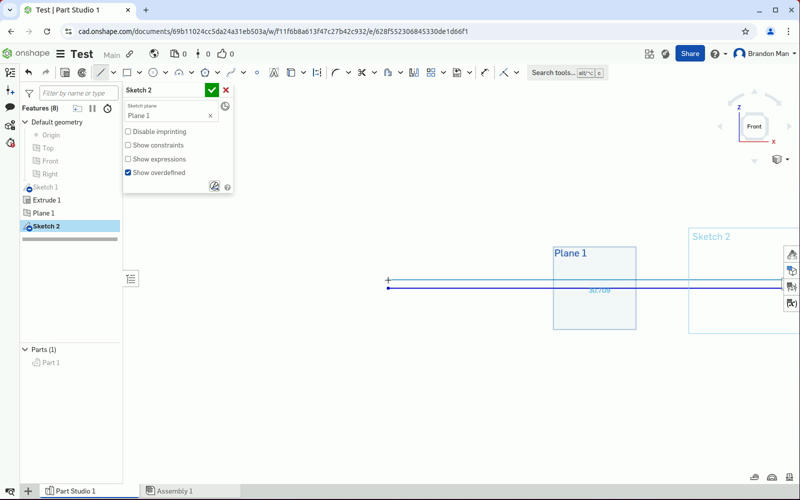
scroll(6)
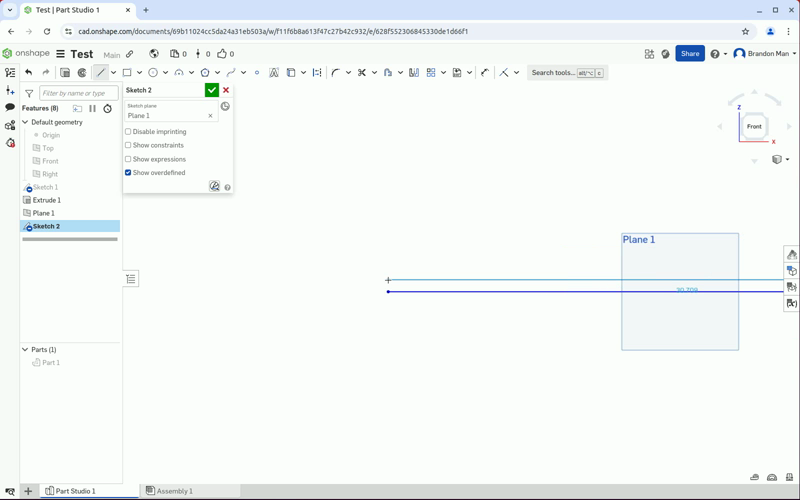
scroll(6)
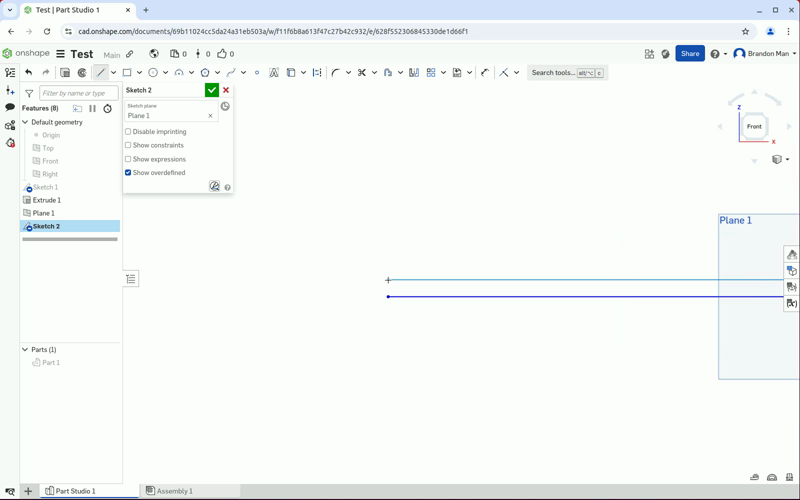
scroll(6)
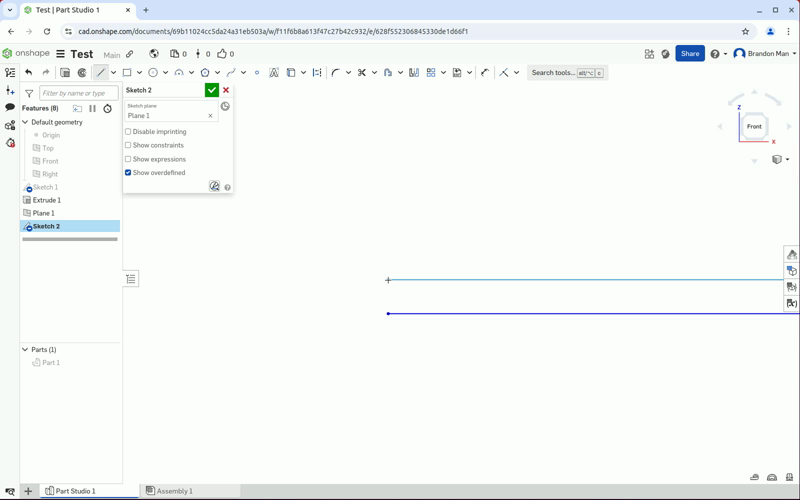
click(388, 279)
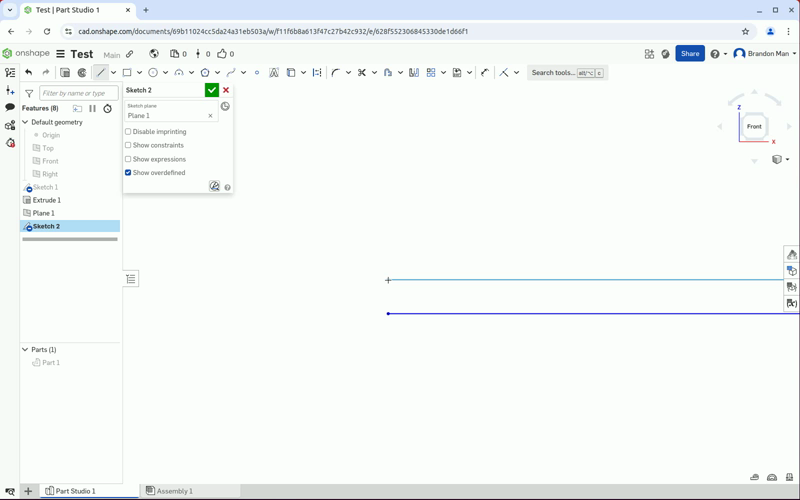
scroll(-6)
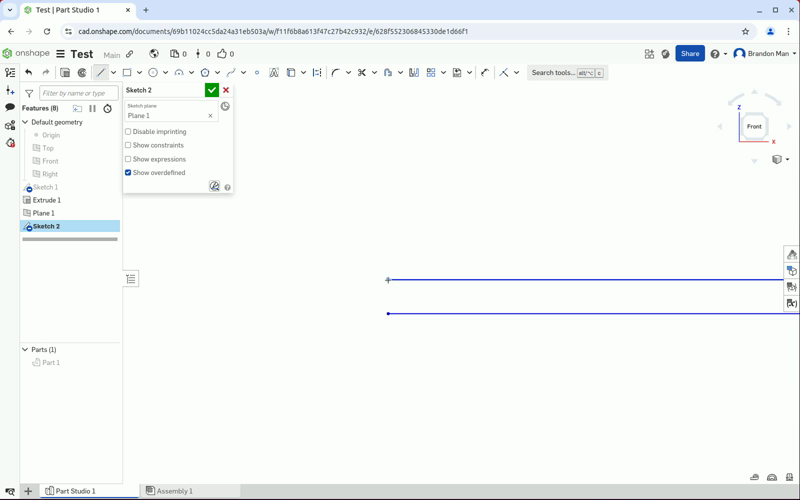
scroll(-6)
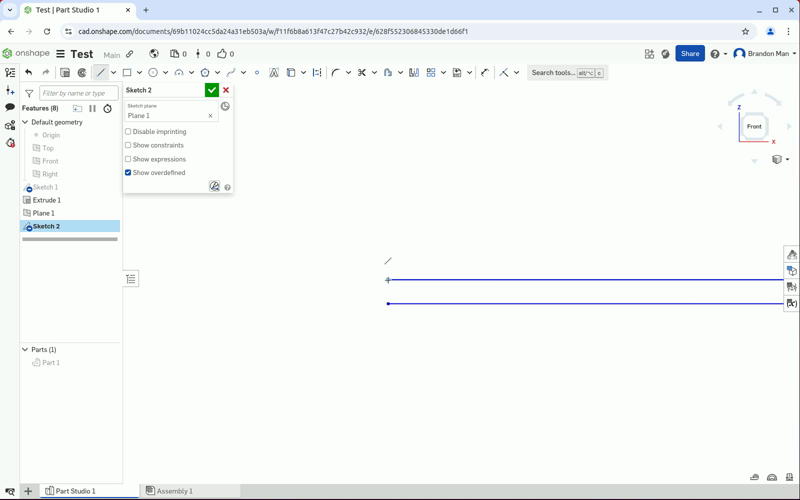
scroll(-6)
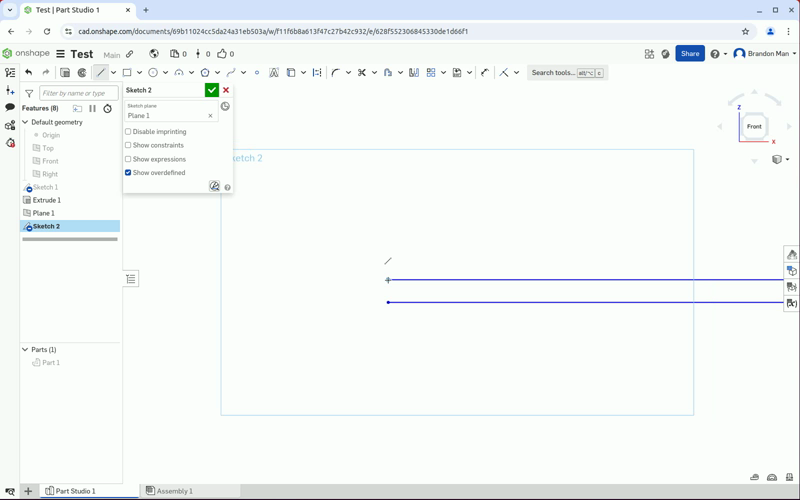
scroll(-6)
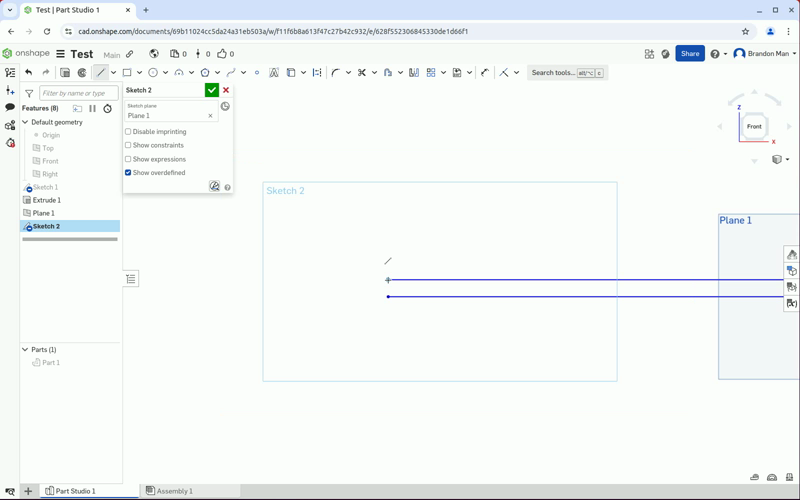
scroll(-6)
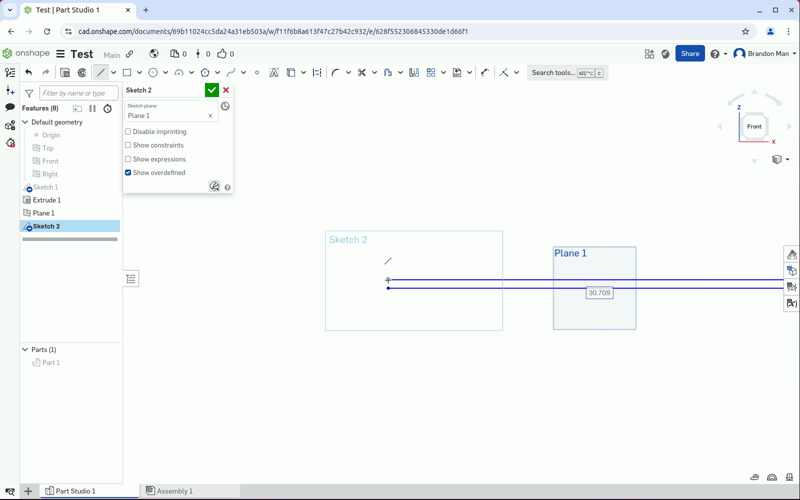
scroll(-6)
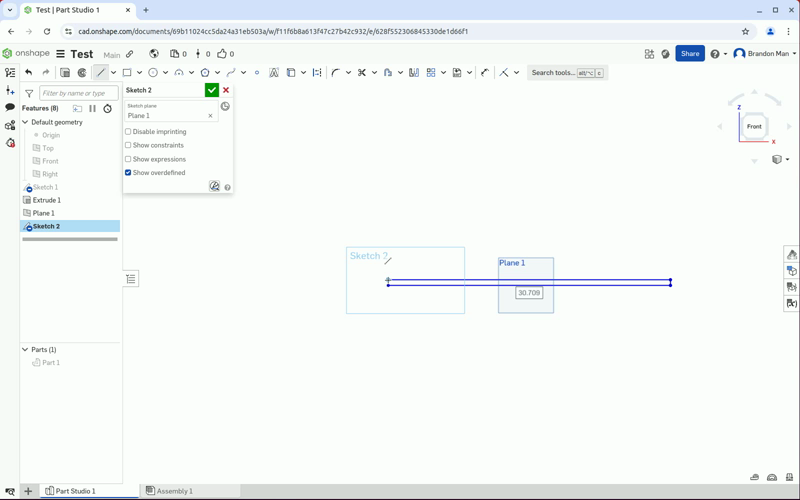
scroll(-6)
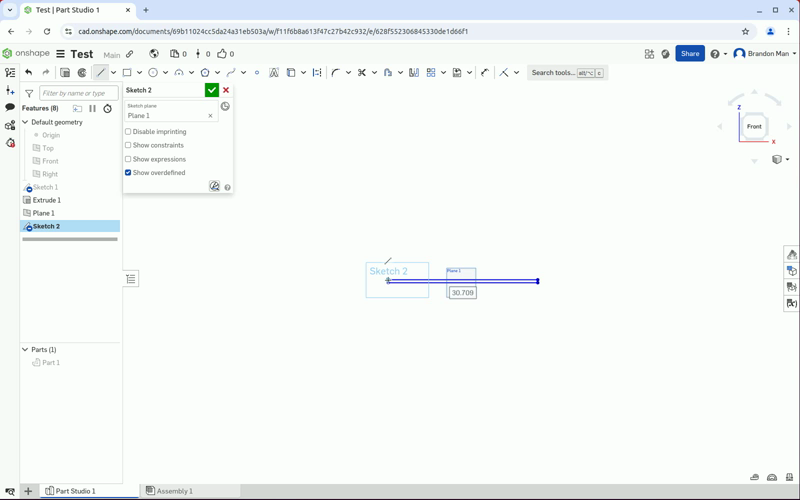
key_up(shift)
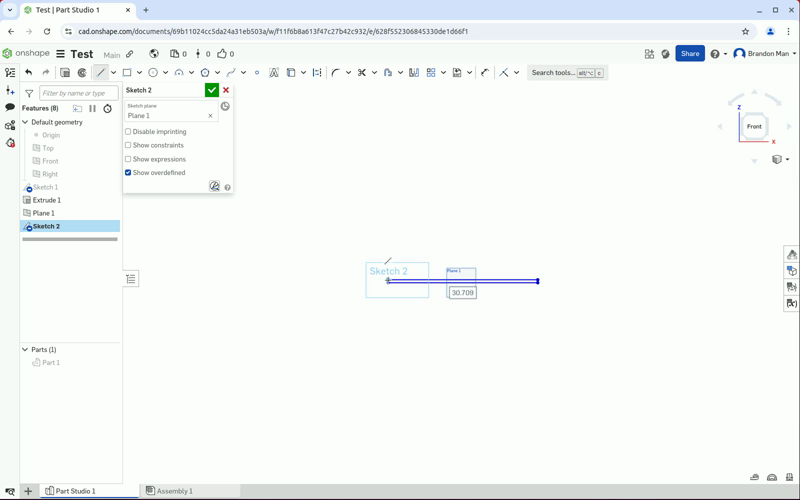
mouse_move(418, 279)
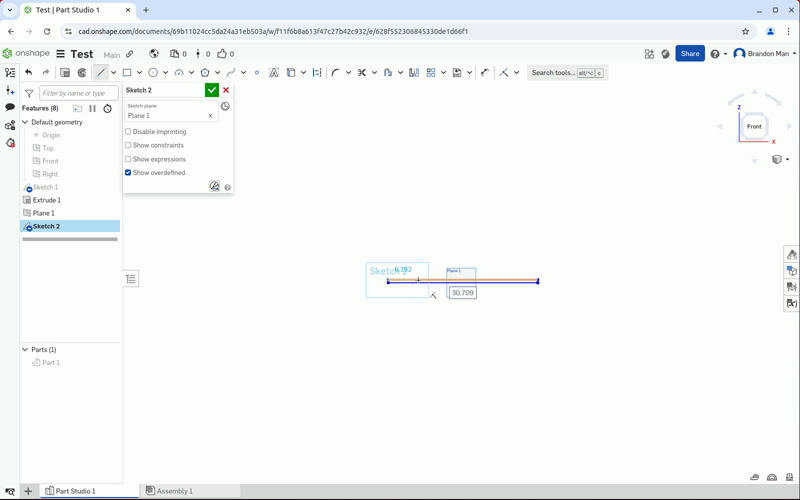
key_down(shift)
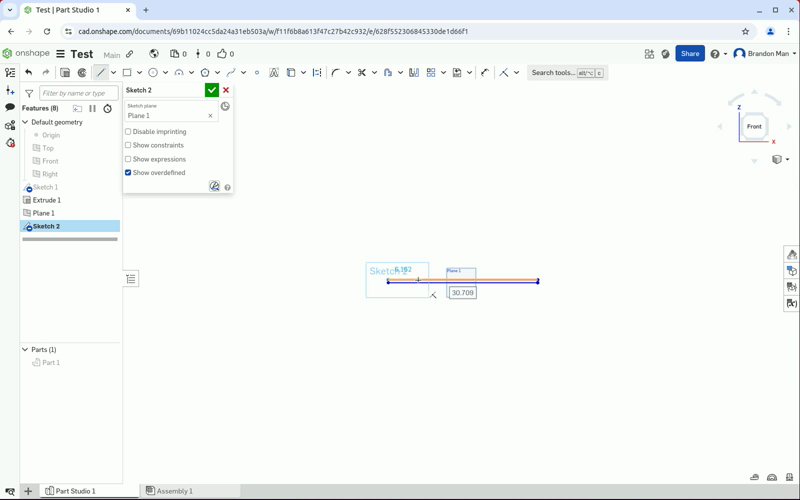
mouse_move(388, 282)
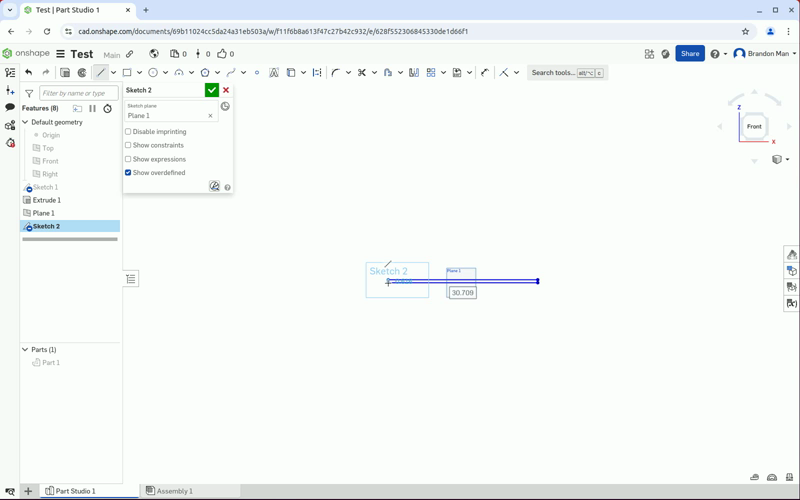
scroll(6)
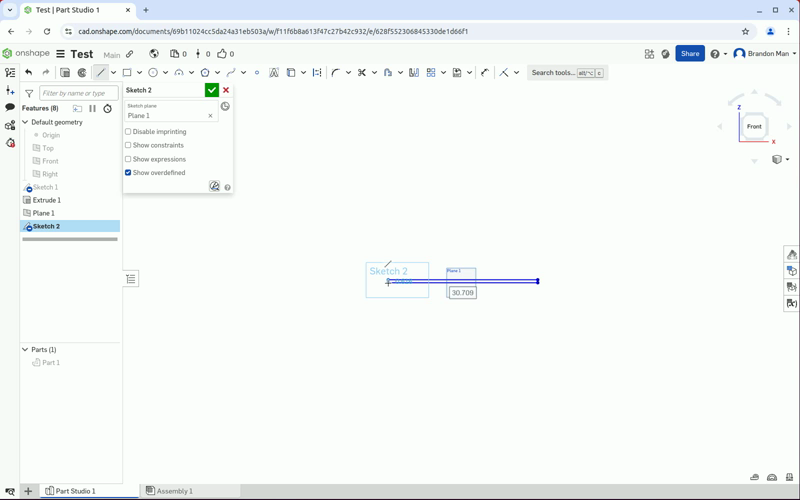
scroll(6)
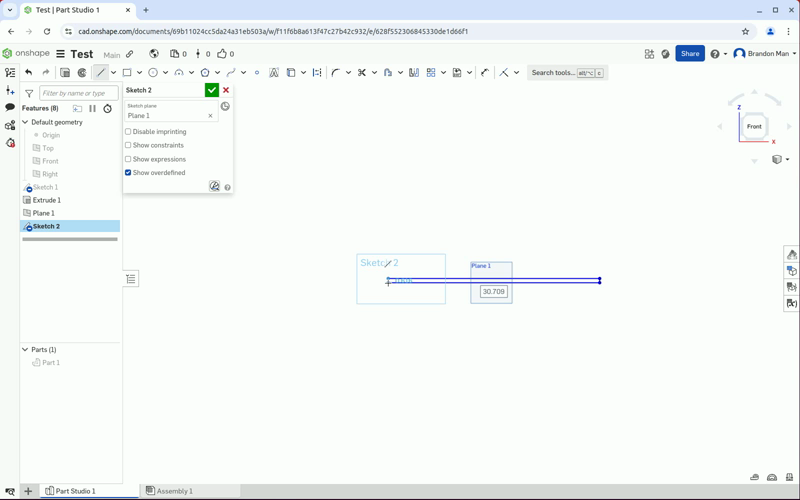
scroll(6)
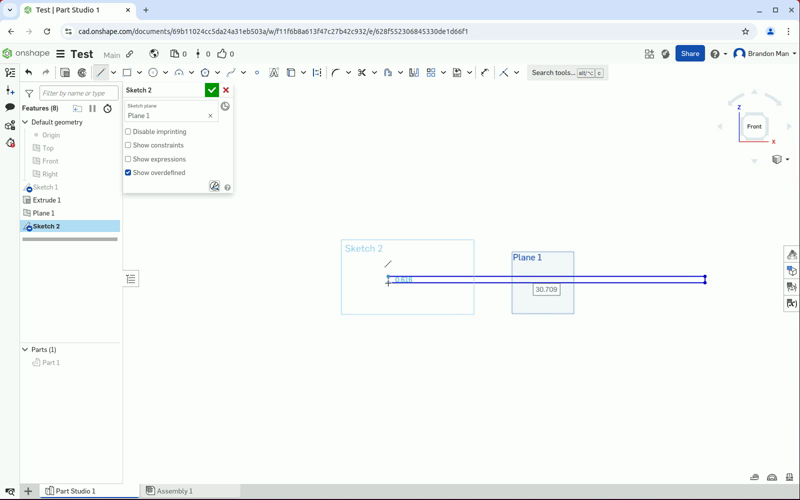
scroll(6)
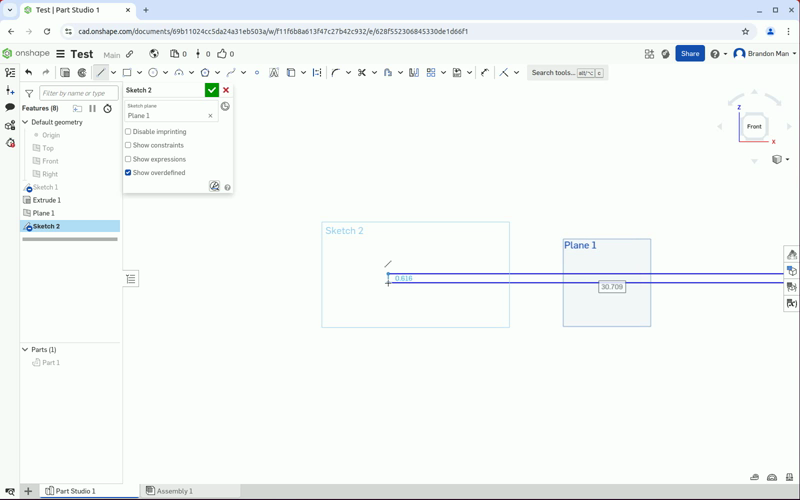
scroll(6)
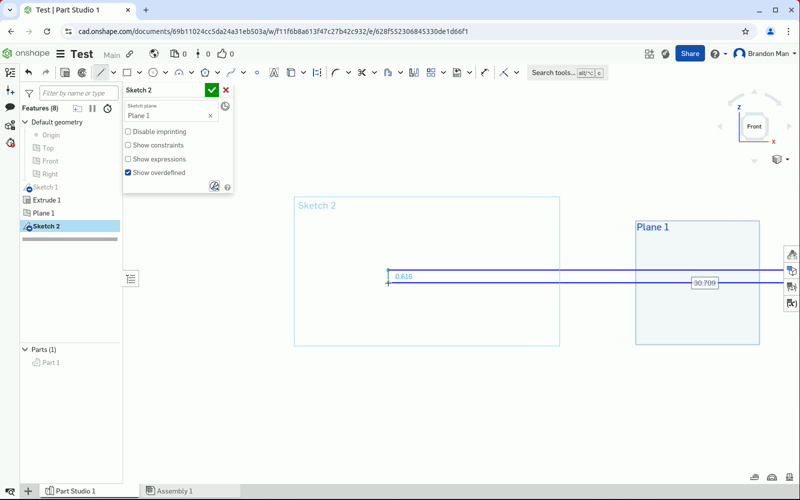
scroll(6)
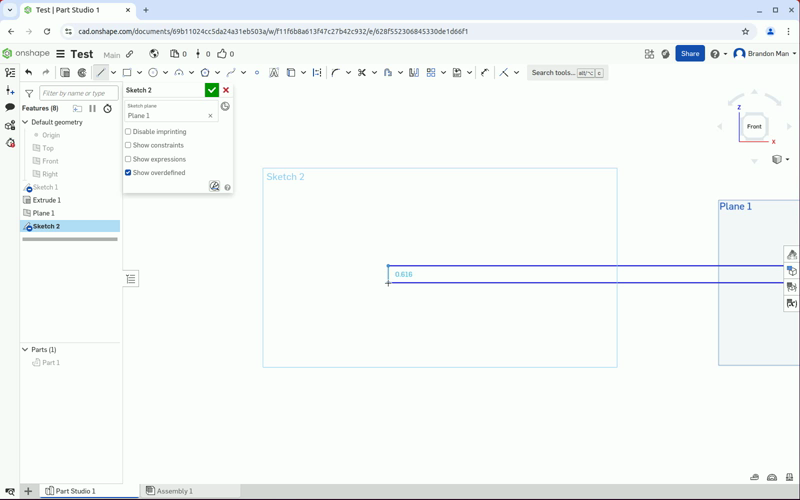
scroll(6)
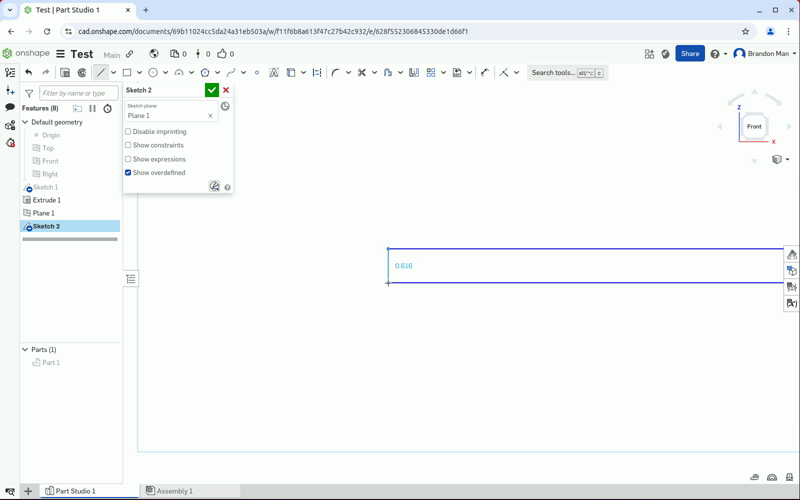
key_up(shift)
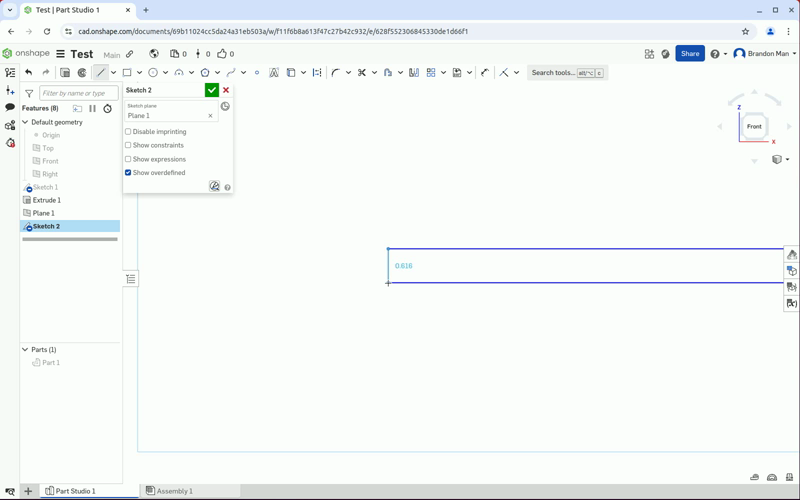
click(388, 282)
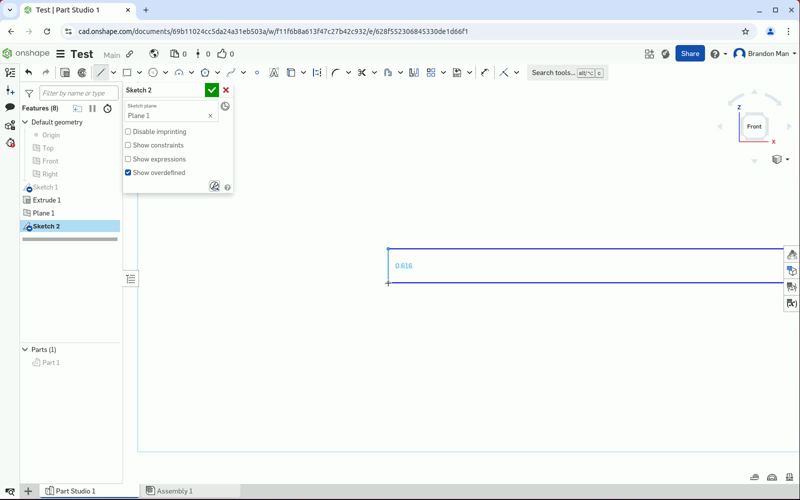
scroll(-6)
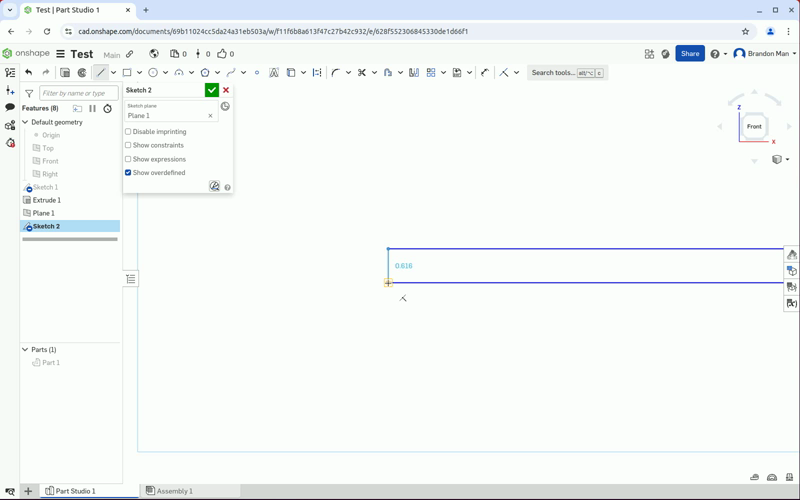
scroll(-6)
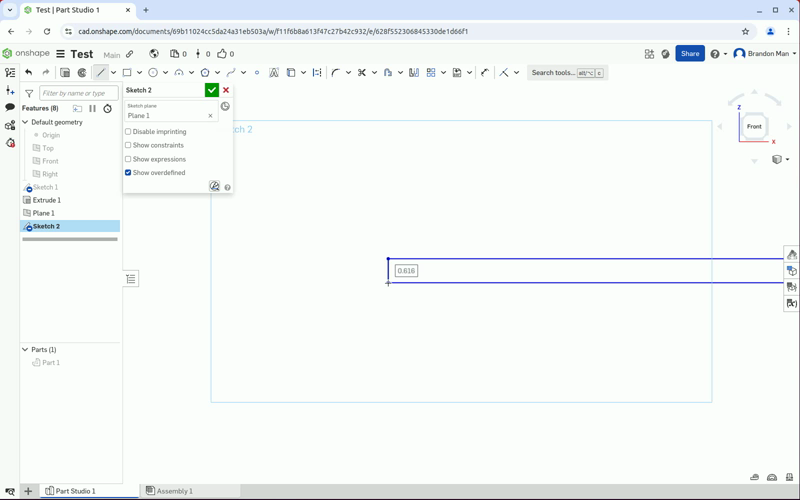
scroll(-6)
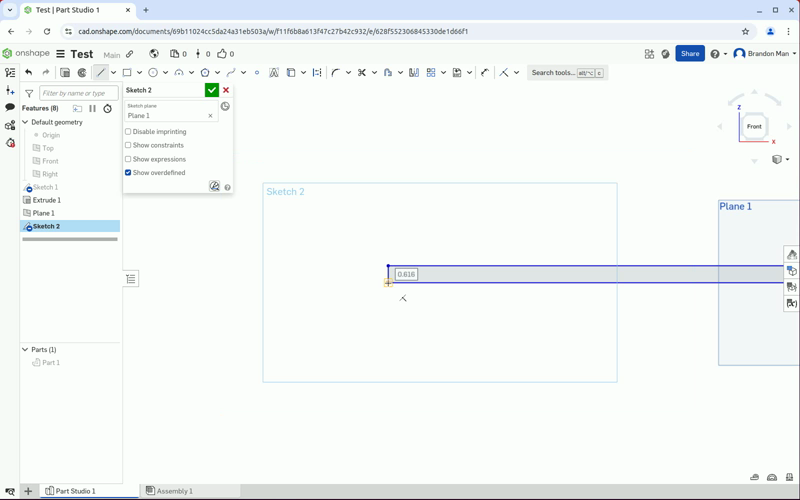
scroll(-6)
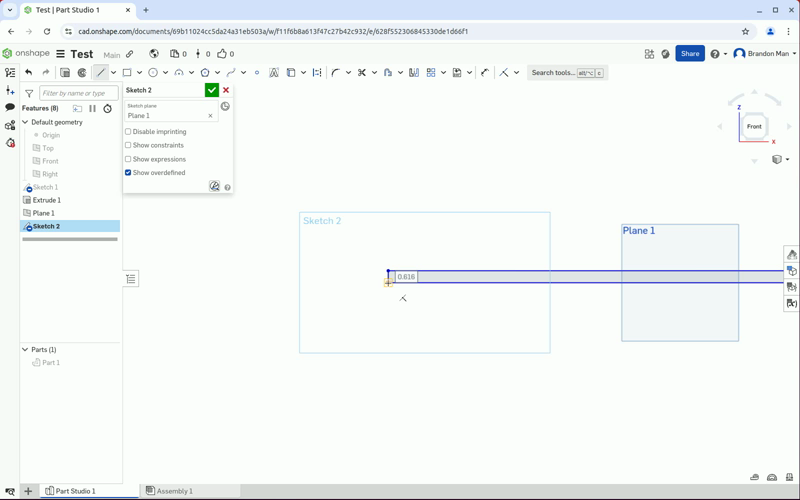
scroll(-6)
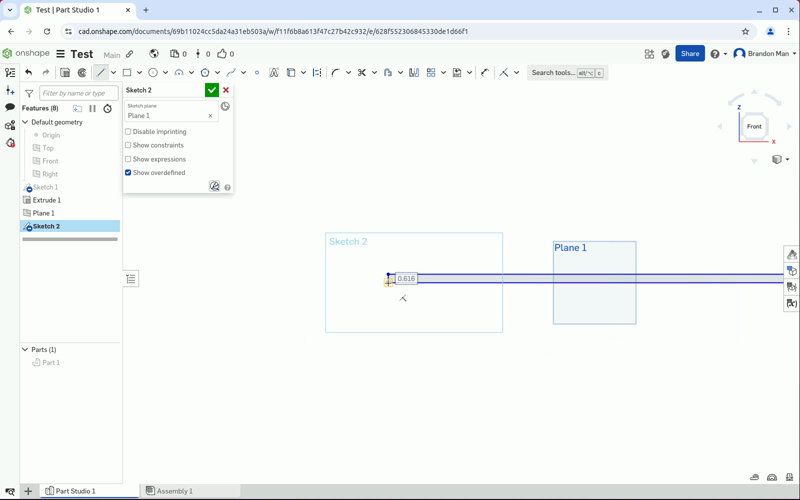
scroll(-6)
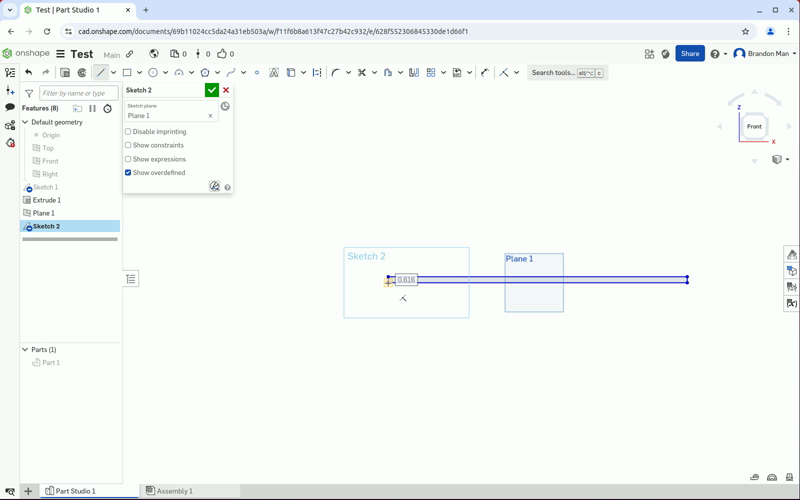
scroll(-6)
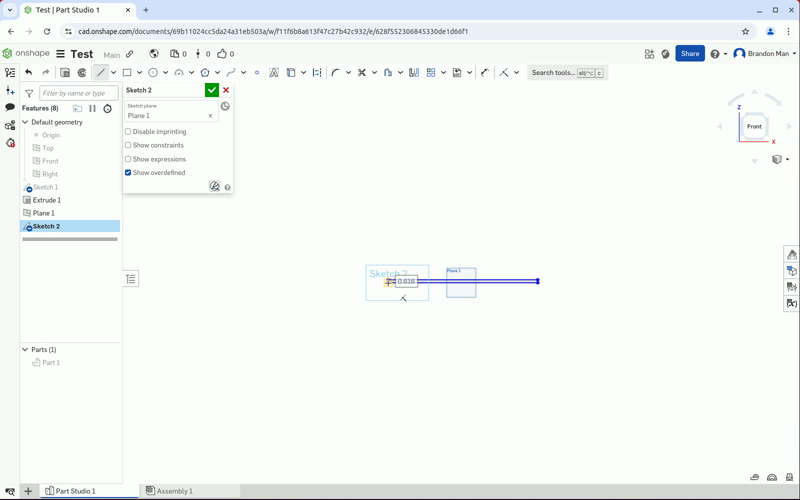
key(esc)
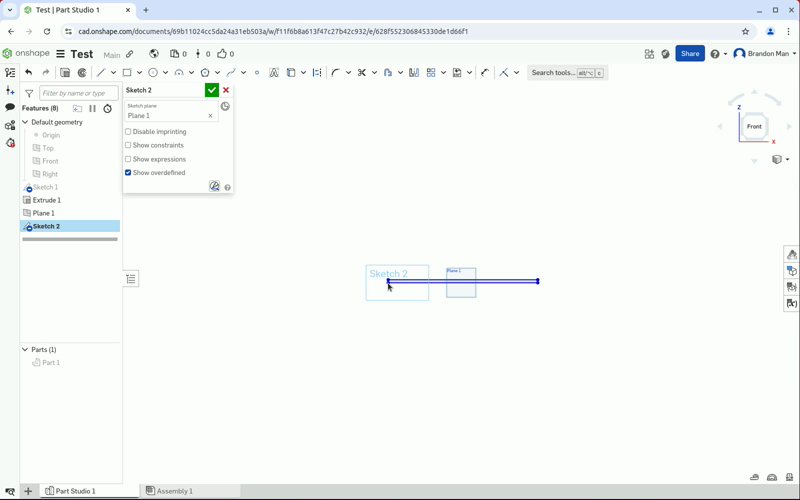
mouse_move(416, 280)
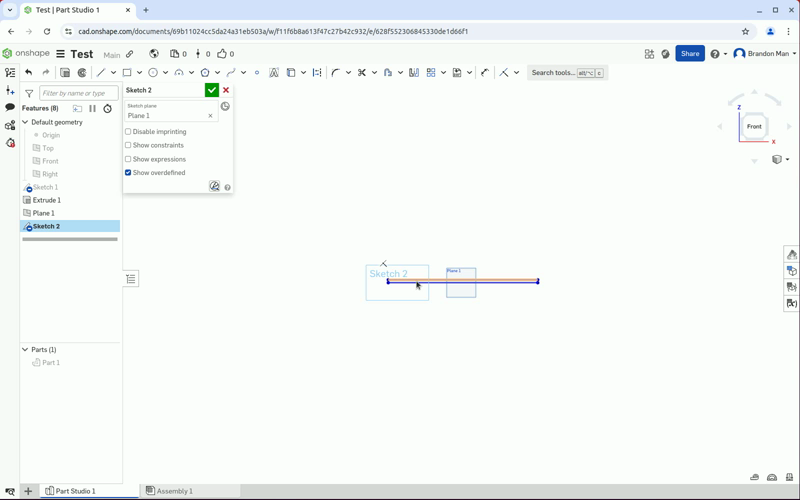
scroll(6)
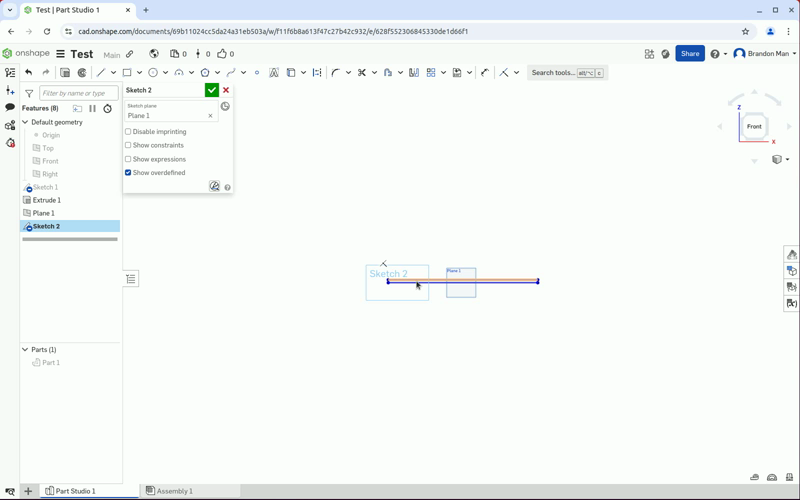
scroll(6)
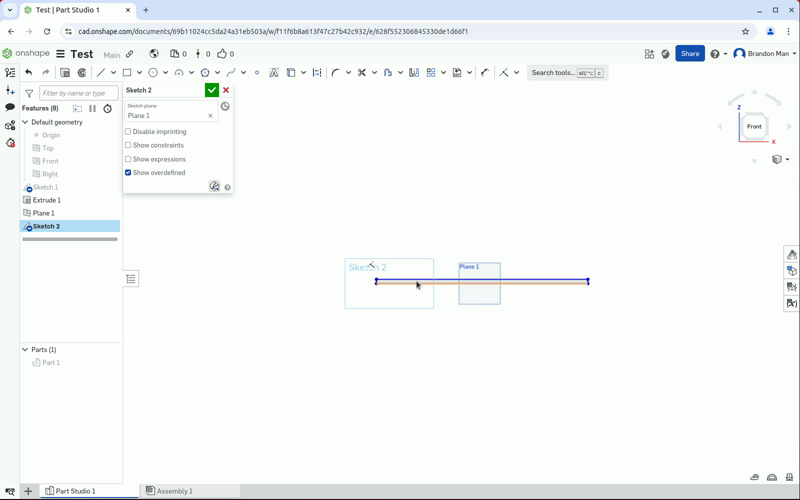
scroll(6)
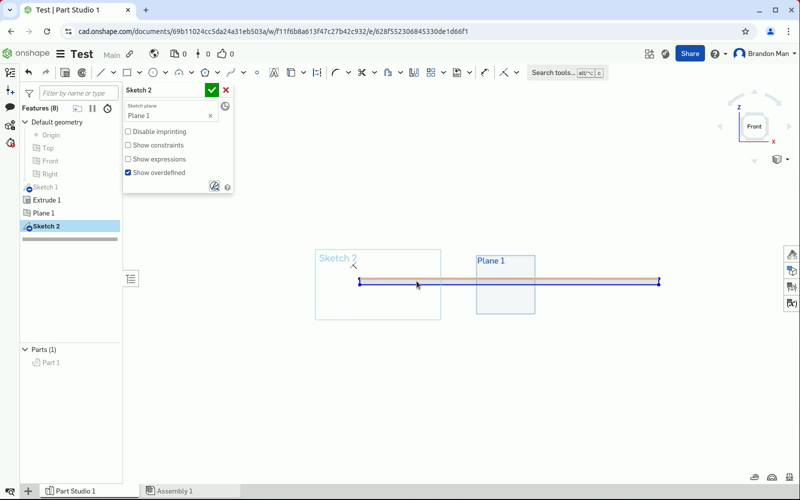
scroll(6)
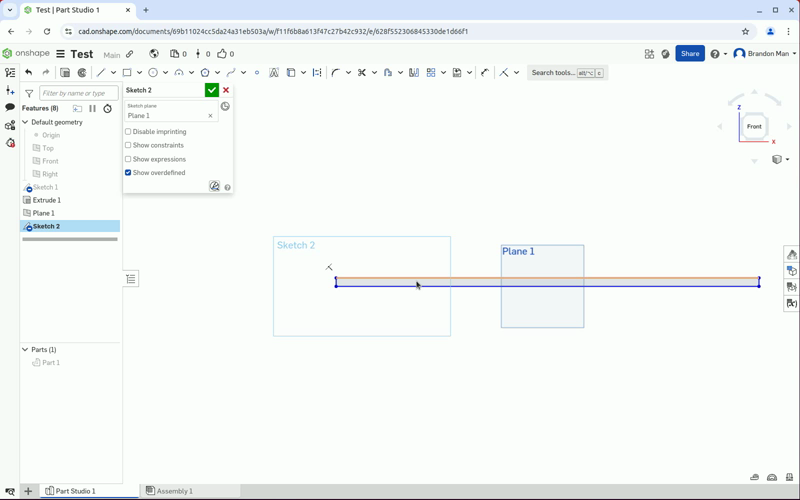
scroll(6)
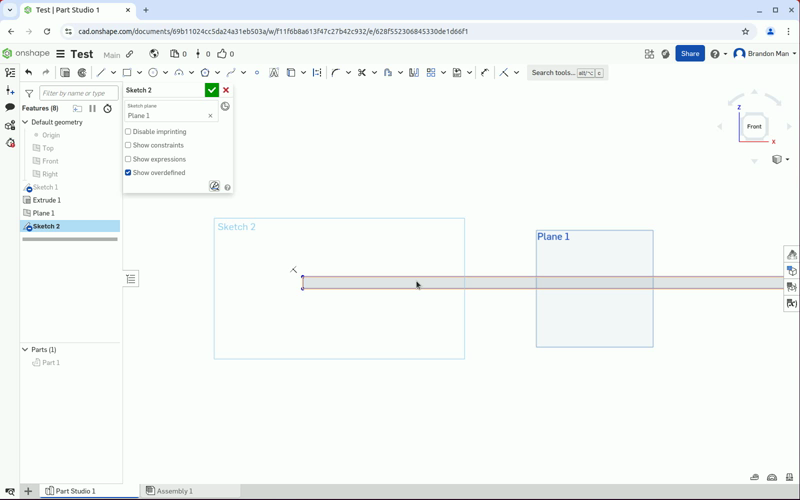
scroll(6)
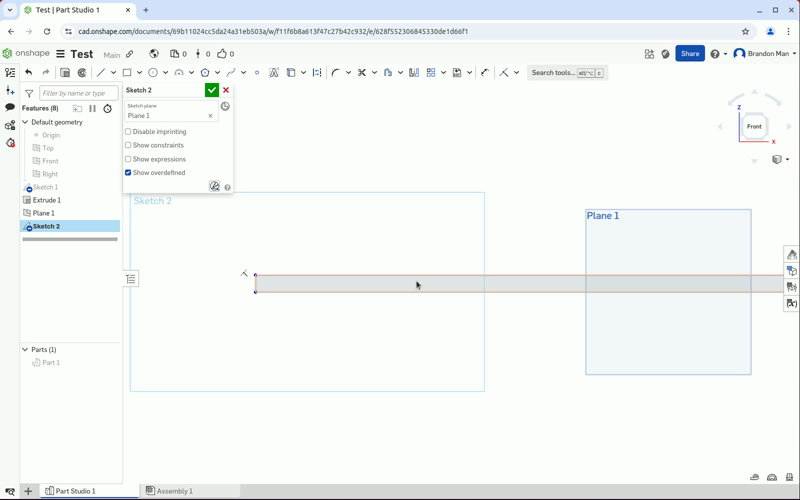
scroll(6)
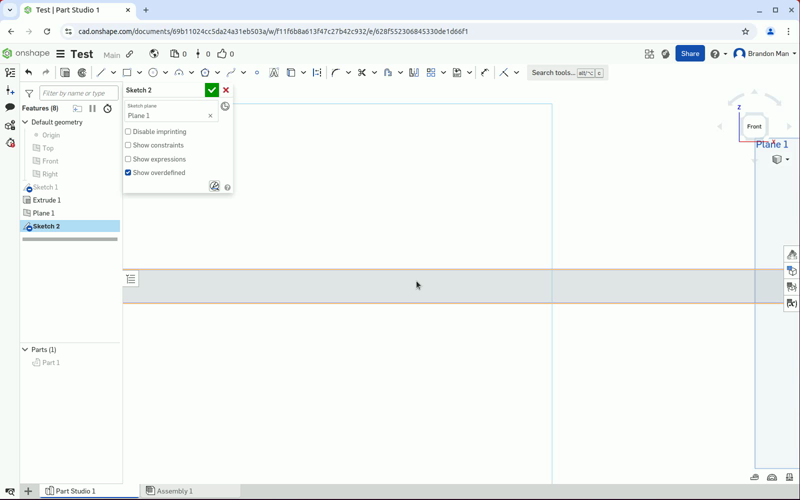
click(416, 280)
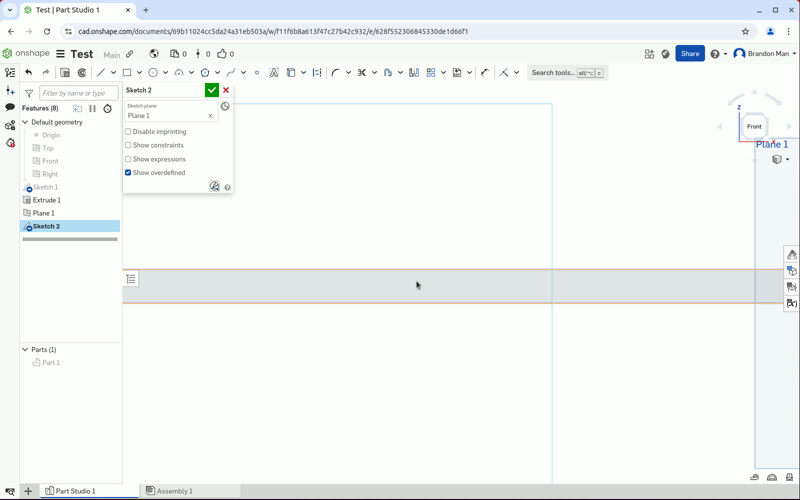
scroll(-6)
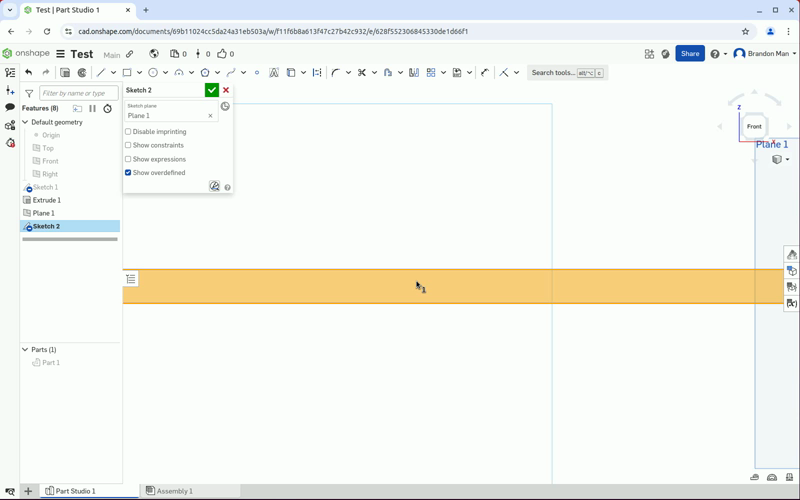
scroll(-6)
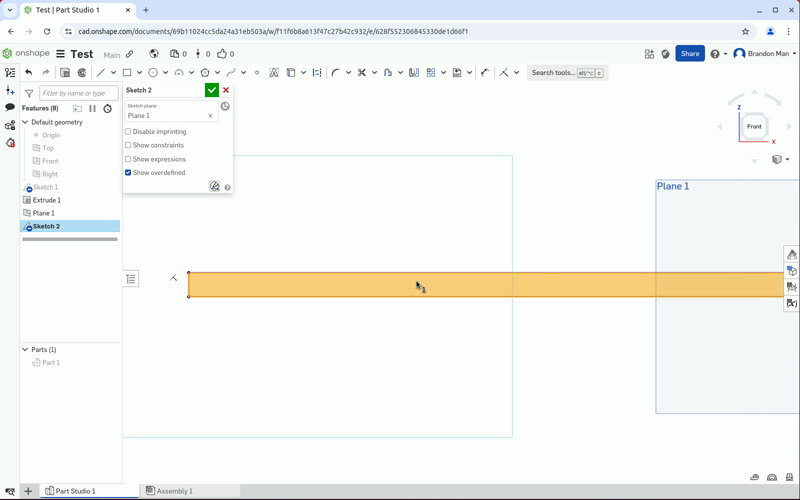
scroll(-6)
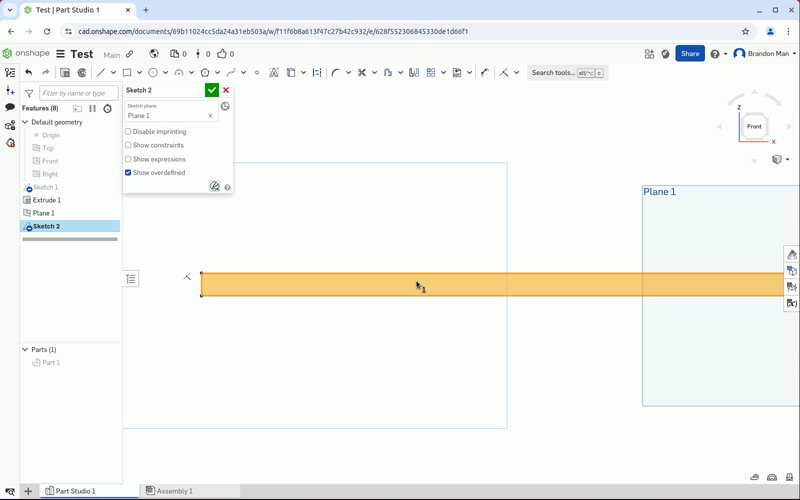
scroll(-6)
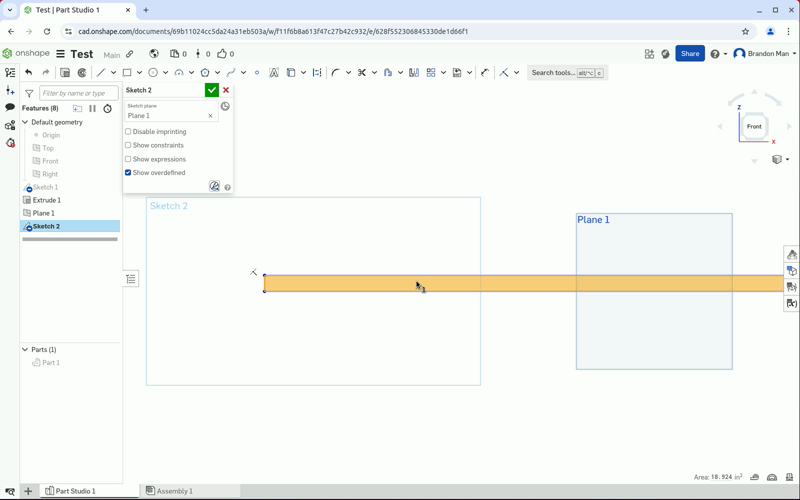
scroll(-6)
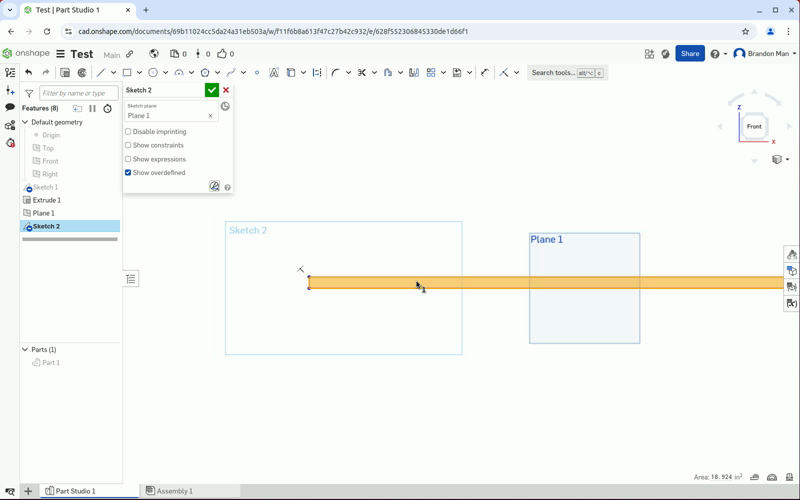
scroll(-6)
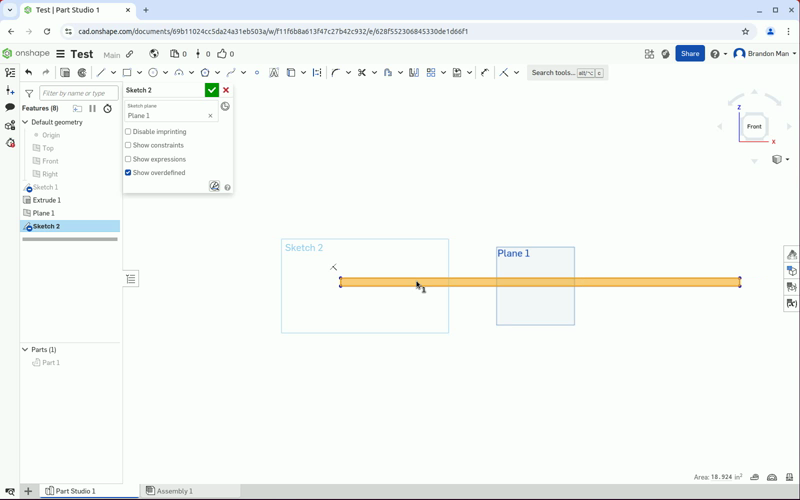
scroll(-6)
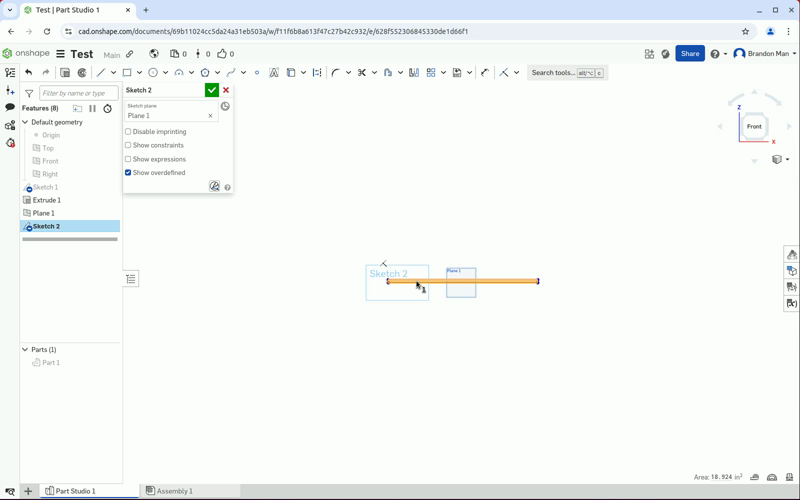
mouse_move(73, 352)
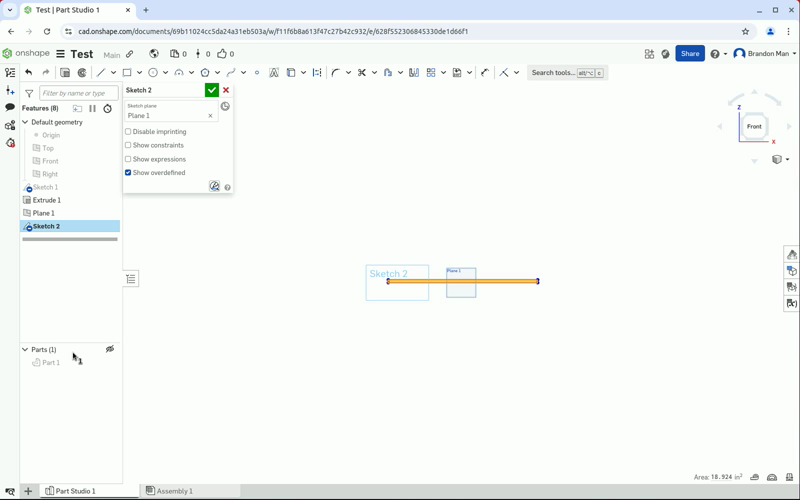
key(shift+y)
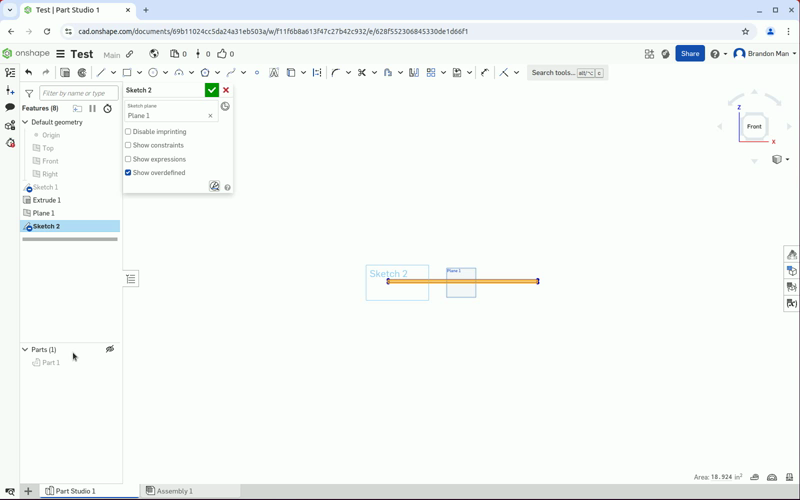
key(shift+e)
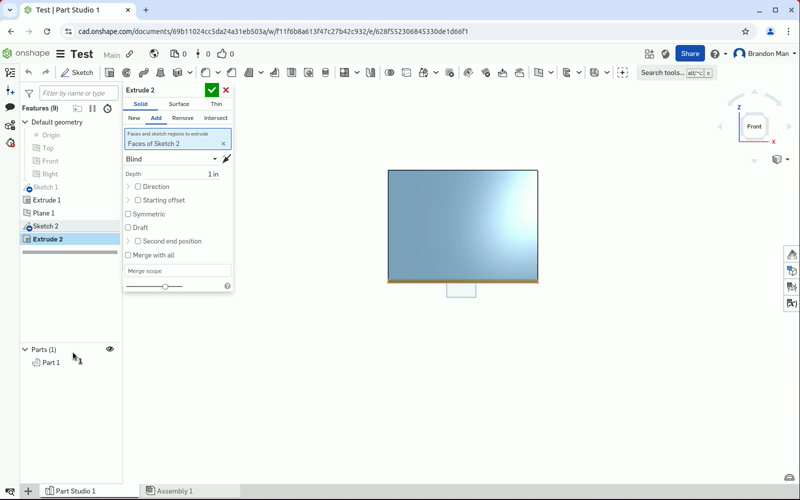
mouse_move(143, 106)
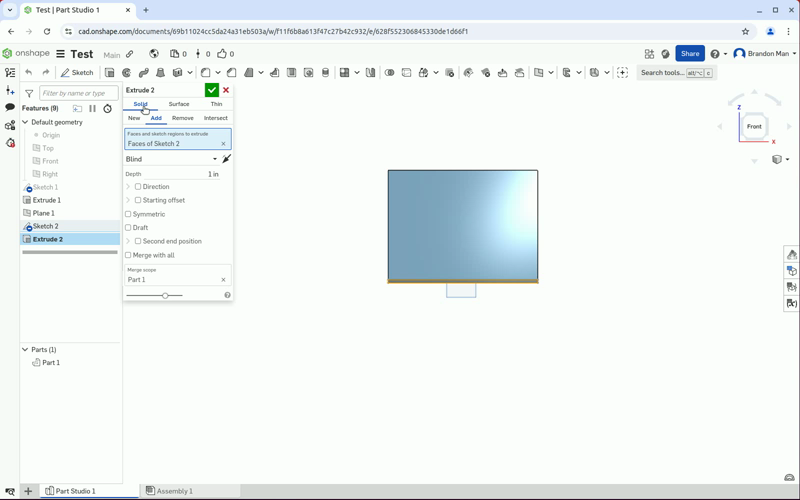
click(143, 106)
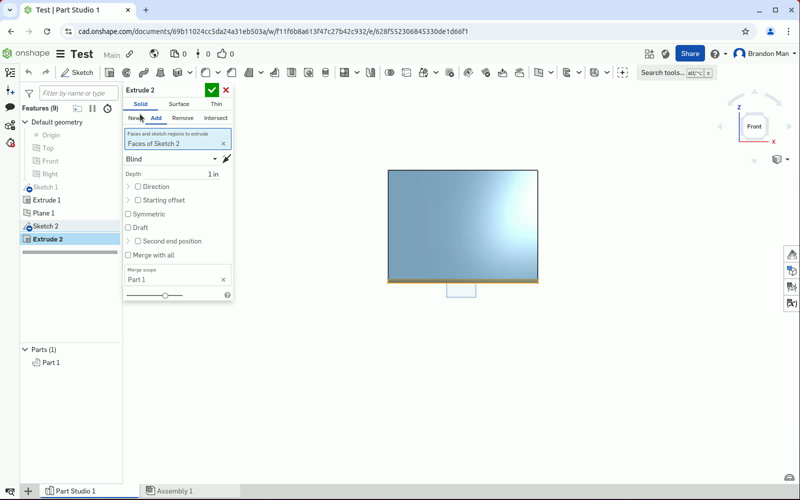
mouse_move(137, 120)
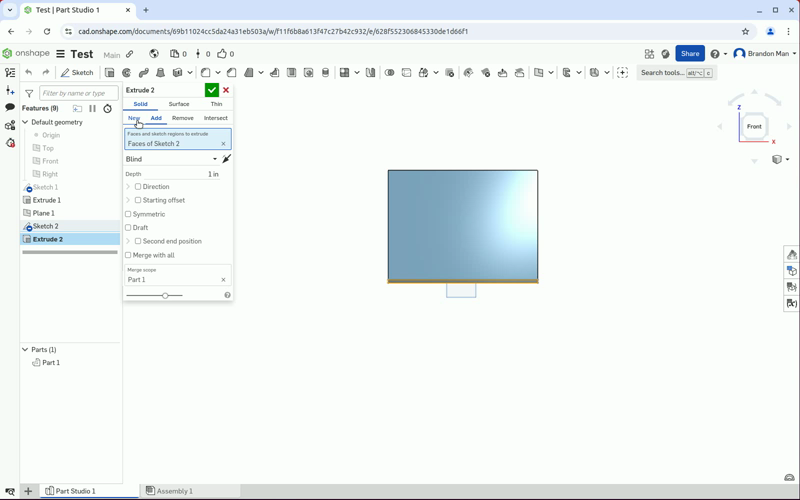
click(137, 120)
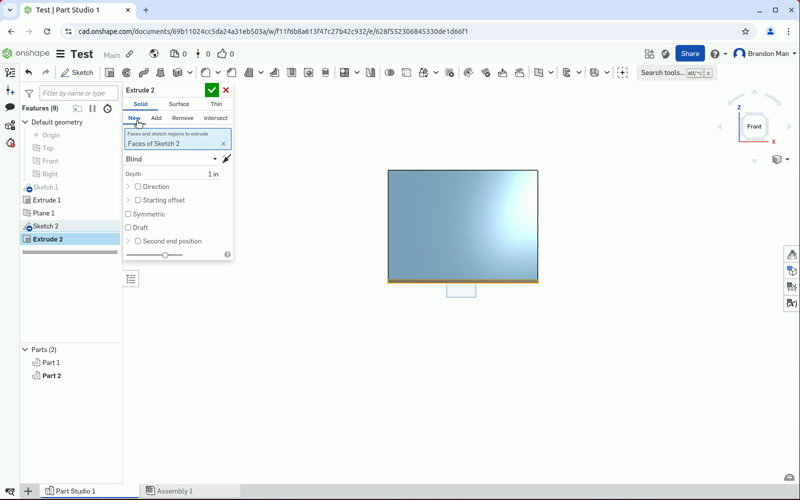
key(tab, 4)
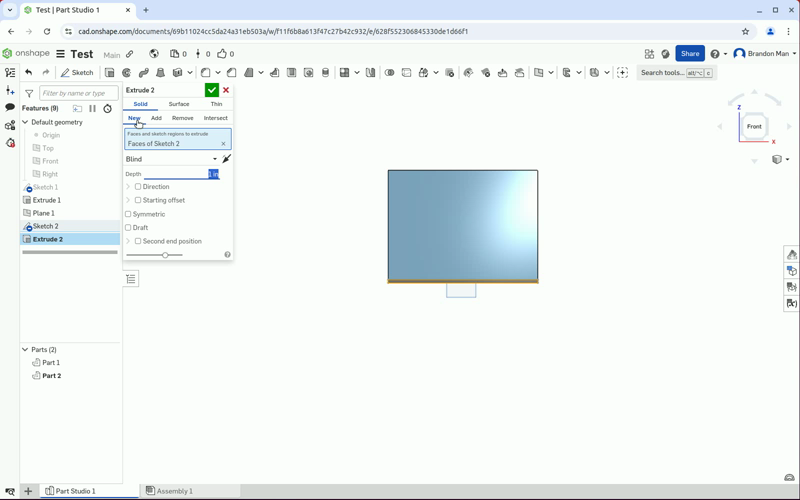
text(-11.313)
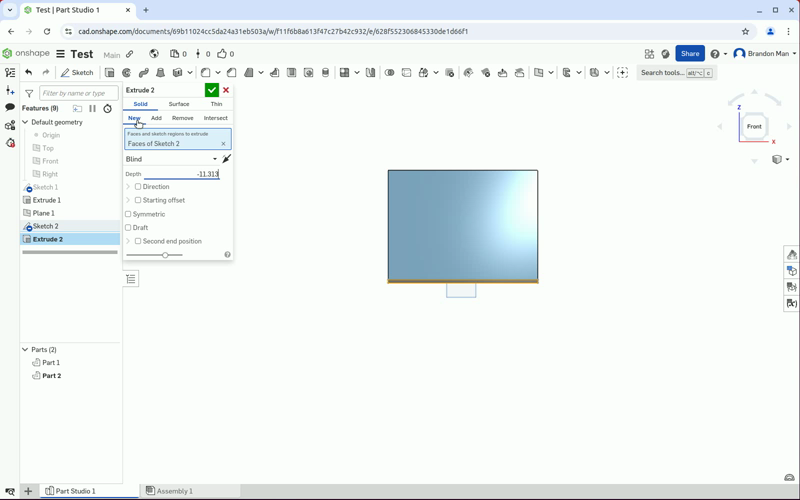
key(enter)
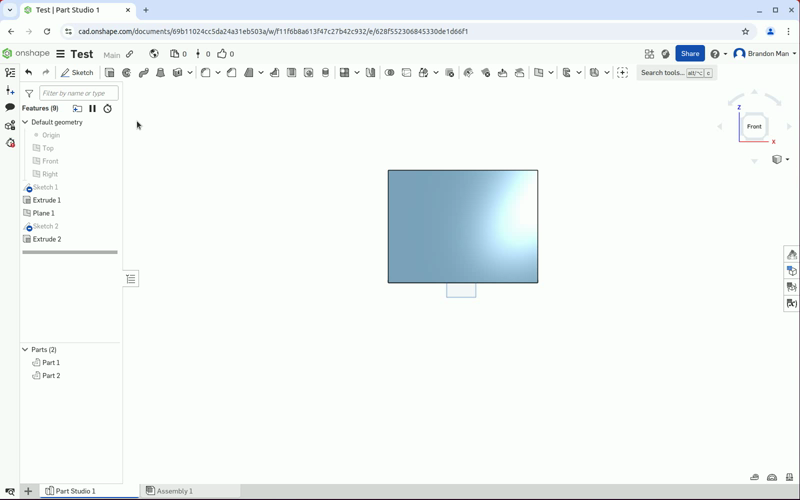
key(shift+h)
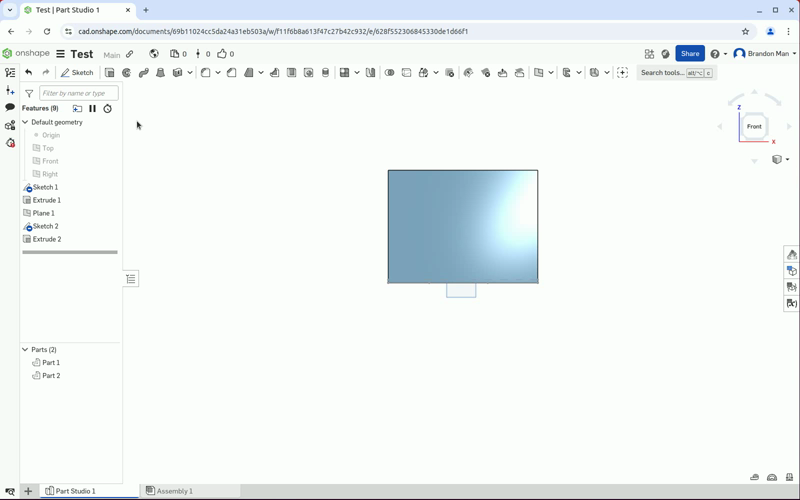
key(shift+h)
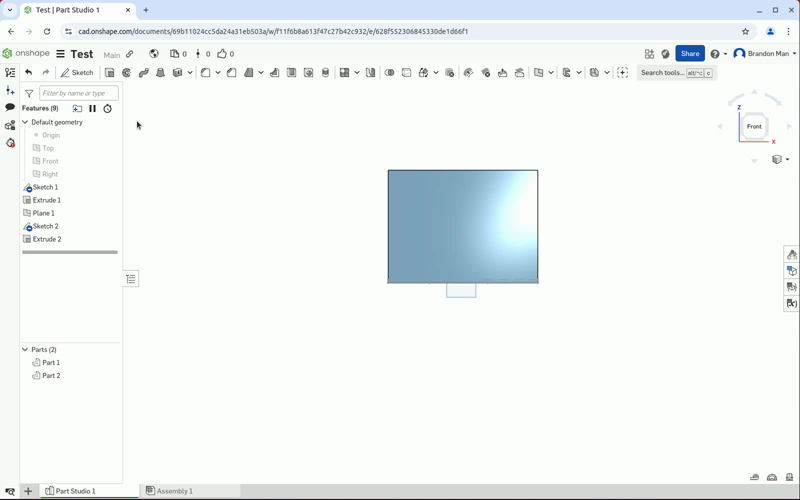
key(shift+7)
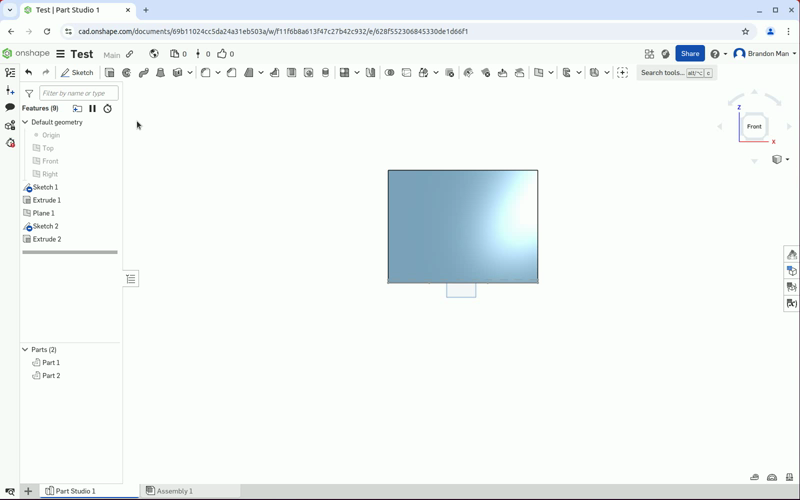
key(left, 2)
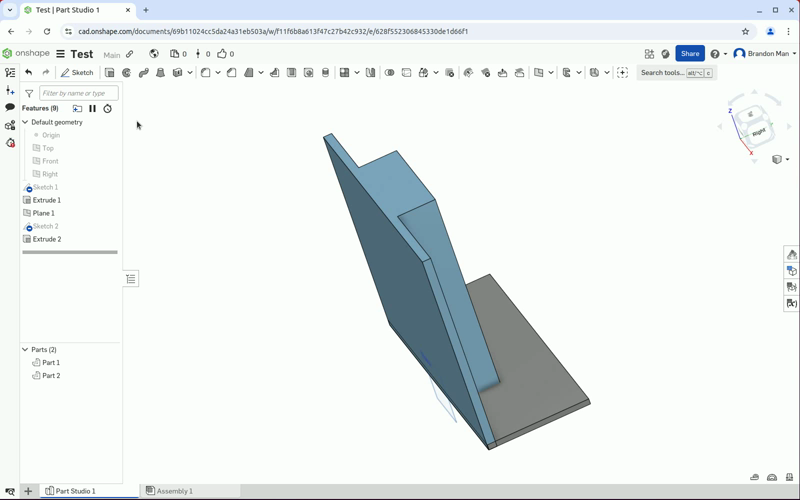
key(down, 2)
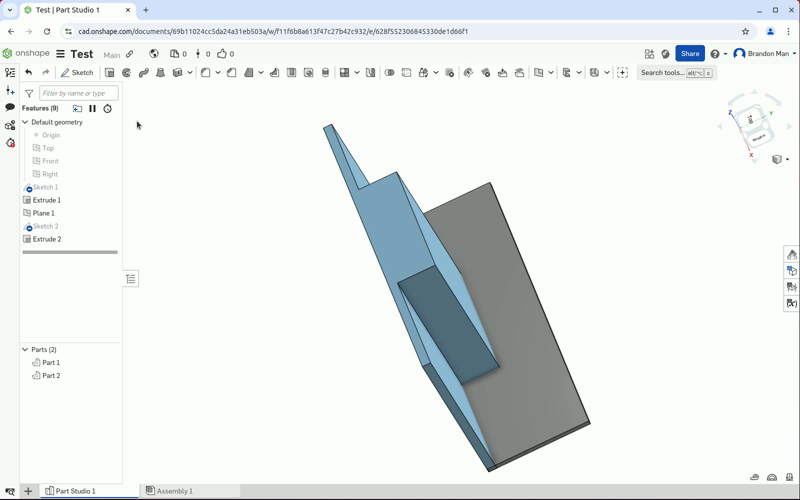
key(up, 2)
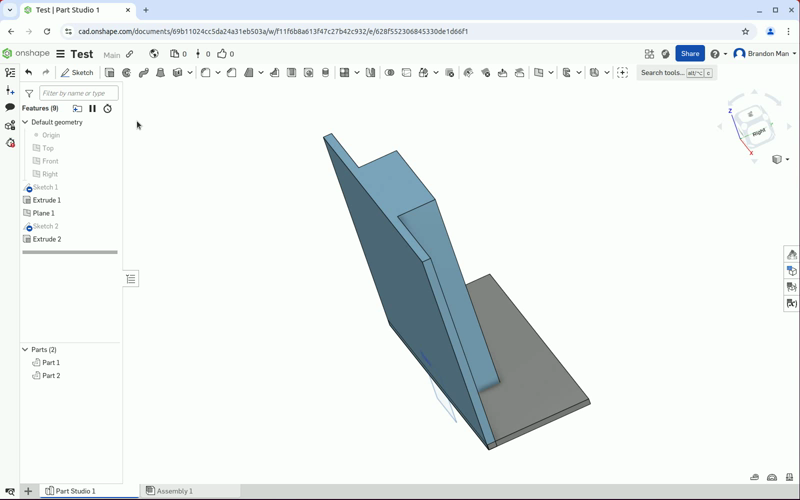
key(right, 2)
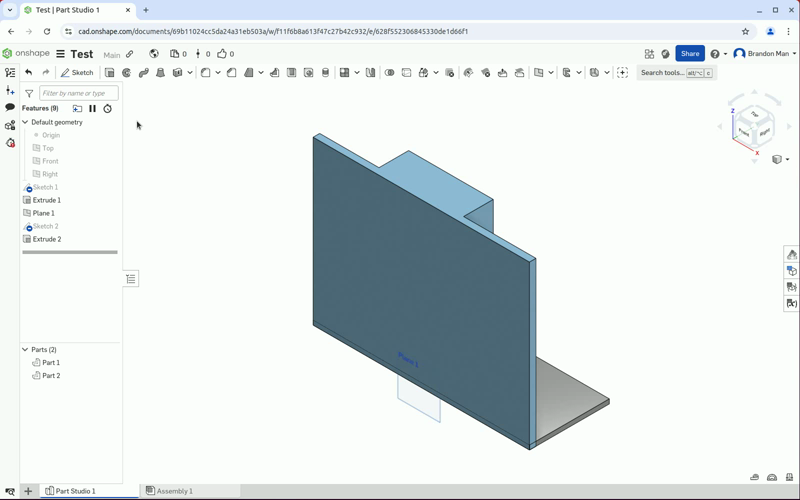
mouse_move(73, 189)
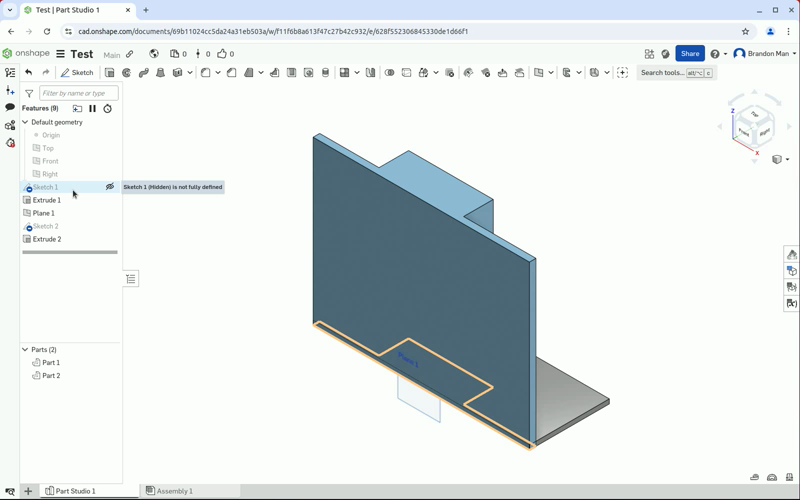
click(73, 189)